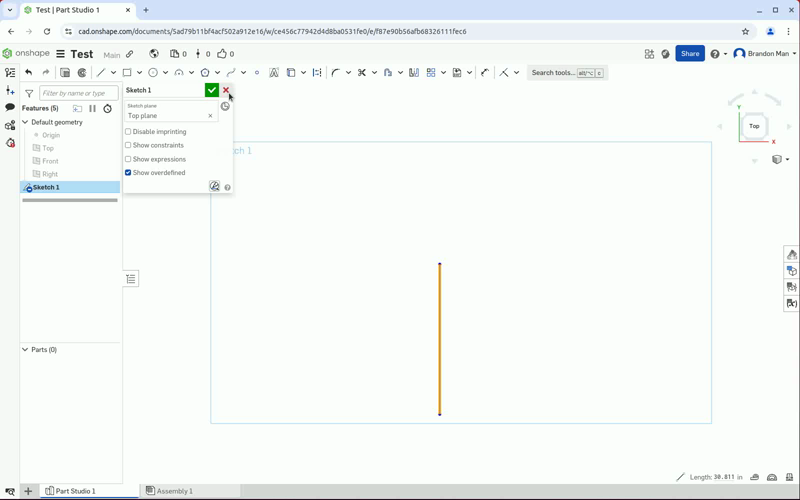
key(shift+h)
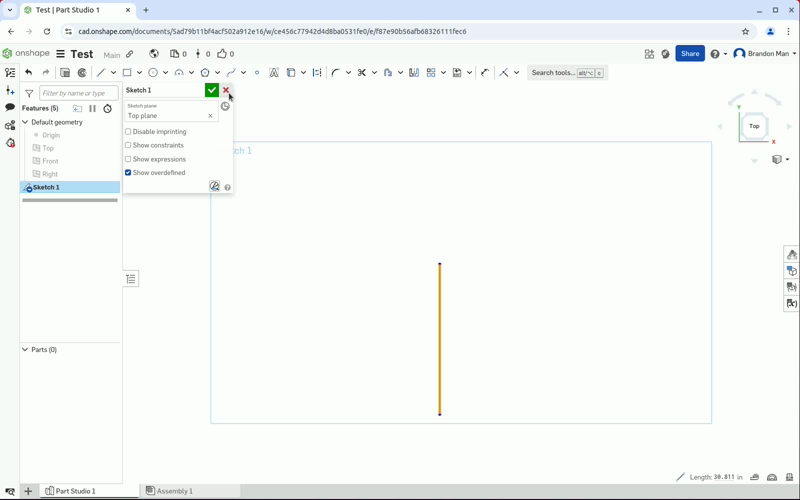
key(shift+s)
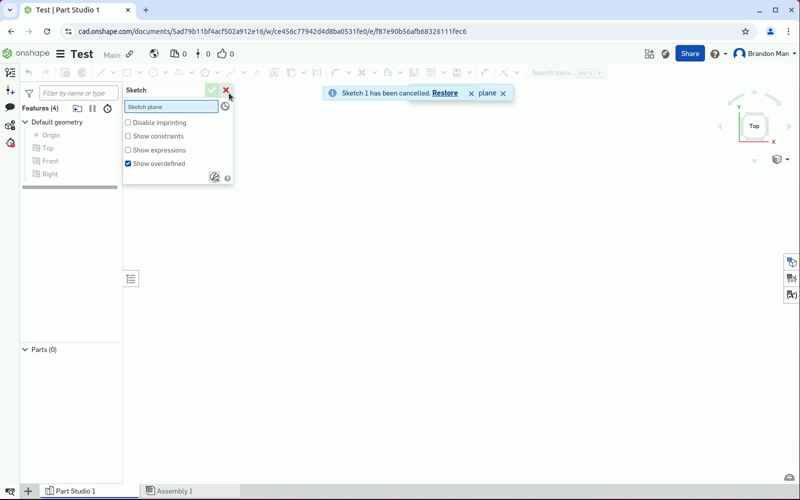
mouse_move(73, 150)
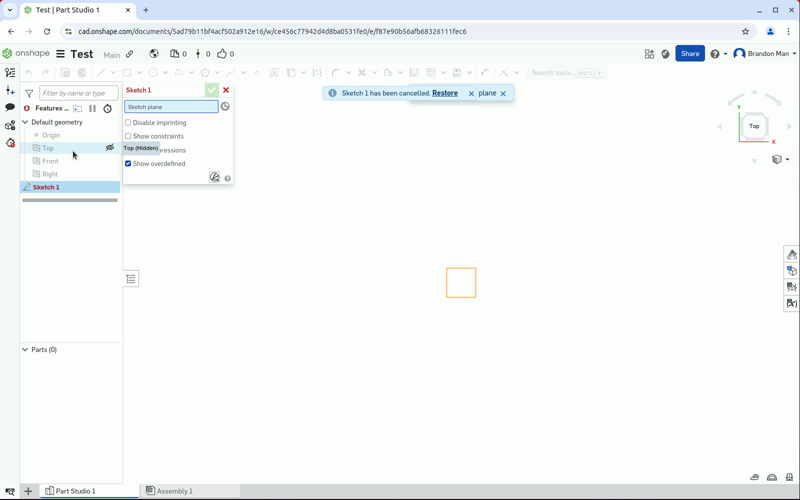
click(73, 150)
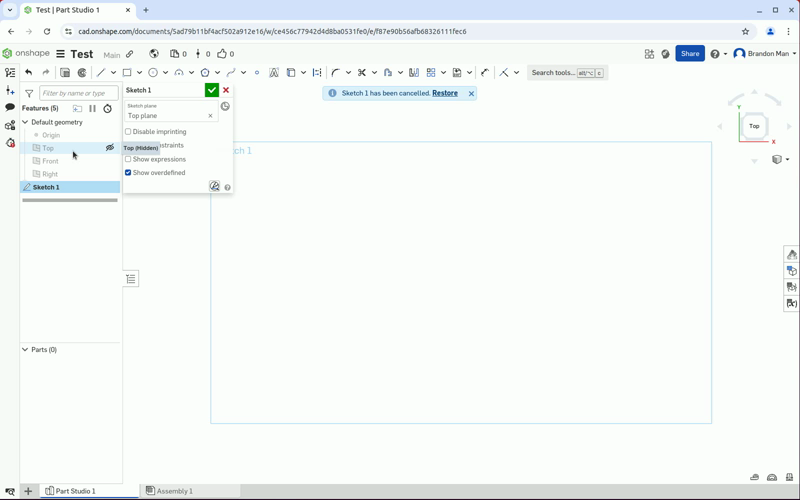
mouse_move(73, 352)
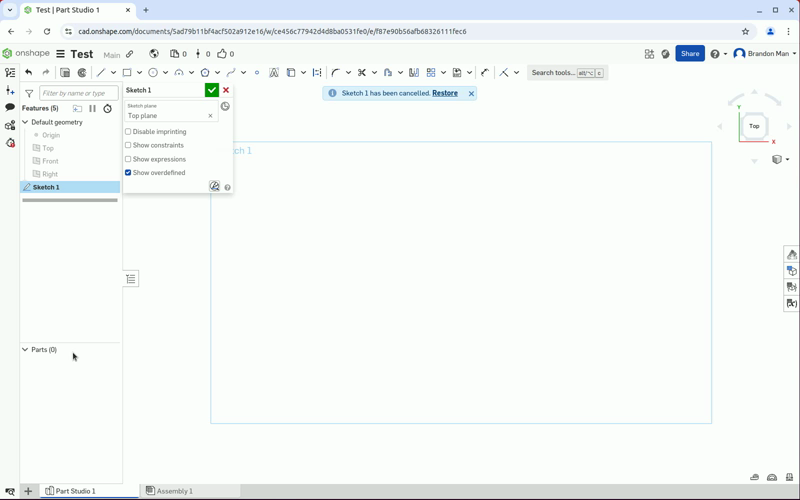
key(y)
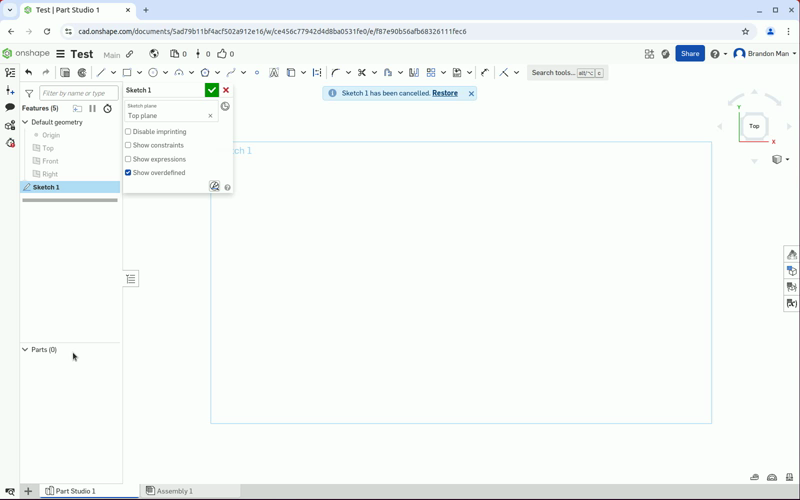
key(l)
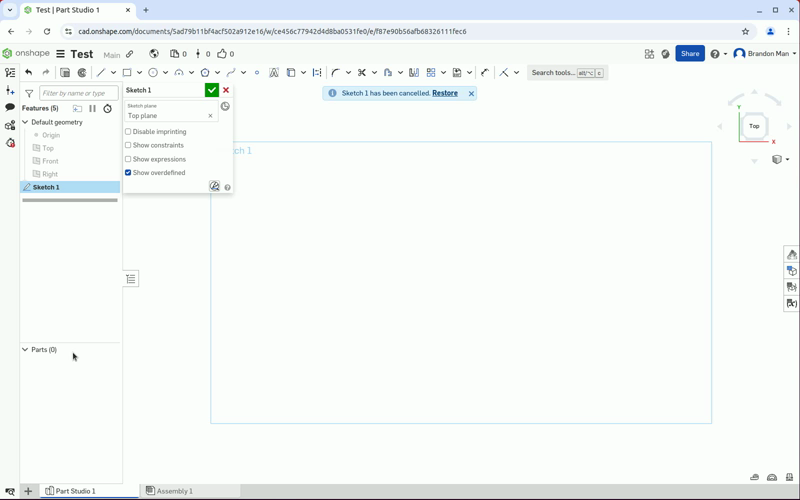
key_down(shift)
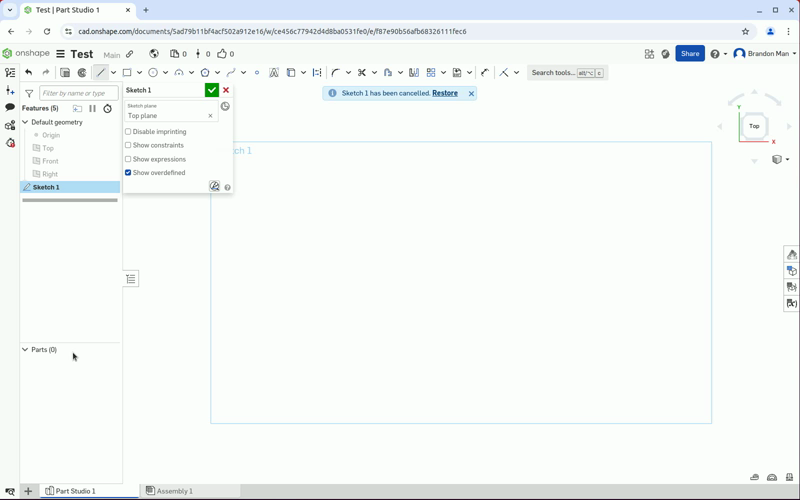
mouse_move(348, 329)
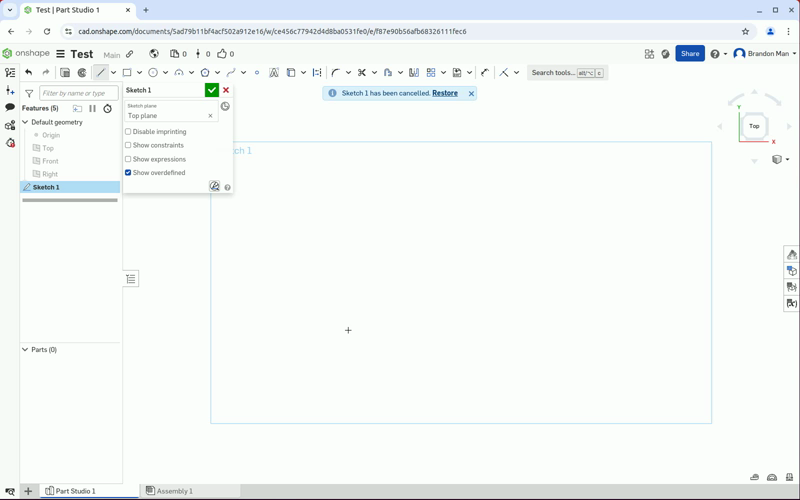
click(348, 329)
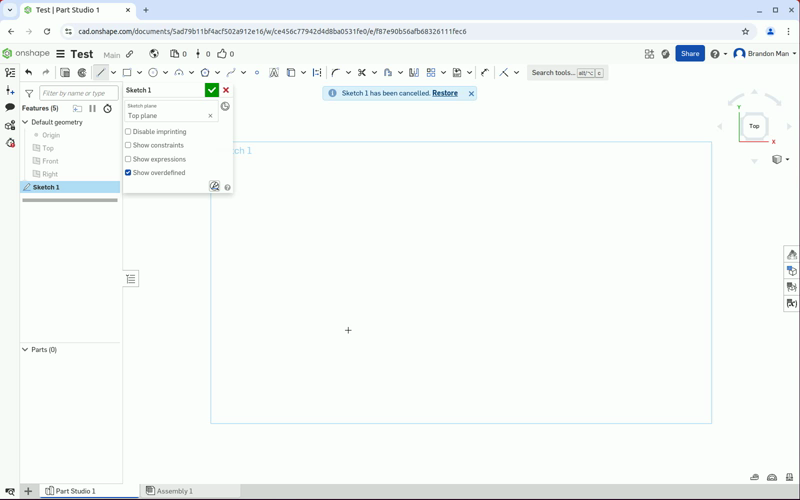
key_up(shift)
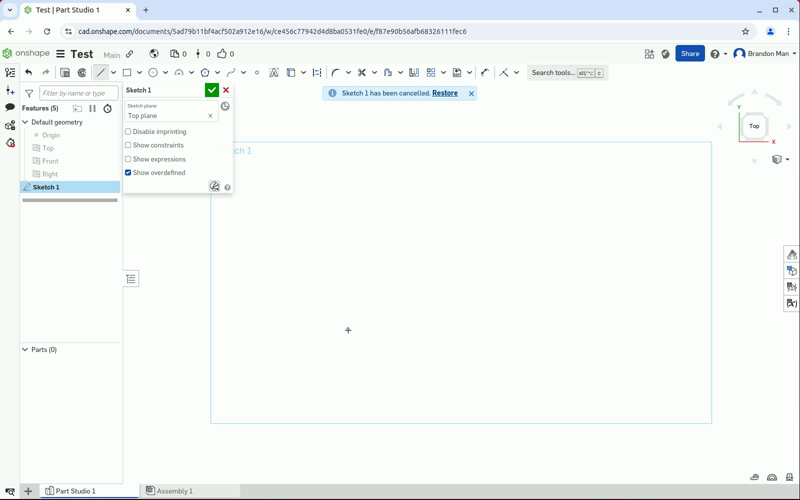
key_down(shift)
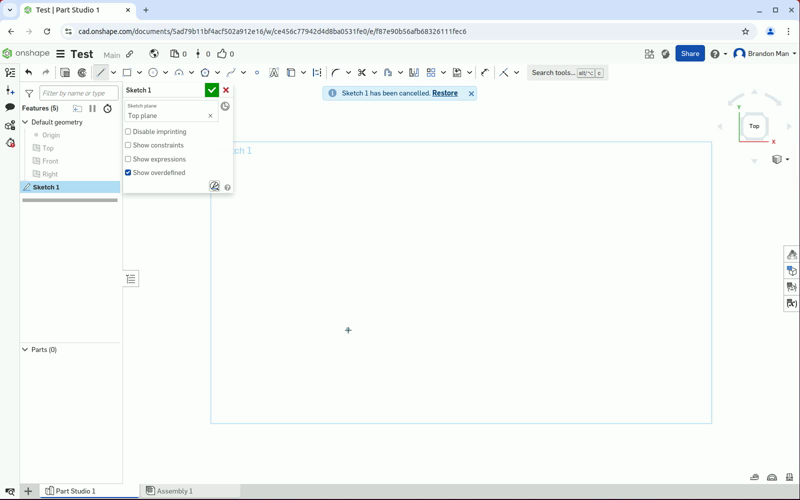
mouse_move(378, 329)
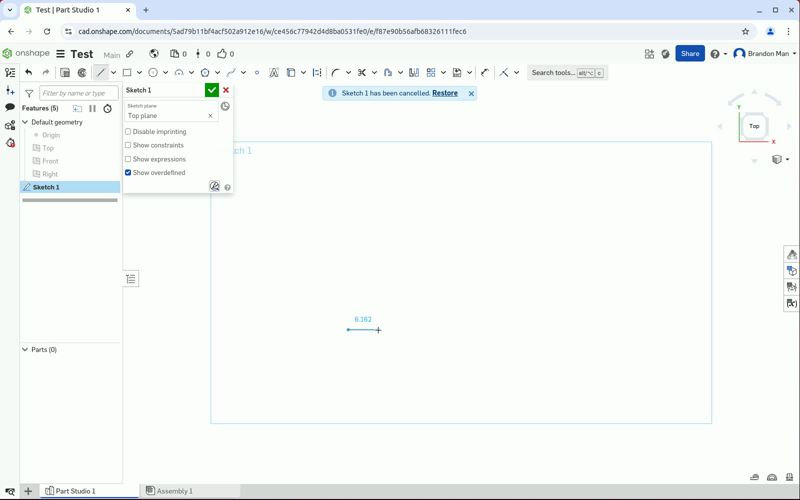
mouse_move(375, 329)
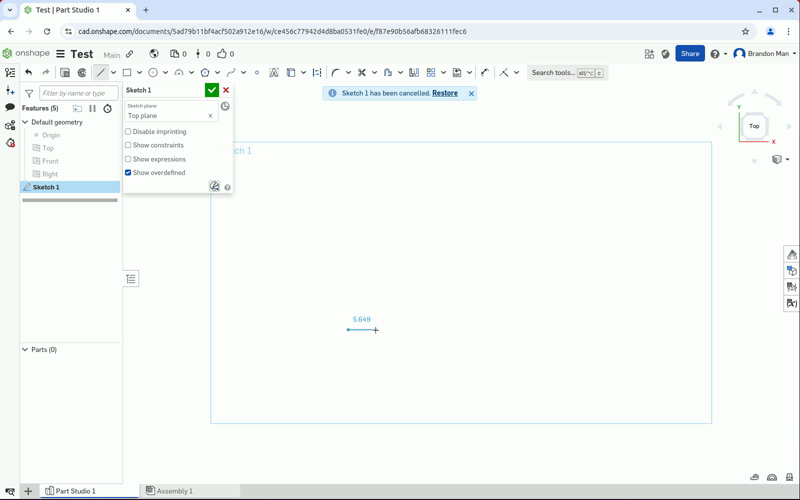
click(375, 329)
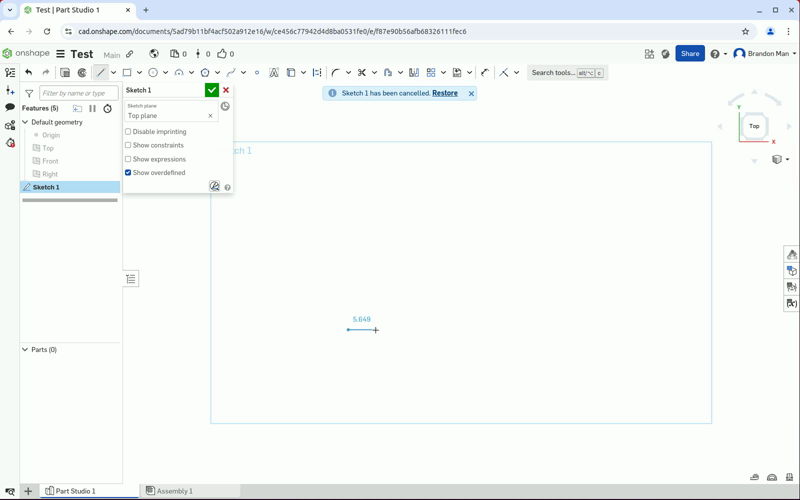
key_up(shift)
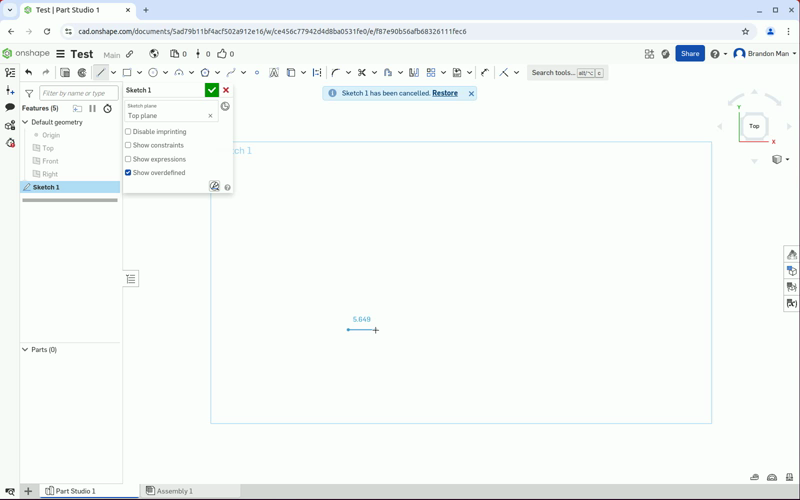
key_down(shift)
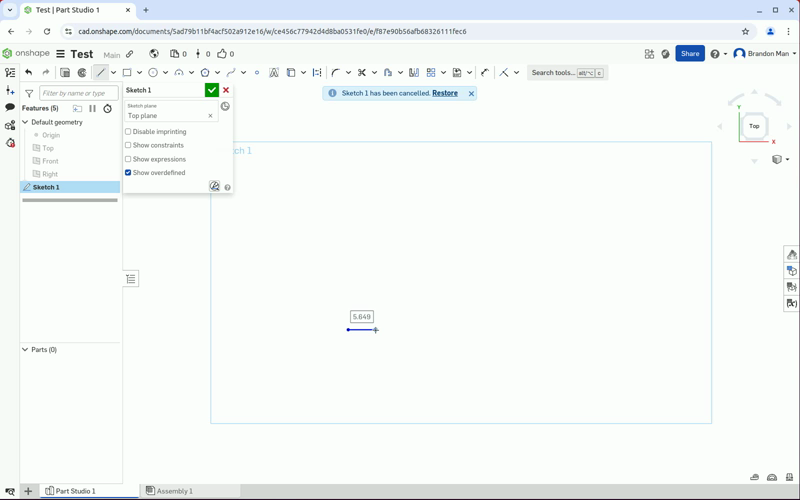
mouse_move(405, 329)
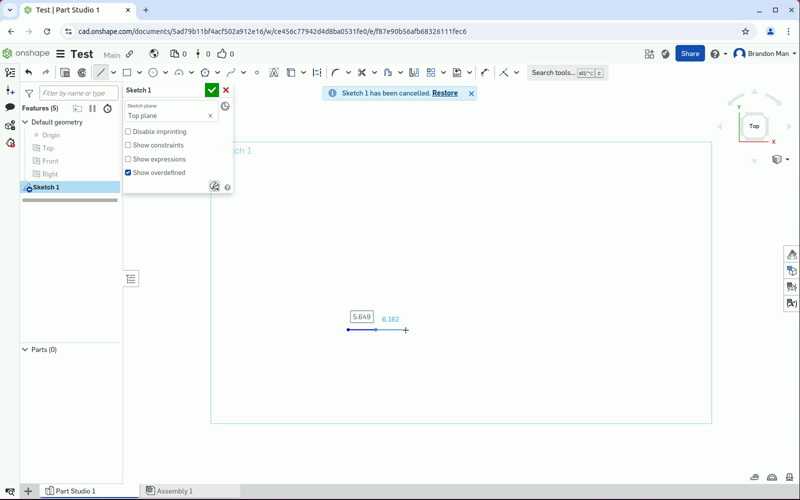
mouse_move(375, 378)
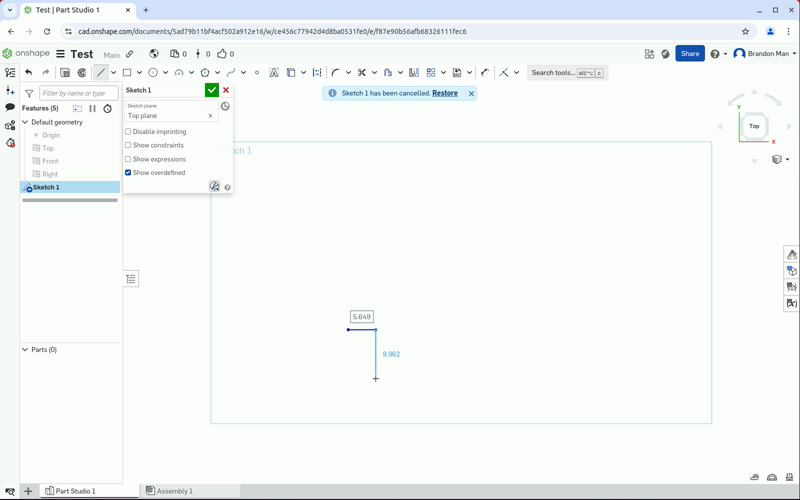
click(375, 378)
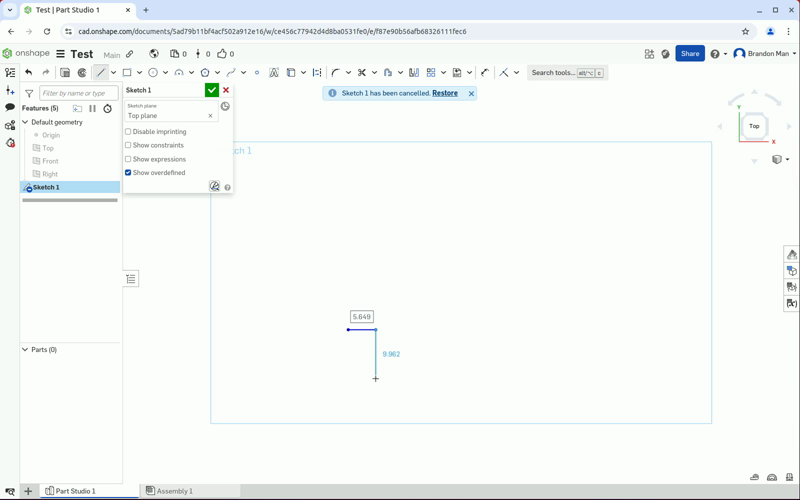
key_up(shift)
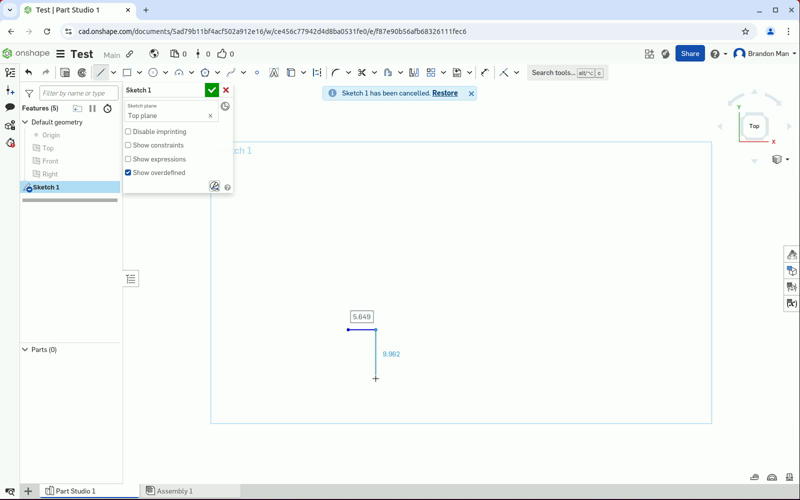
key_down(shift)
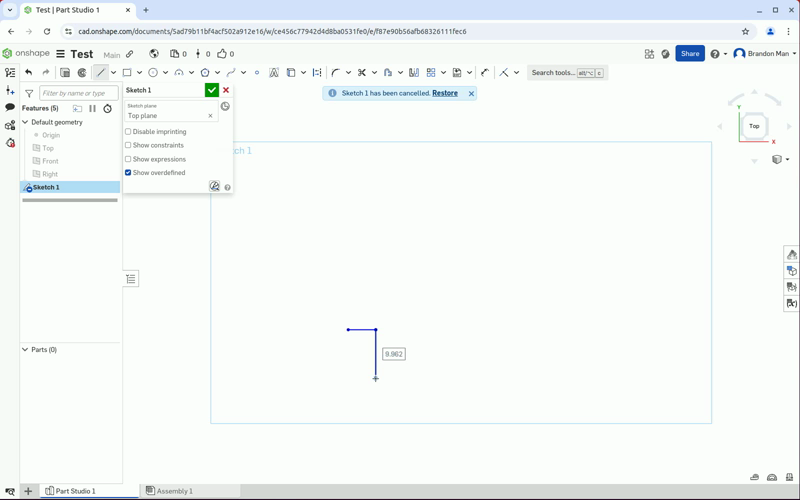
mouse_move(521, 378)
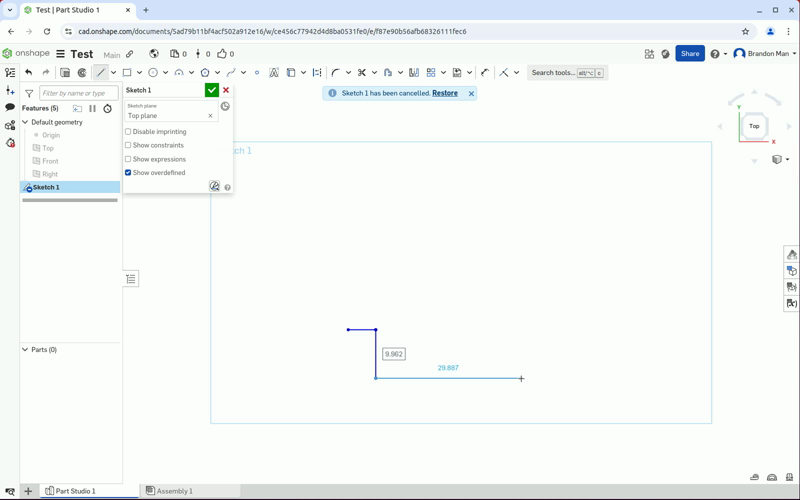
click(521, 378)
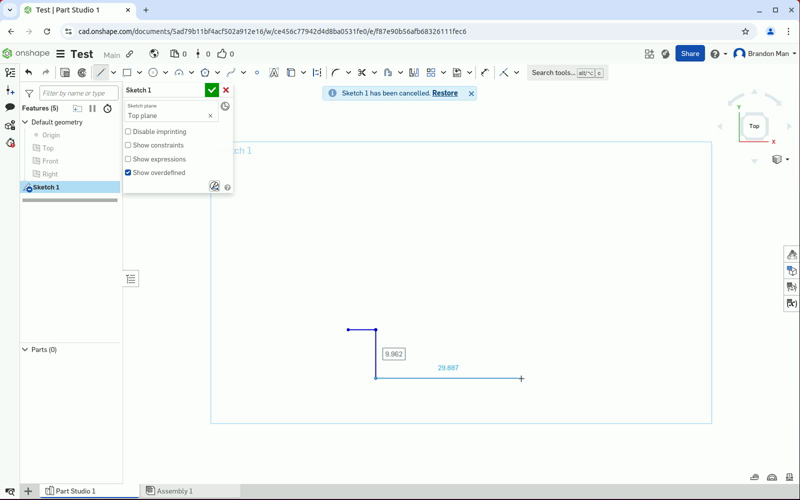
key_up(shift)
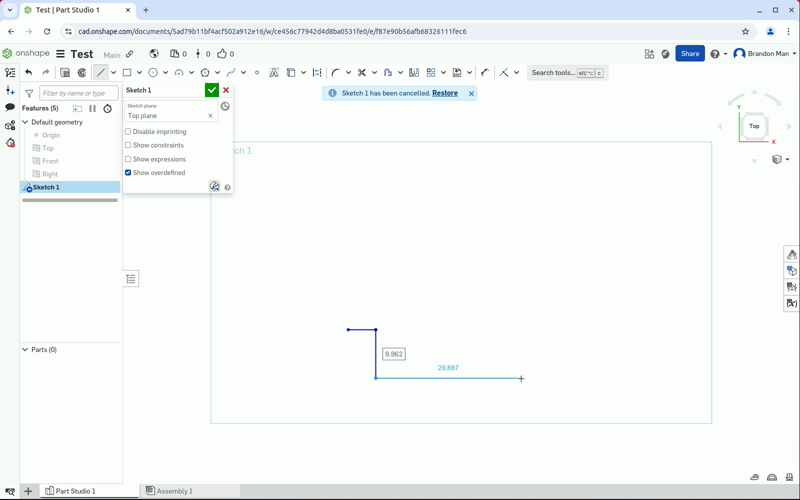
key_down(shift)
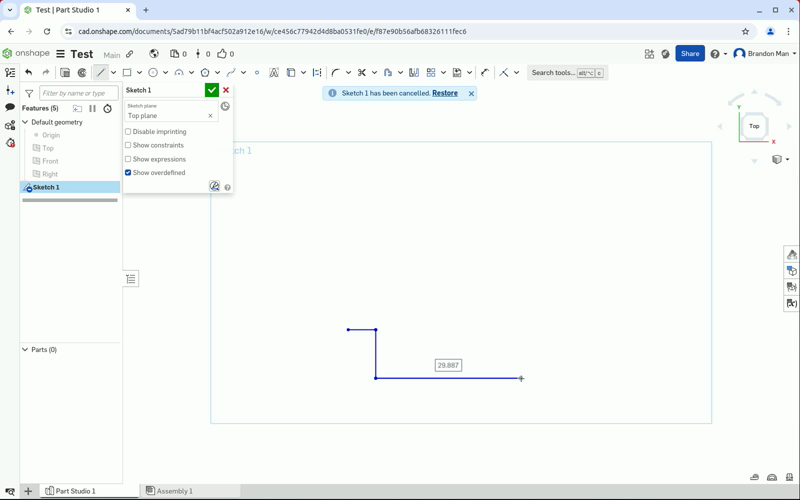
mouse_move(551, 378)
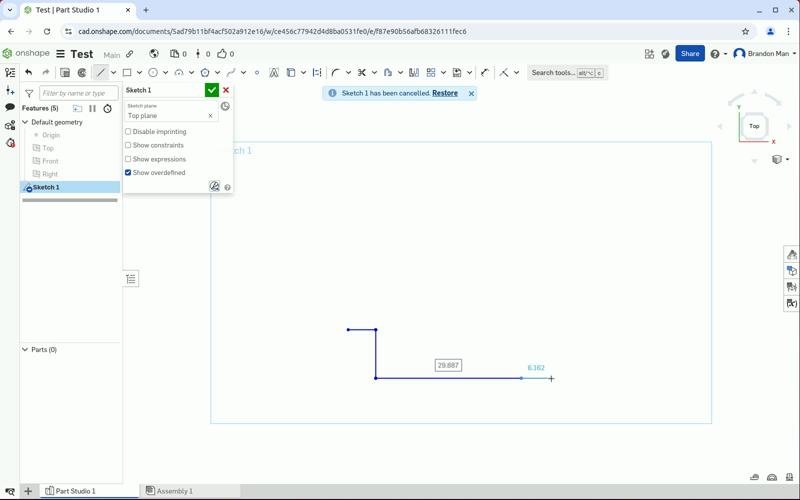
mouse_move(521, 329)
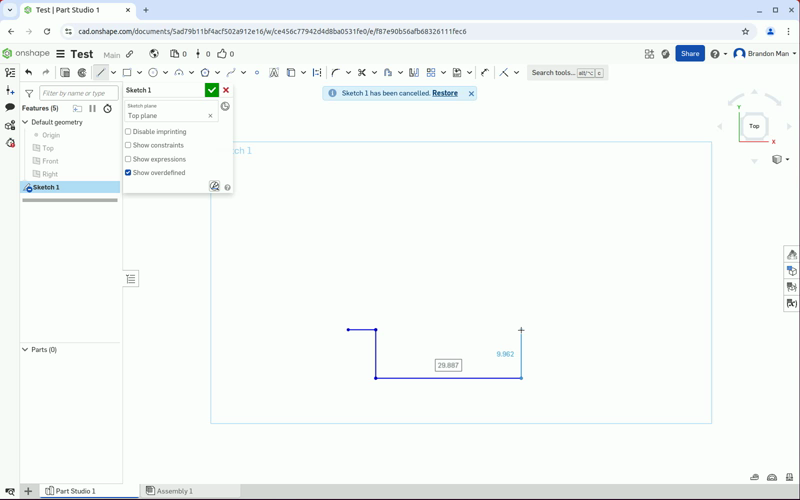
click(521, 329)
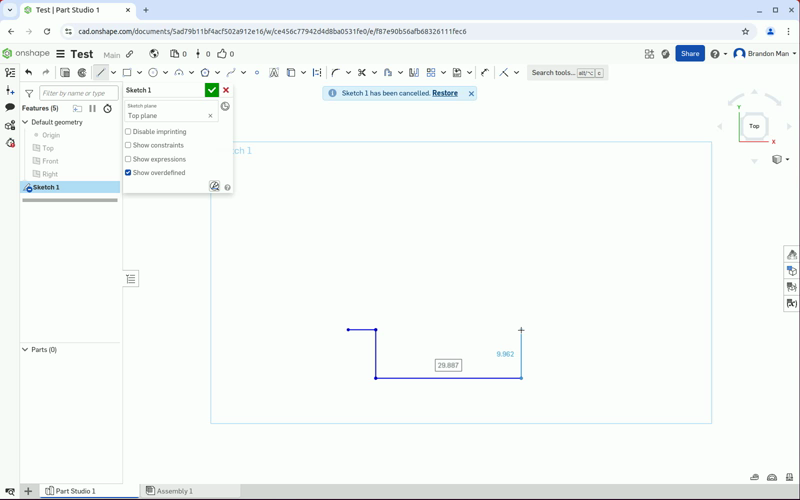
key_up(shift)
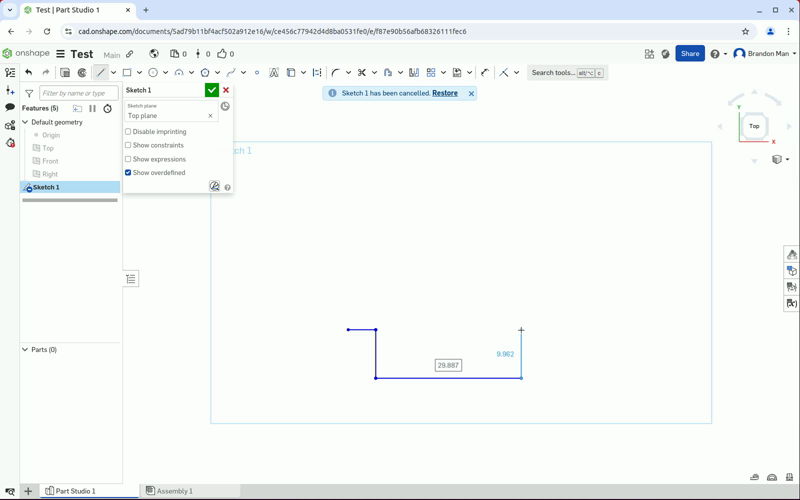
key_down(shift)
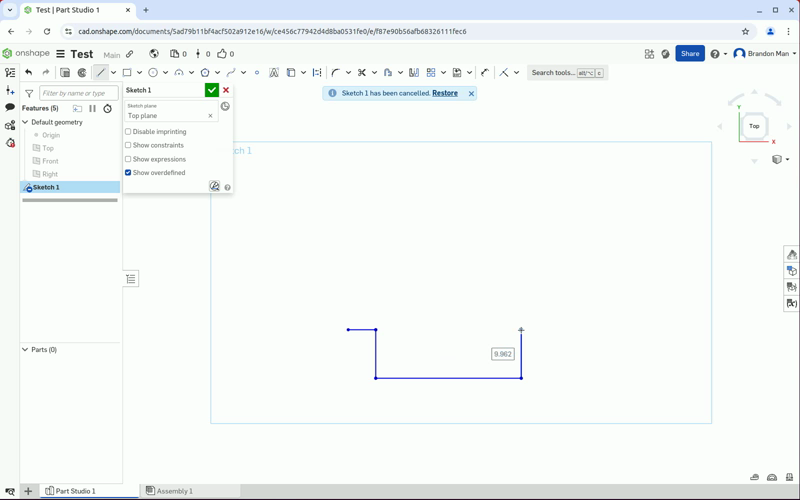
mouse_move(551, 329)
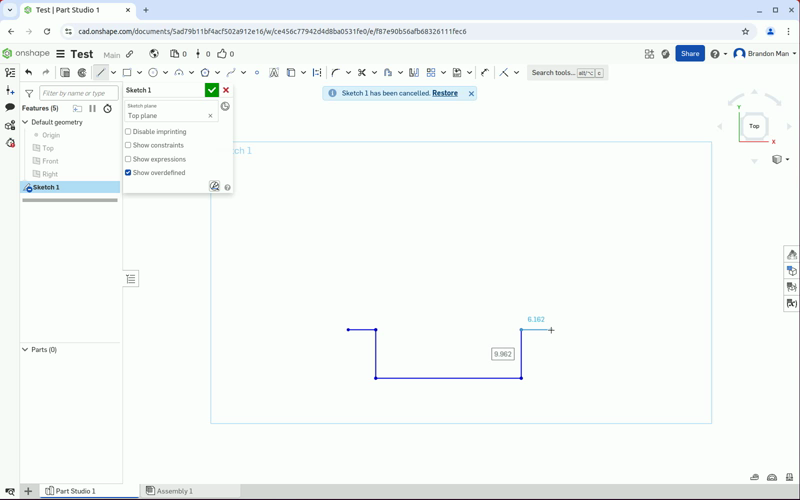
mouse_move(549, 329)
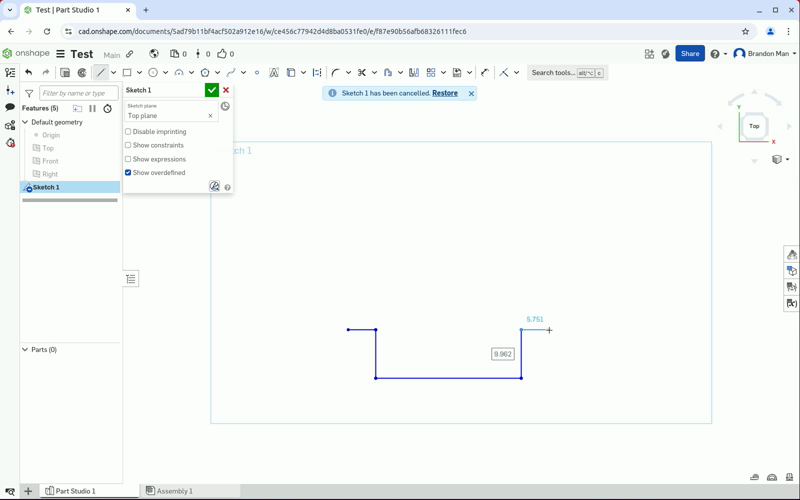
click(549, 329)
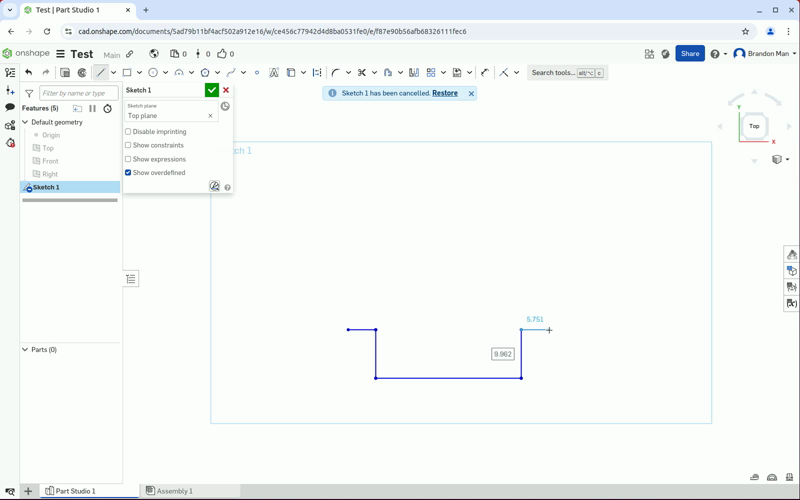
key_up(shift)
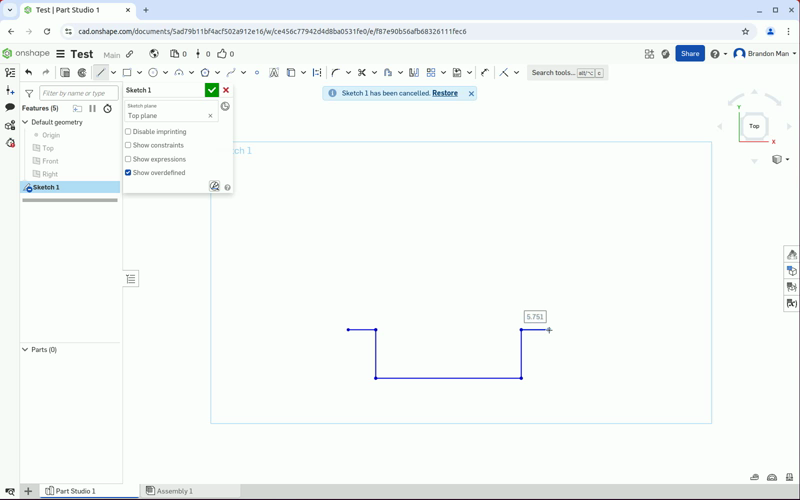
key_down(shift)
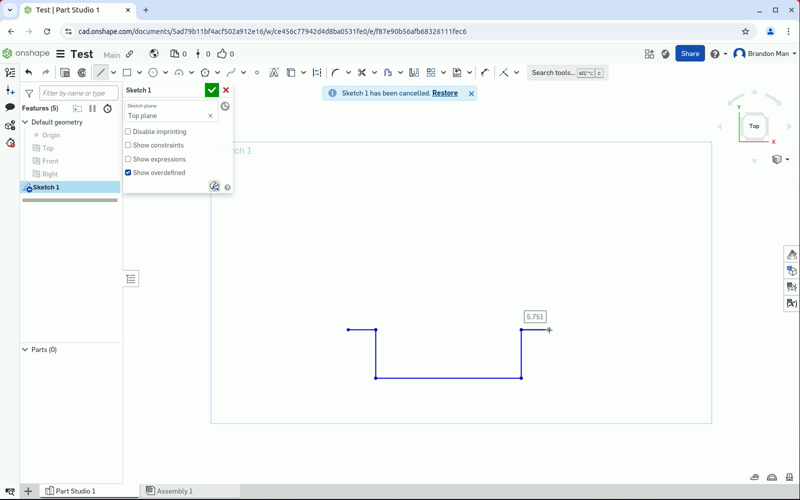
mouse_move(579, 329)
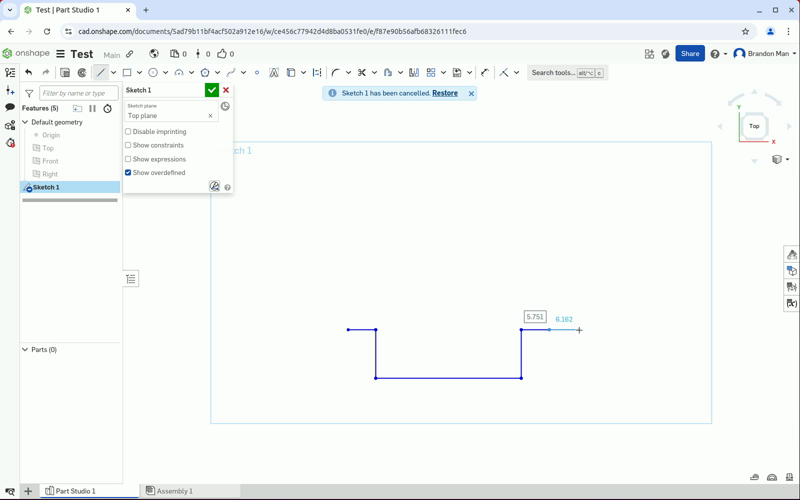
mouse_move(549, 304)
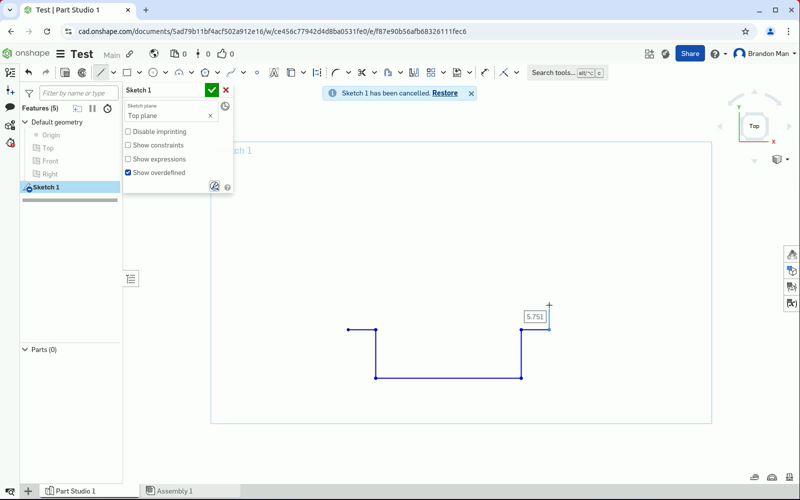
click(549, 304)
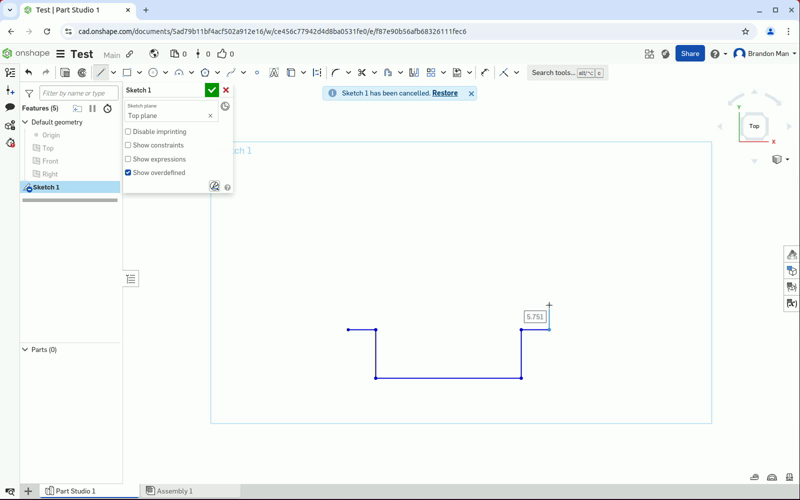
key_up(shift)
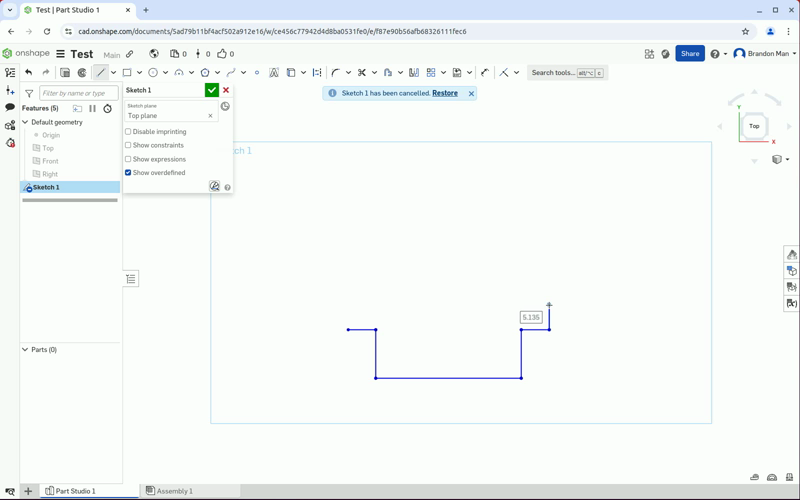
key_down(shift)
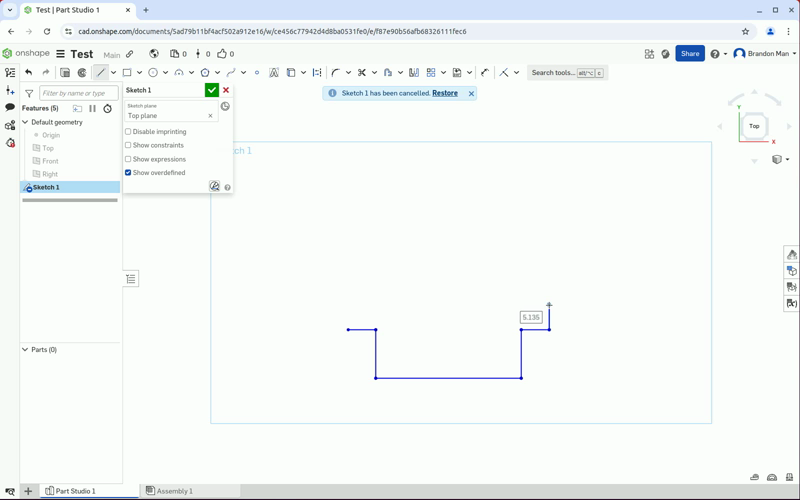
mouse_move(348, 304)
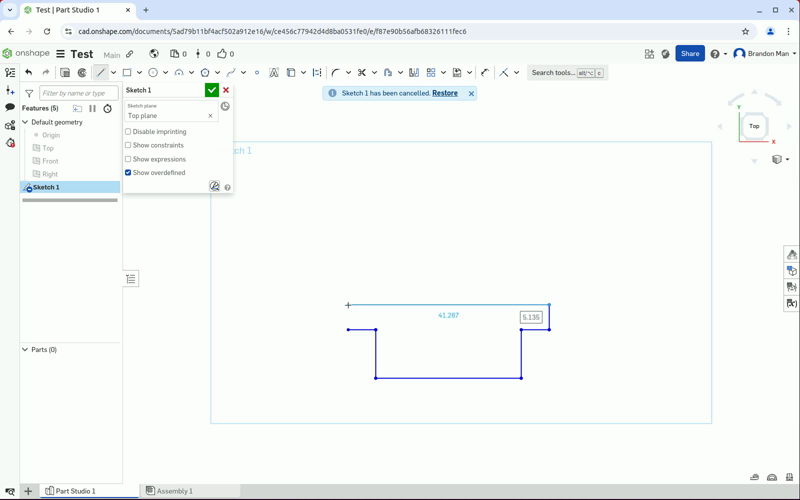
click(348, 304)
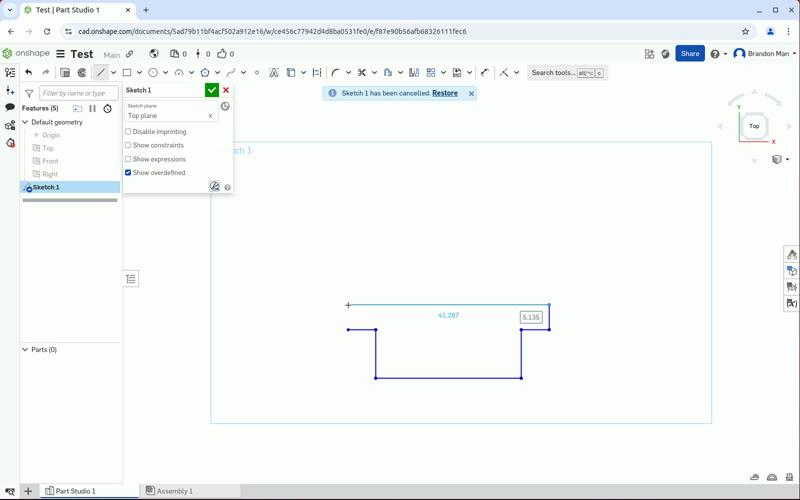
key_up(shift)
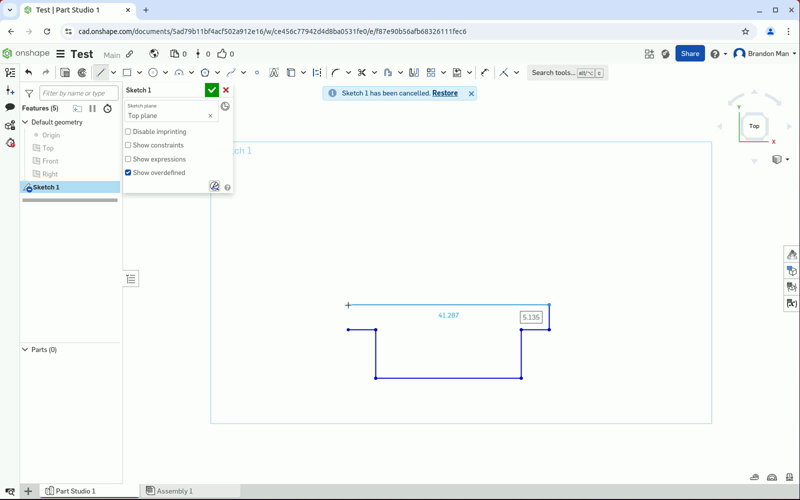
mouse_move(378, 304)
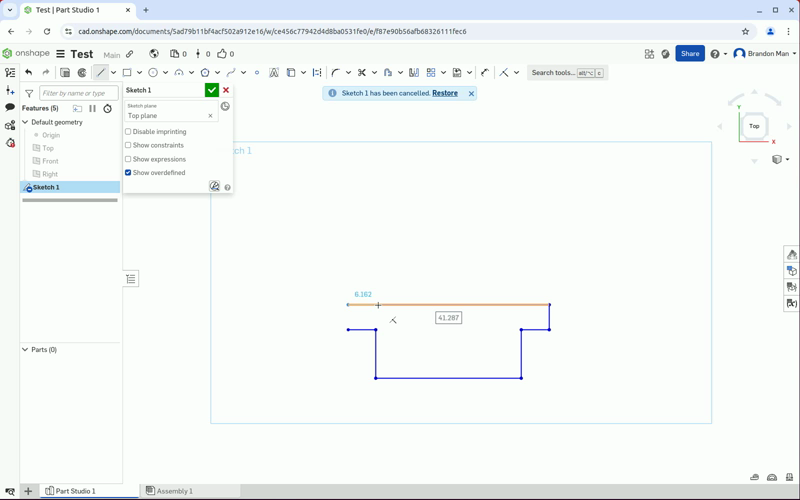
key_down(shift)
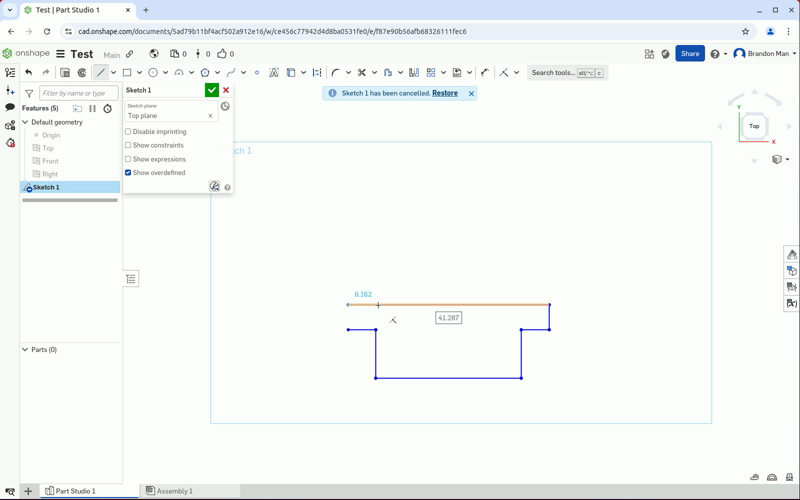
mouse_move(348, 329)
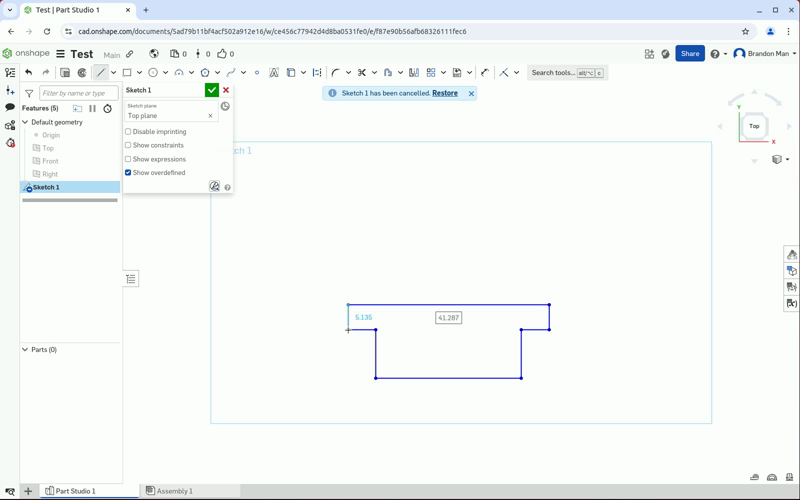
key_up(shift)
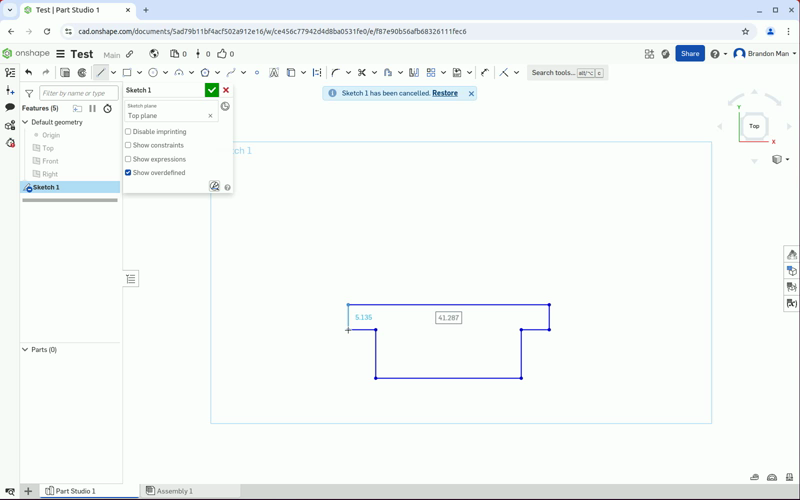
click(348, 329)
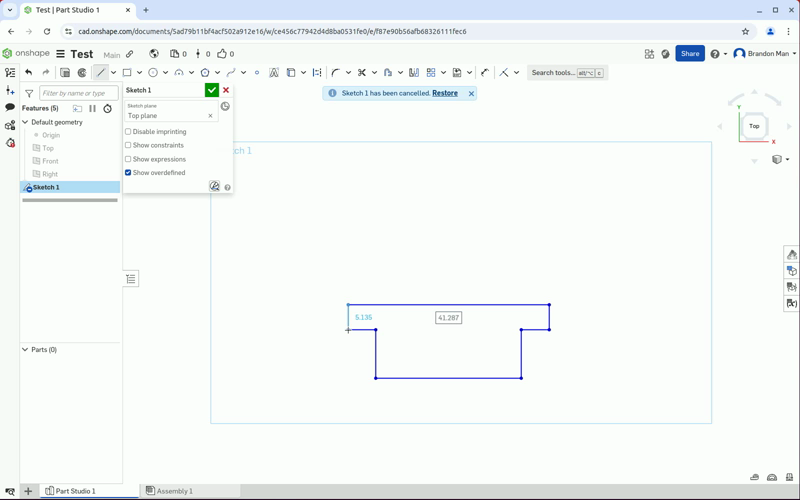
key(esc)
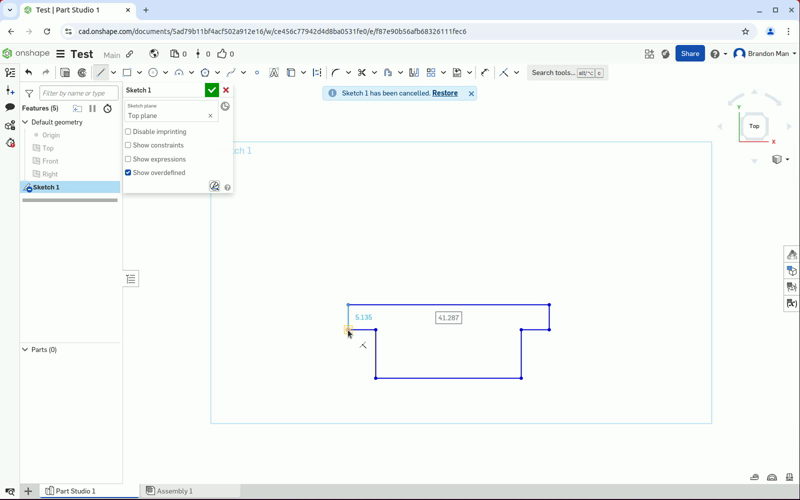
key(c)
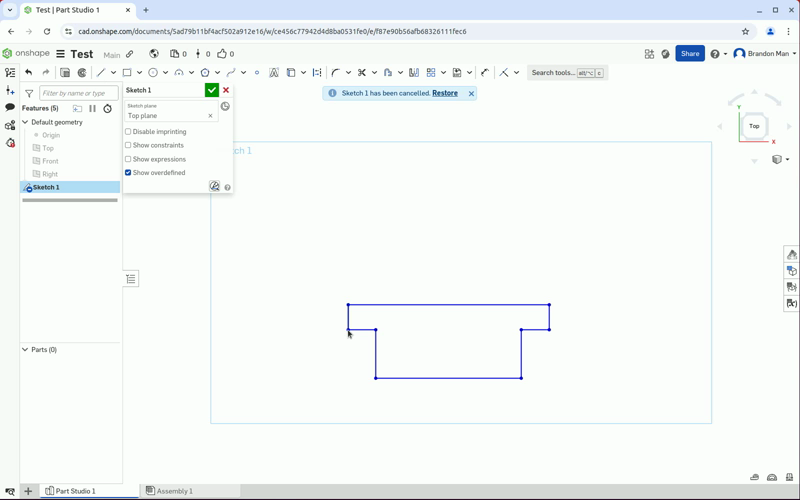
key_down(shift)
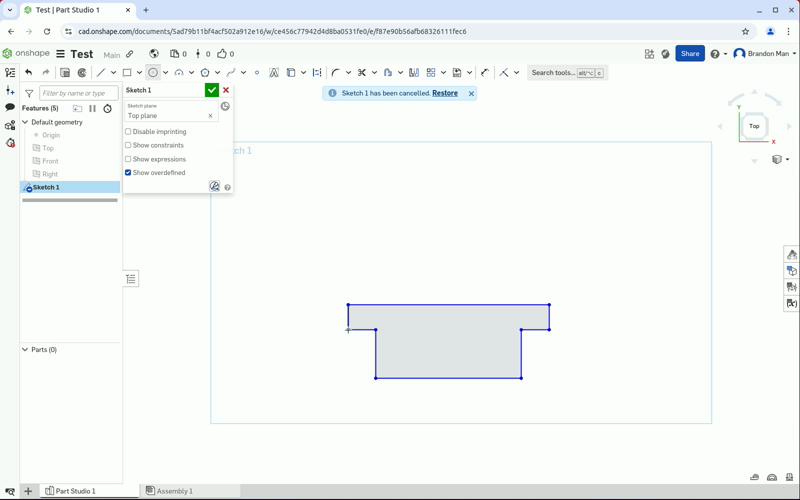
mouse_move(411, 342)
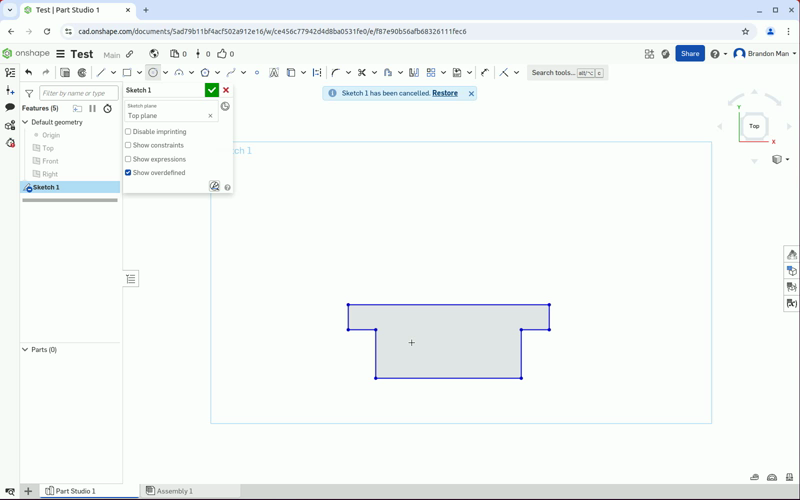
click(411, 342)
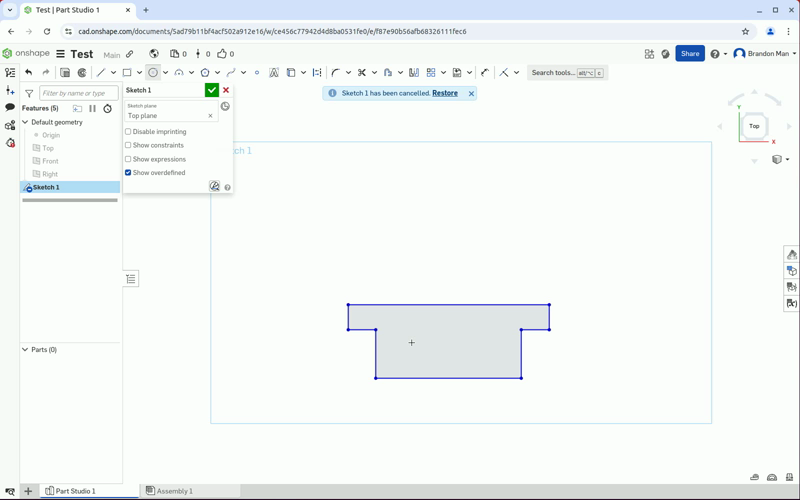
key_up(shift)
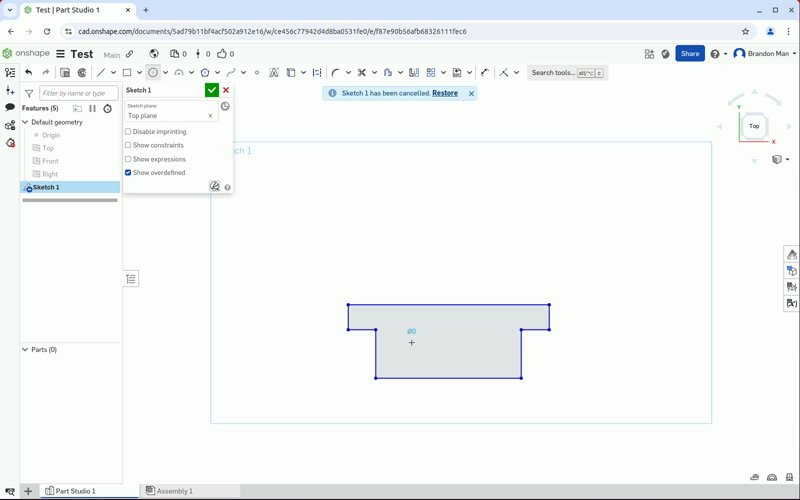
mouse_move(439, 342)
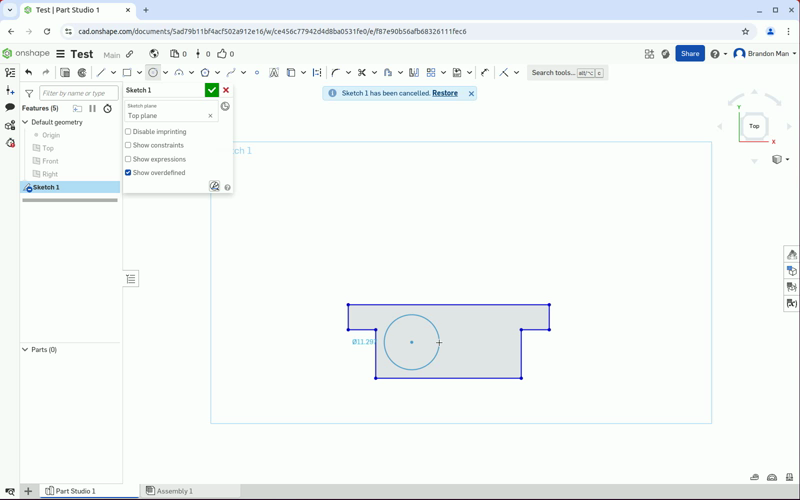
click(439, 342)
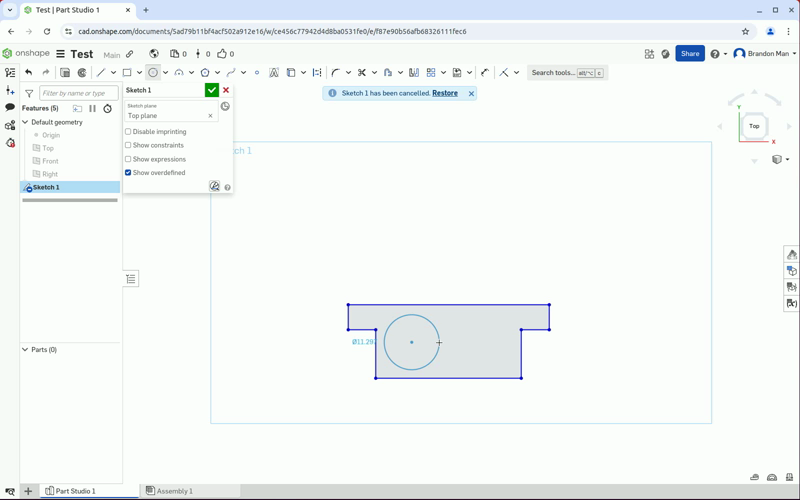
key(esc)
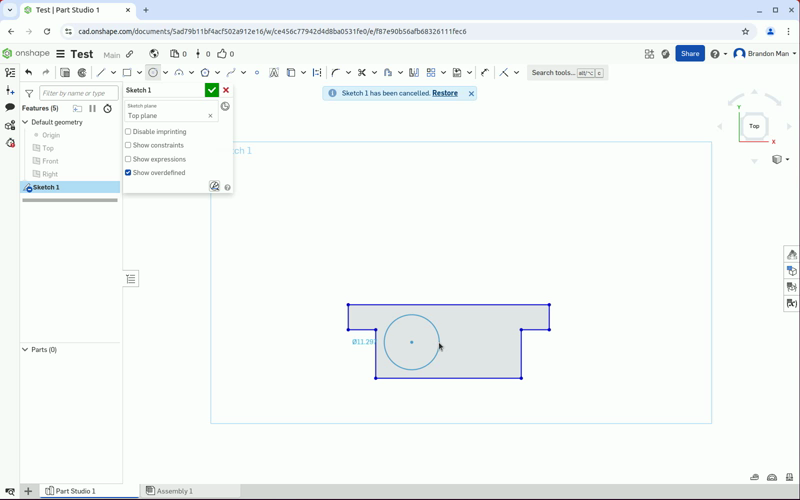
key(c)
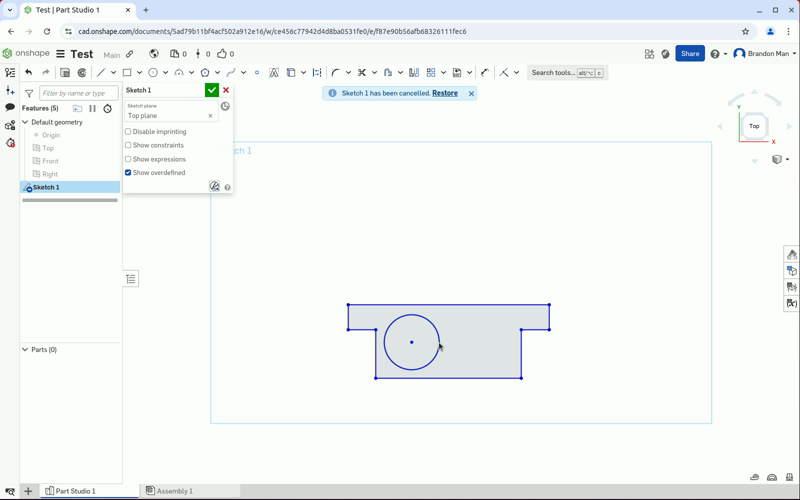
key_down(shift)
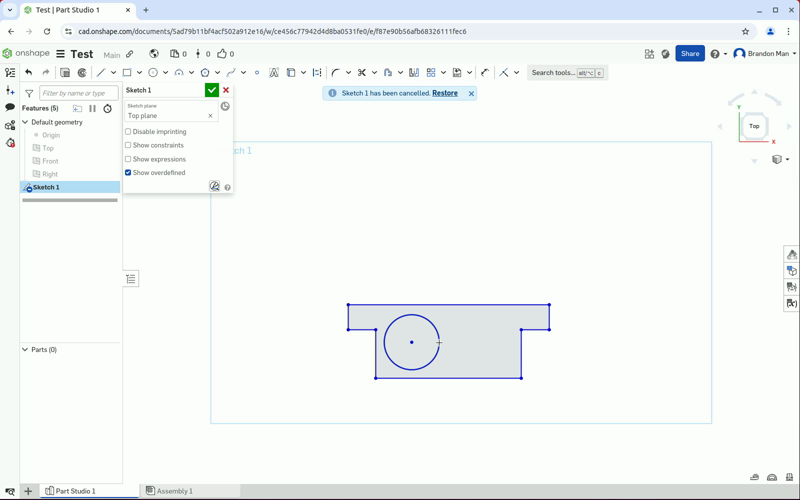
mouse_move(485, 342)
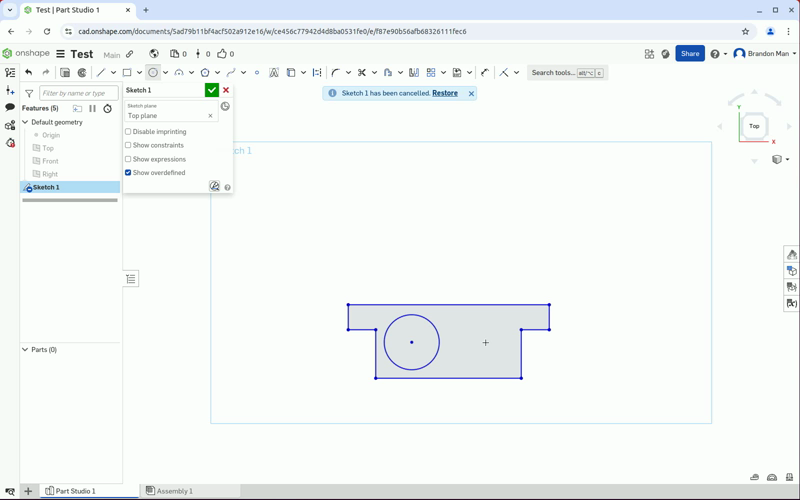
click(485, 342)
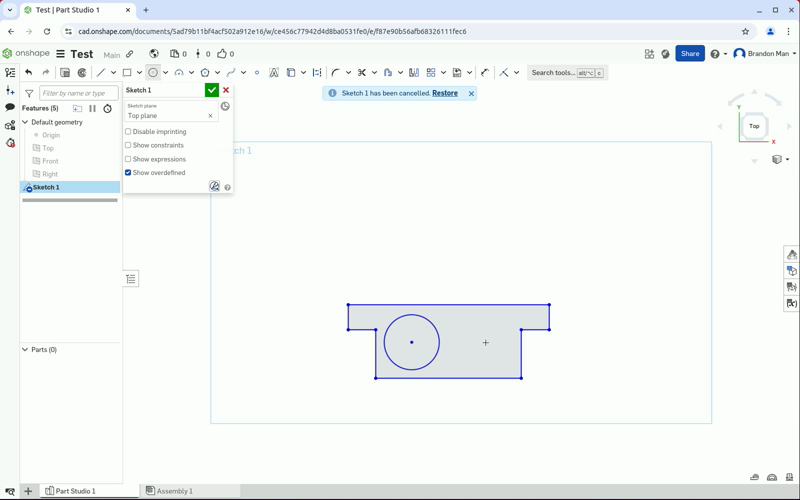
key_up(shift)
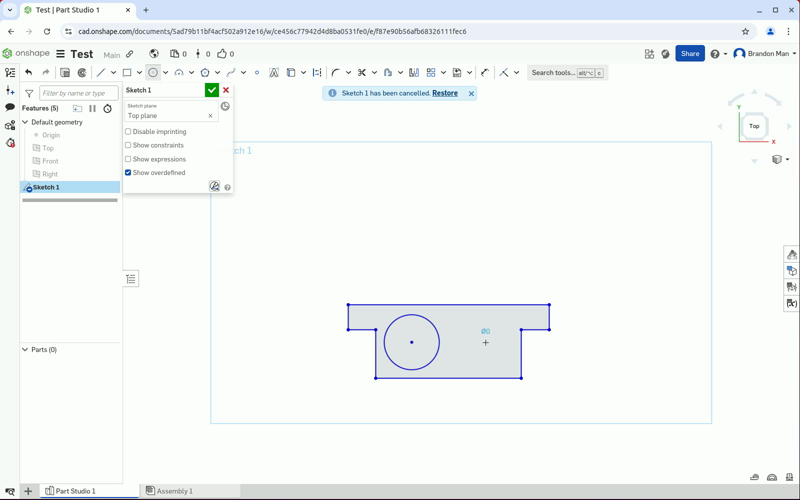
mouse_move(513, 342)
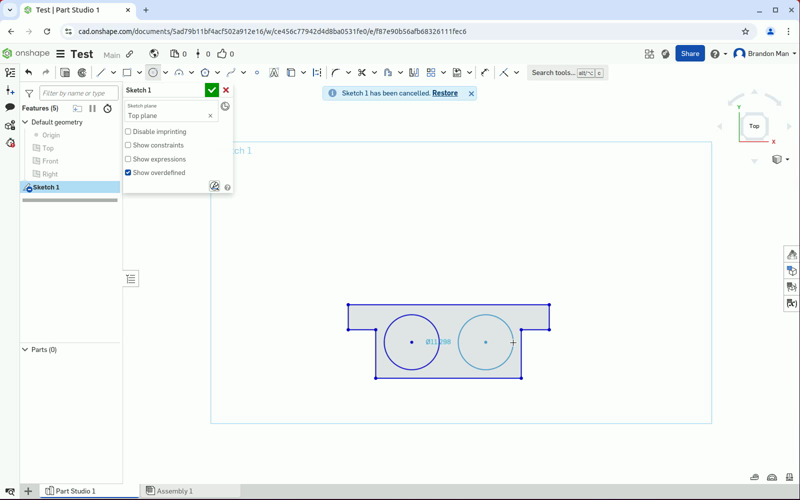
click(513, 342)
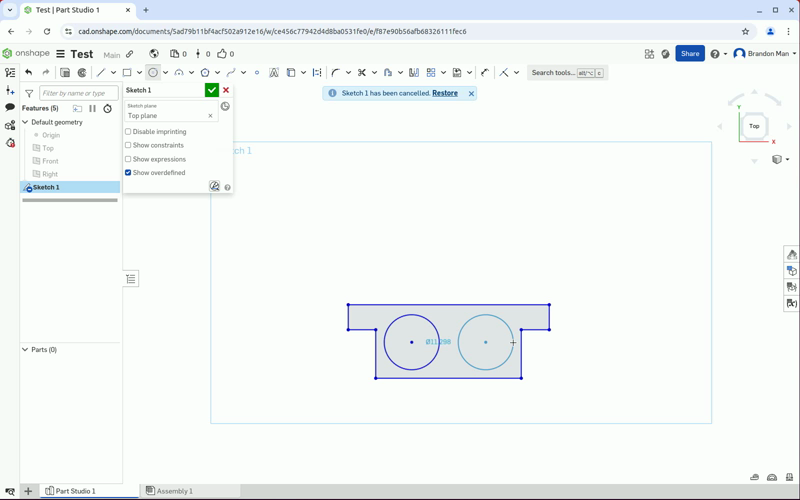
key(esc)
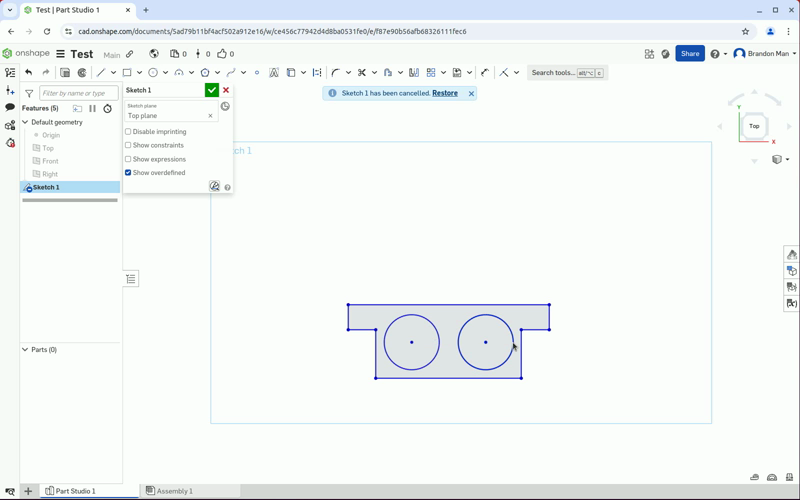
mouse_move(355, 310)
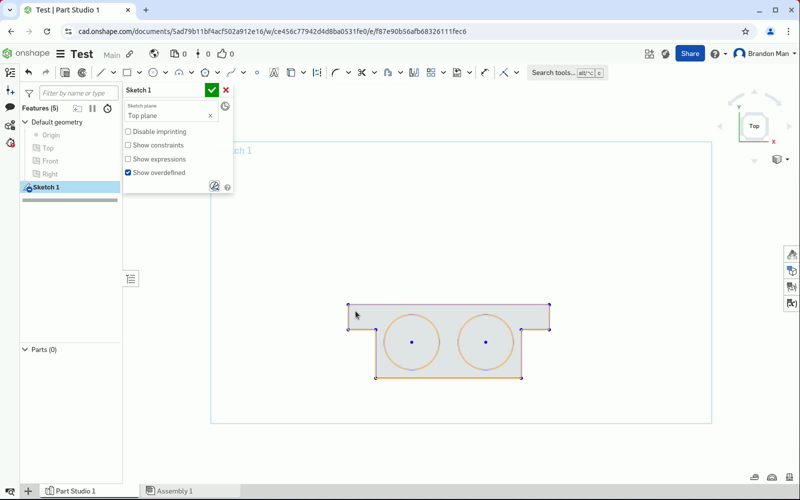
click(355, 310)
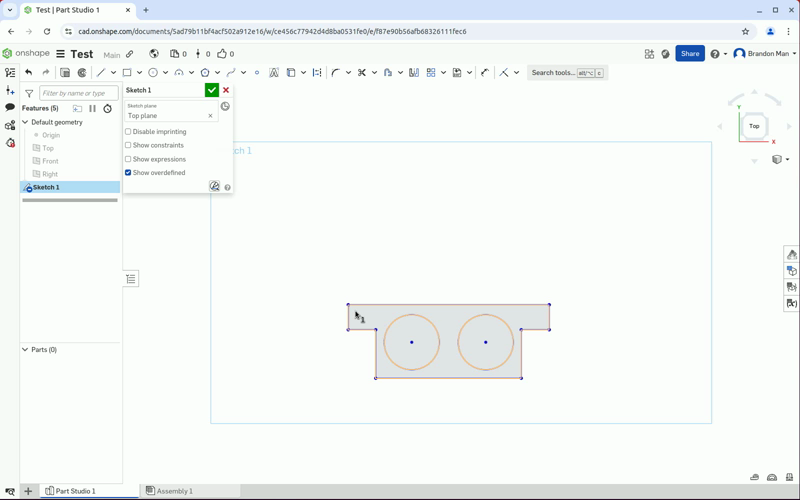
mouse_move(73, 352)
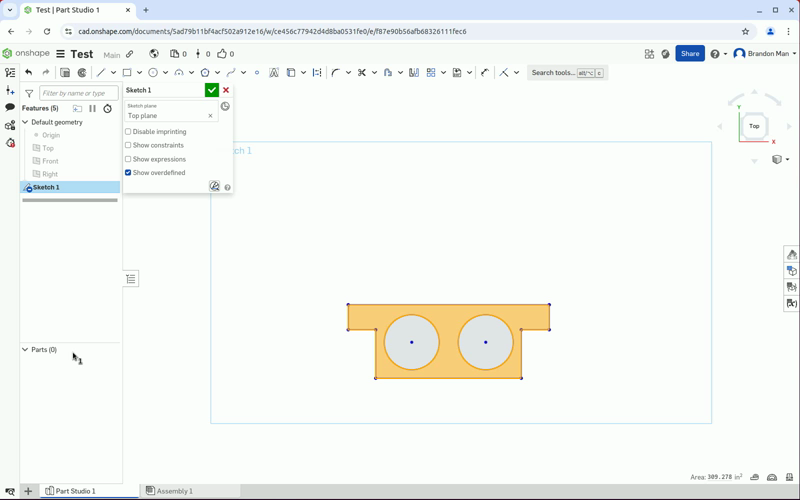
key(shift+y)
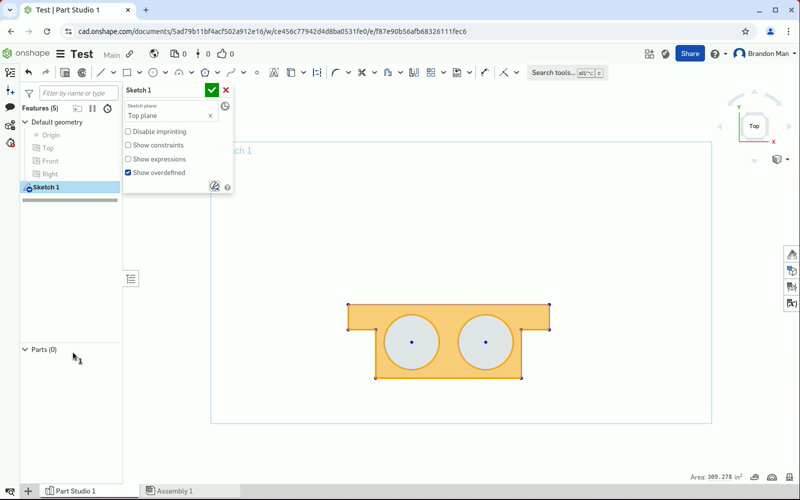
key(shift+e)
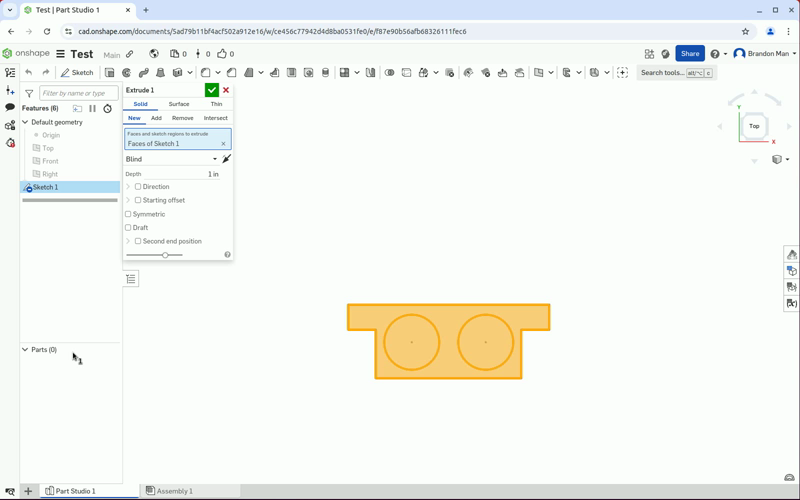
mouse_move(143, 106)
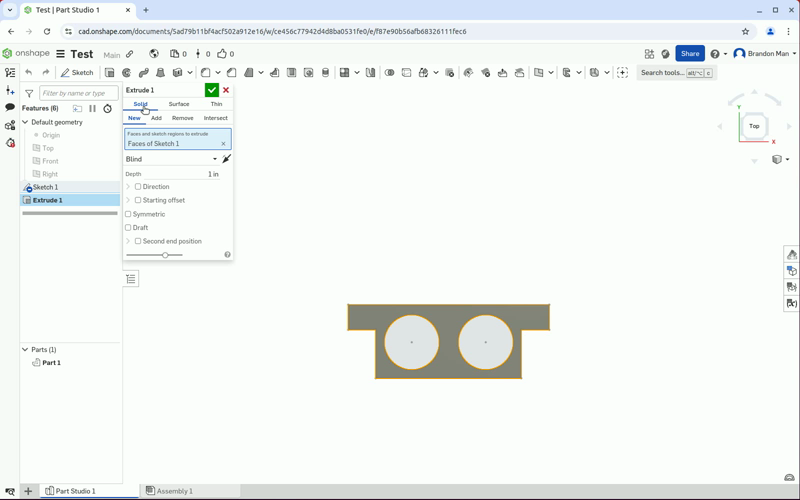
click(143, 106)
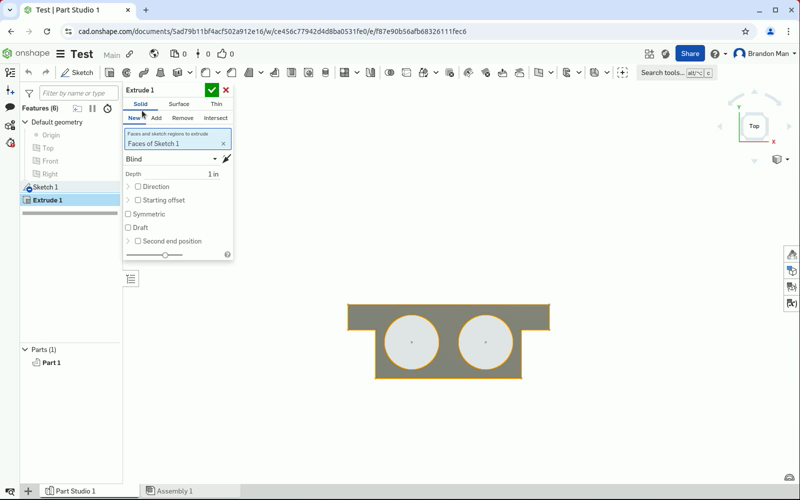
mouse_move(137, 120)
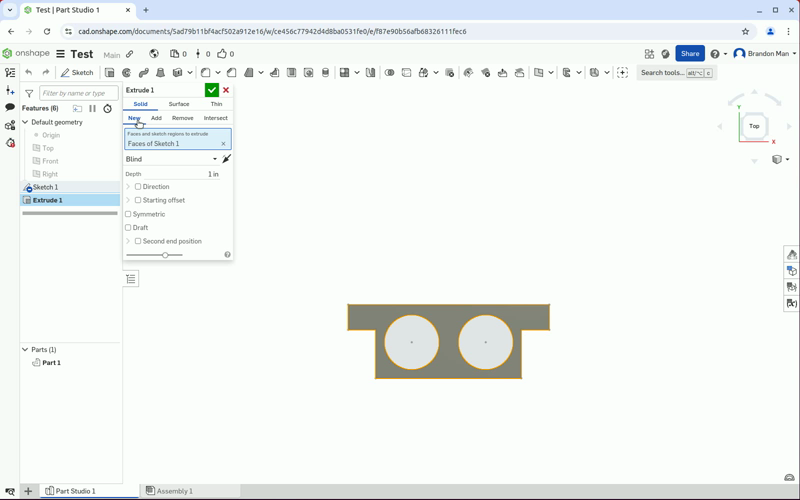
click(137, 120)
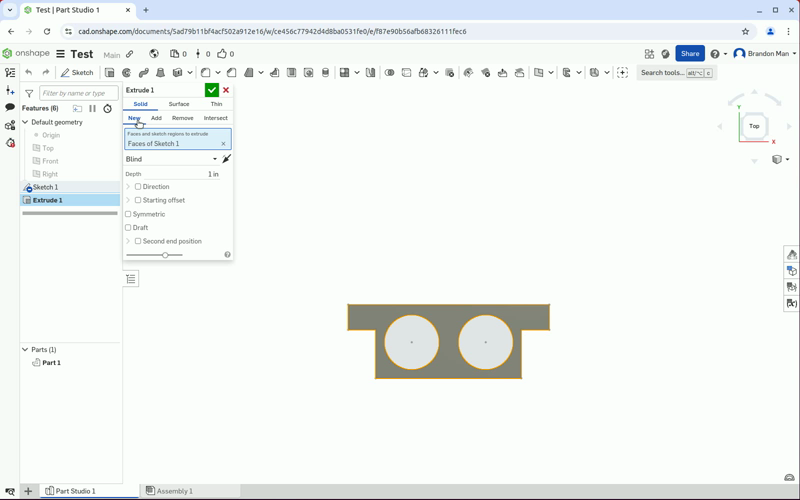
key(tab, 4)
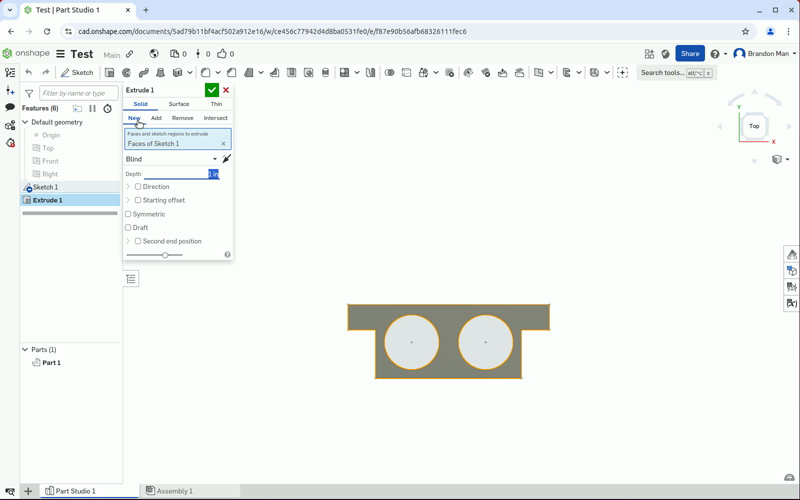
text(5.055)
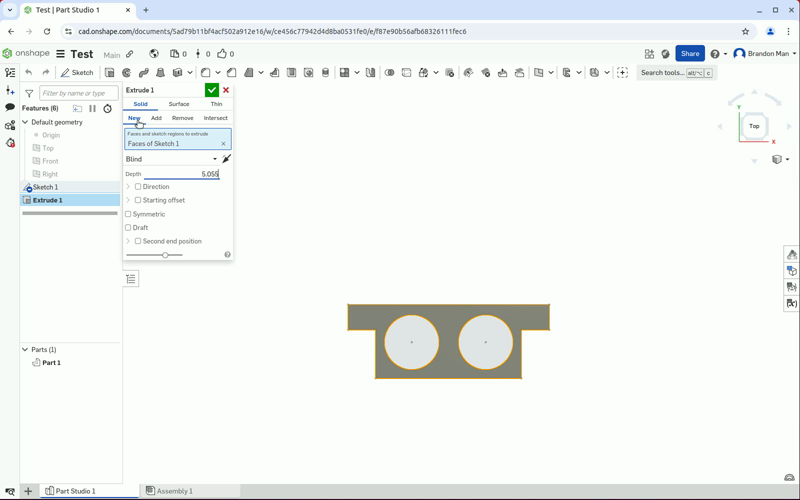
key(enter)
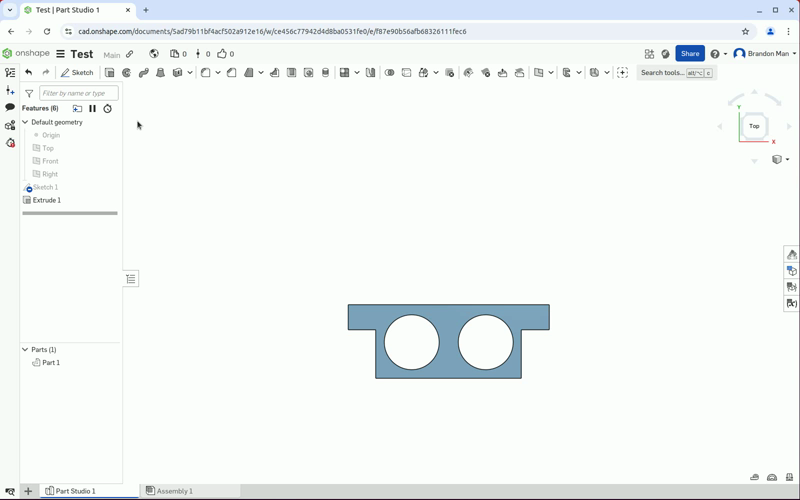
key(shift+h)
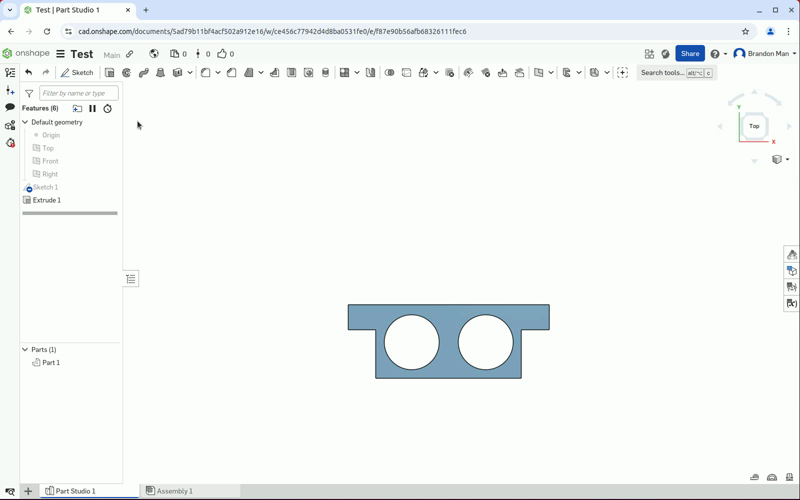
key(shift+h)
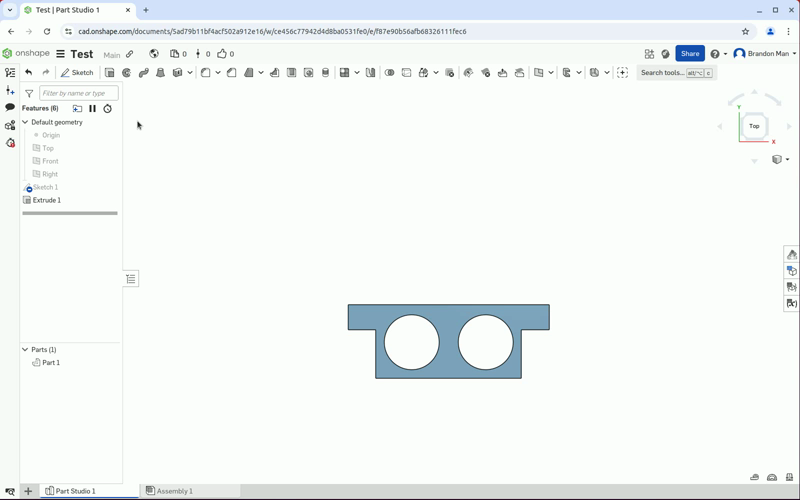
mouse_move(73, 189)
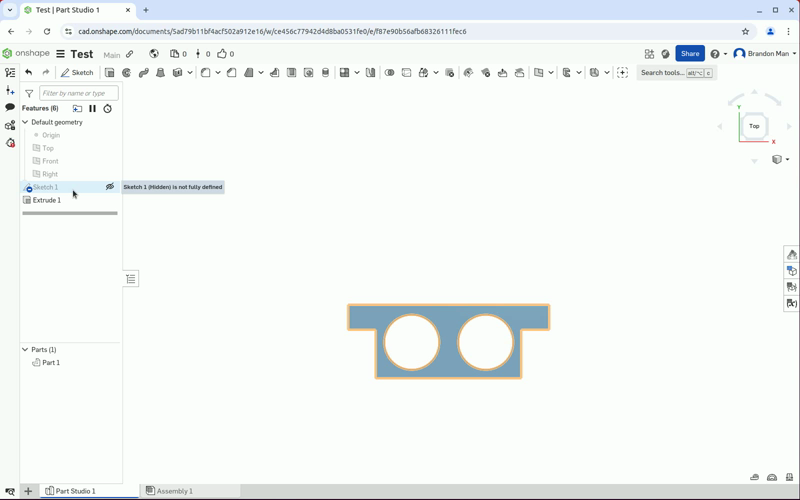
click(73, 189)
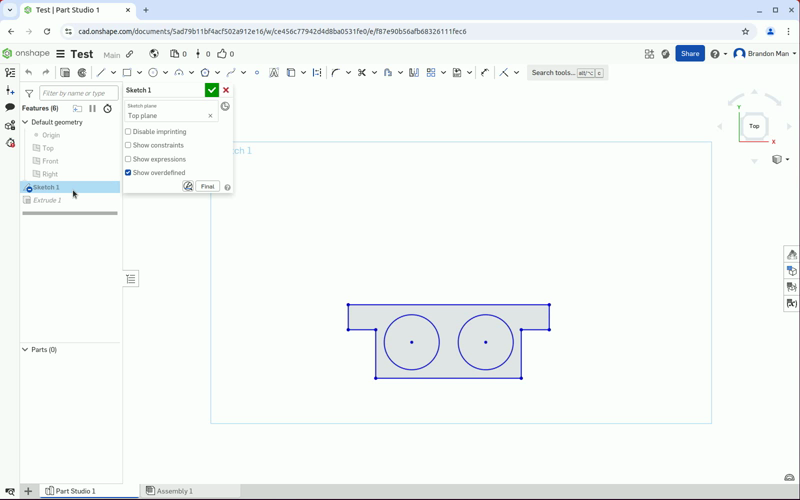
mouse_move(229, 92)
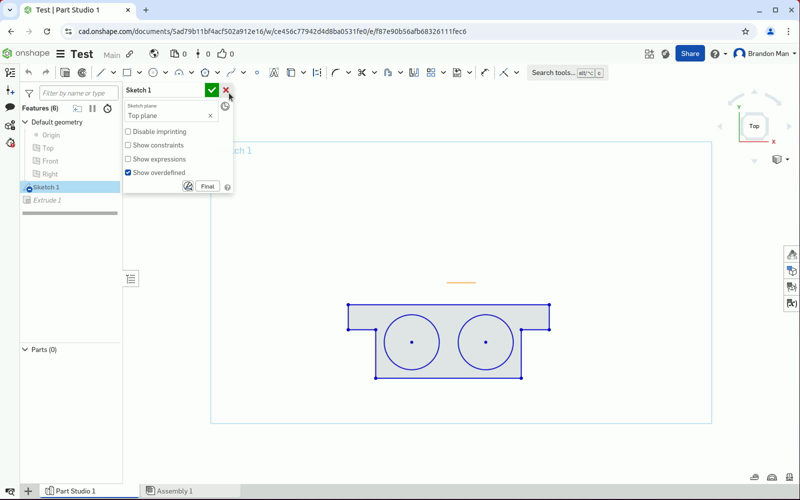
click(229, 92)
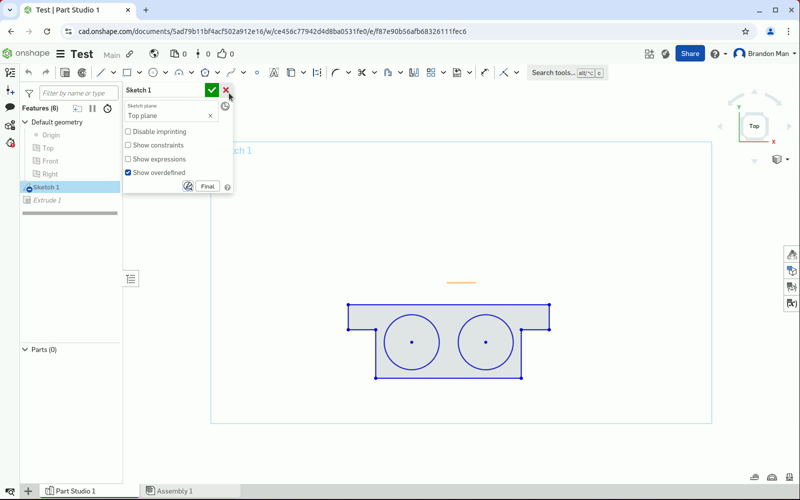
key(shift+s)
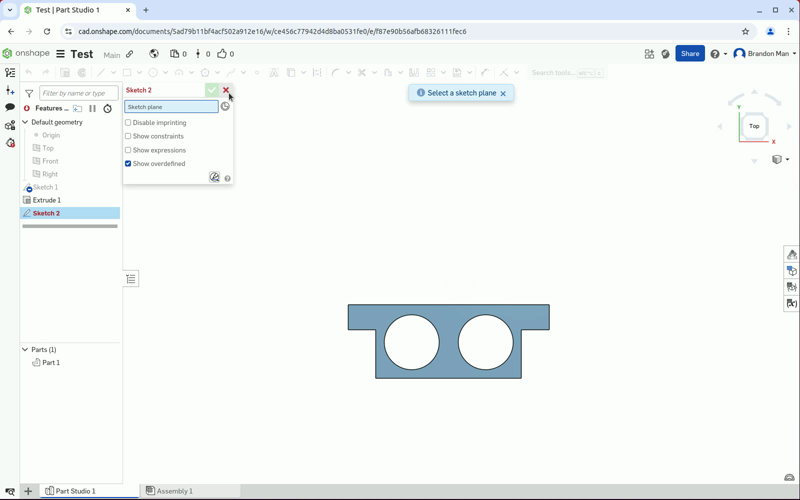
mouse_move(73, 150)
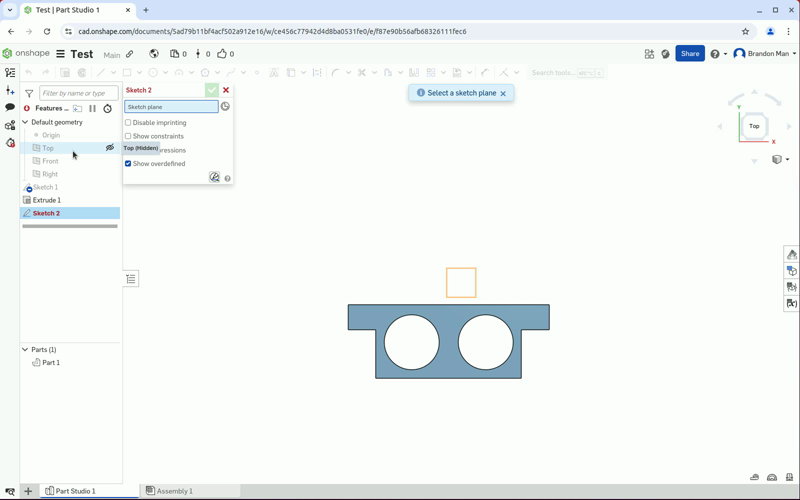
click(73, 150)
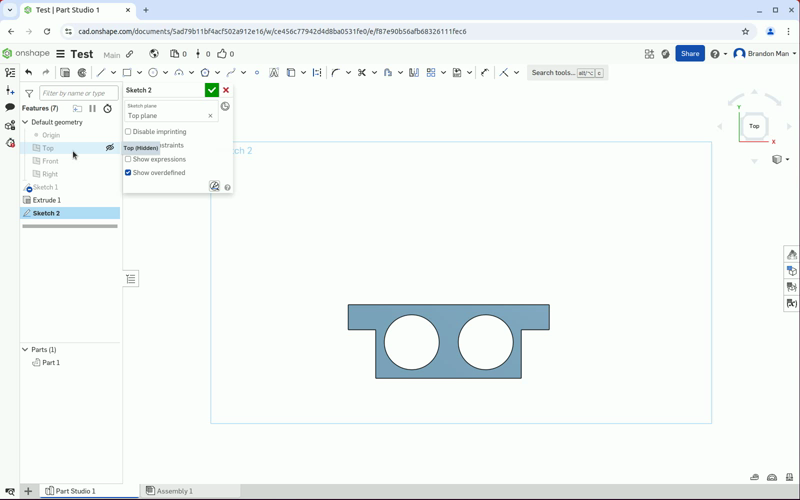
mouse_move(73, 352)
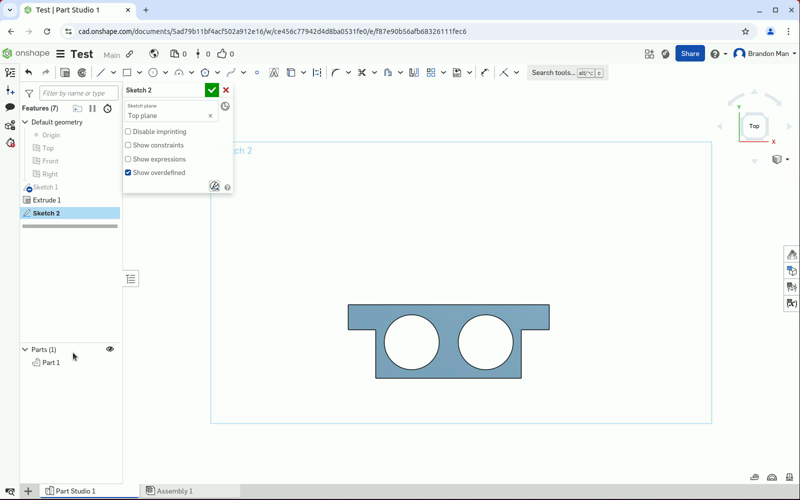
key(y)
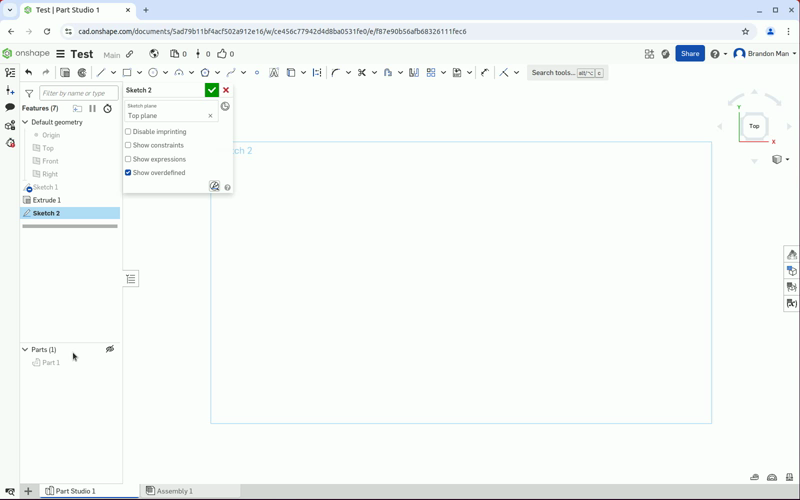
key(c)
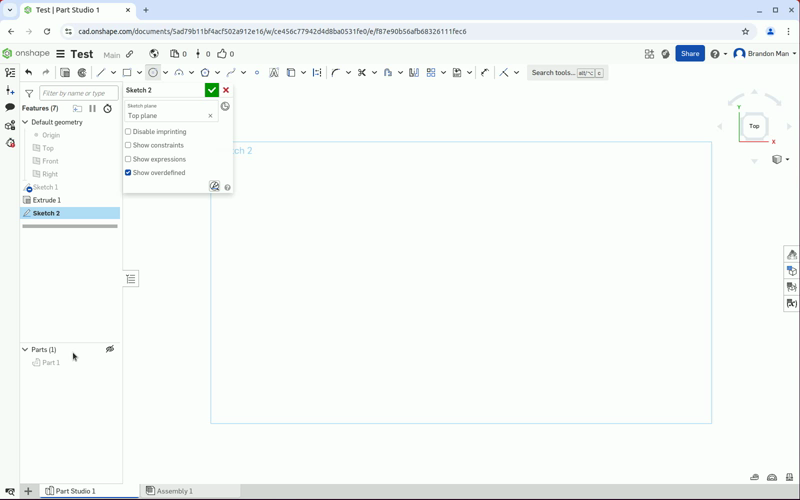
key_down(shift)
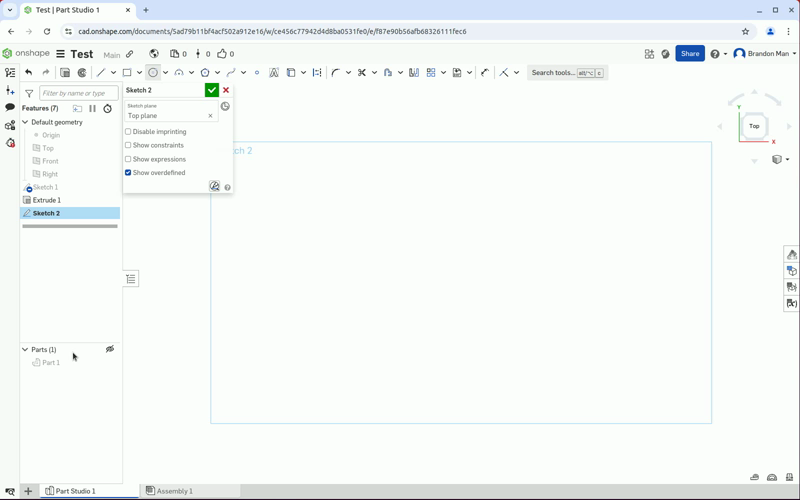
mouse_move(412, 341)
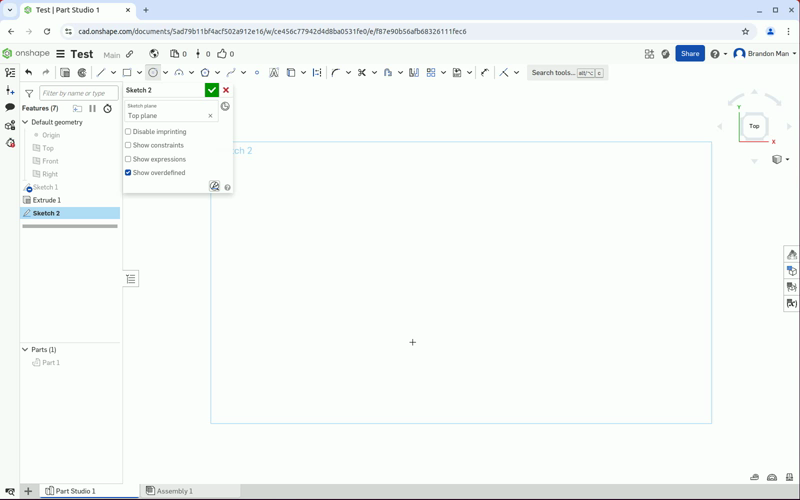
click(412, 341)
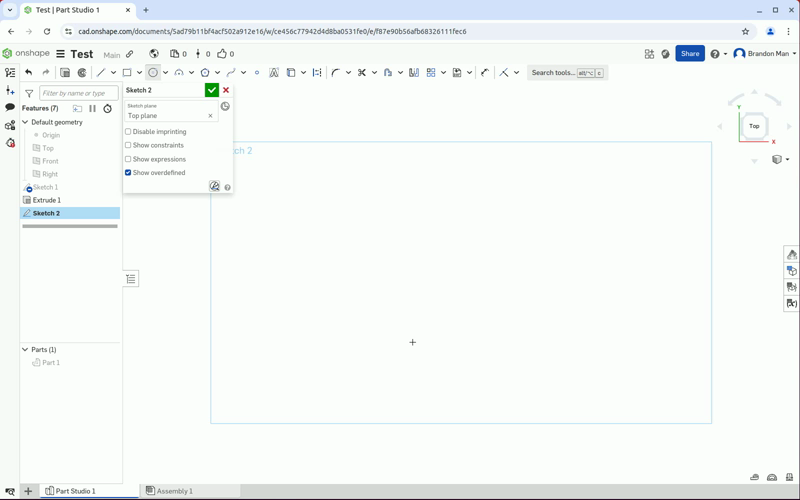
key_up(shift)
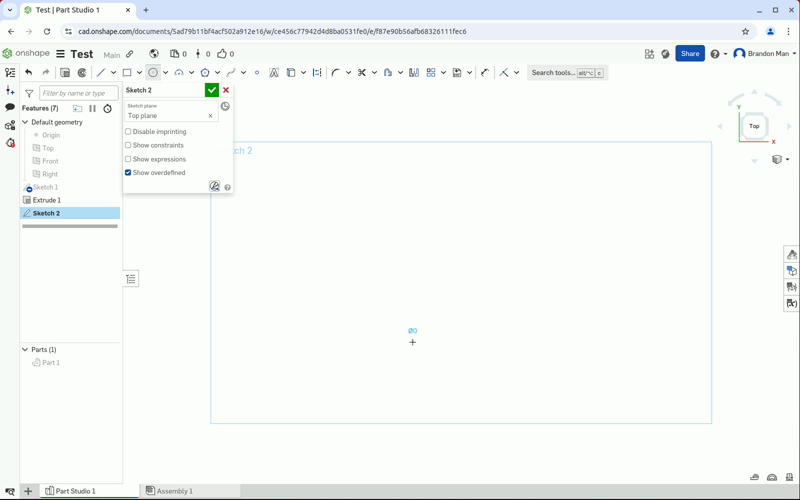
mouse_move(440, 341)
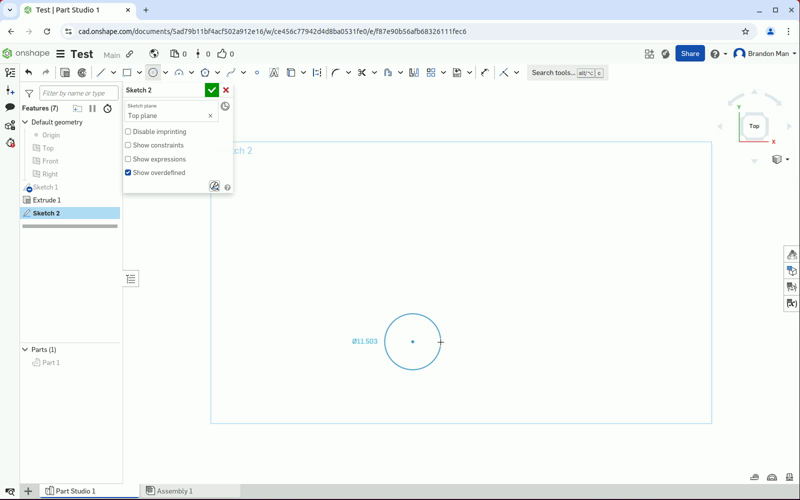
click(440, 341)
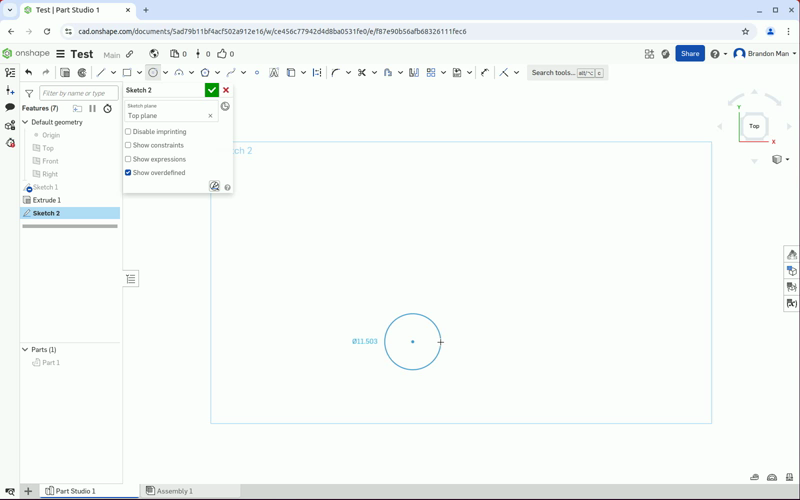
key(esc)
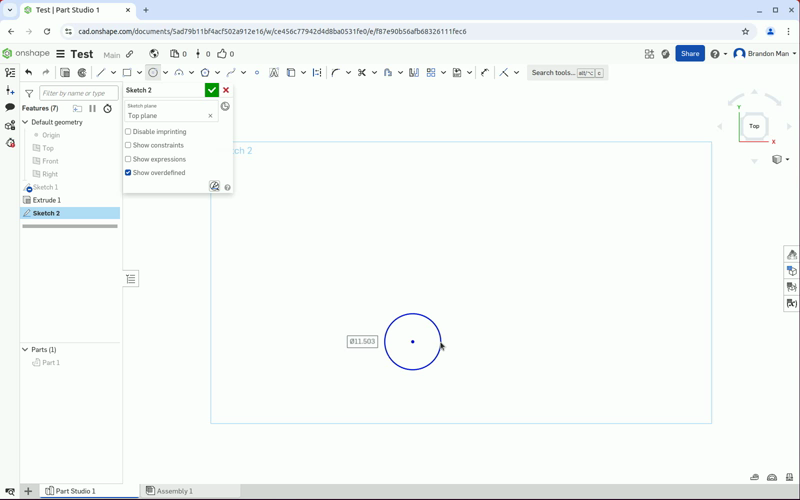
key(c)
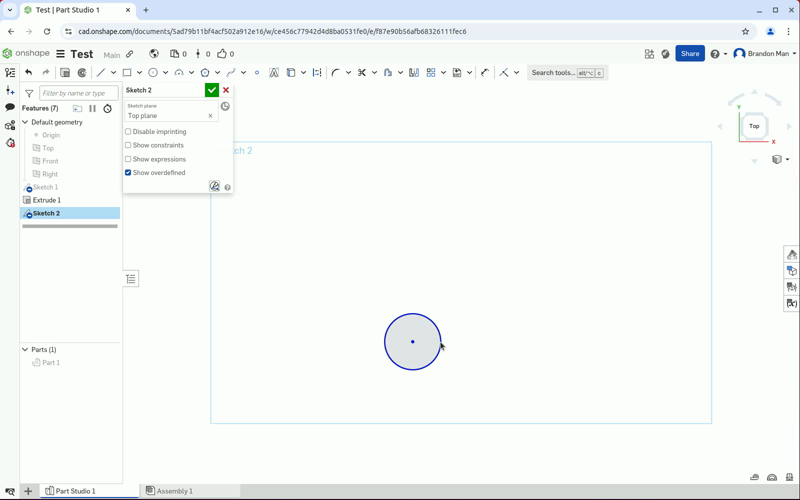
key_down(shift)
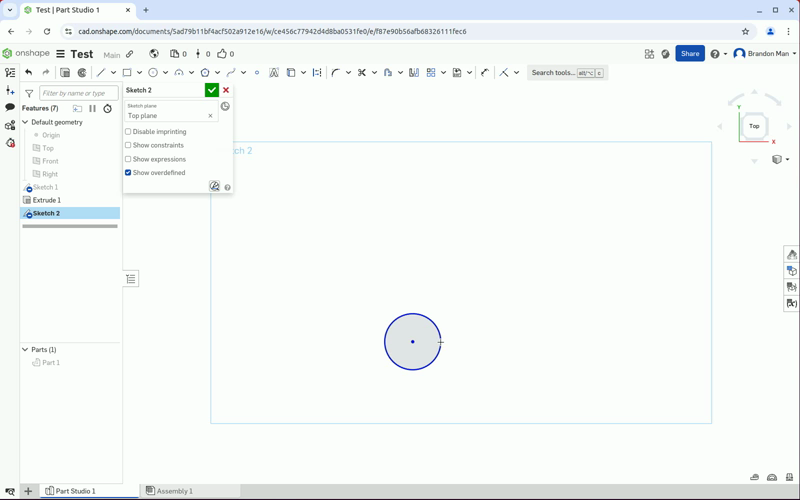
mouse_move(412, 341)
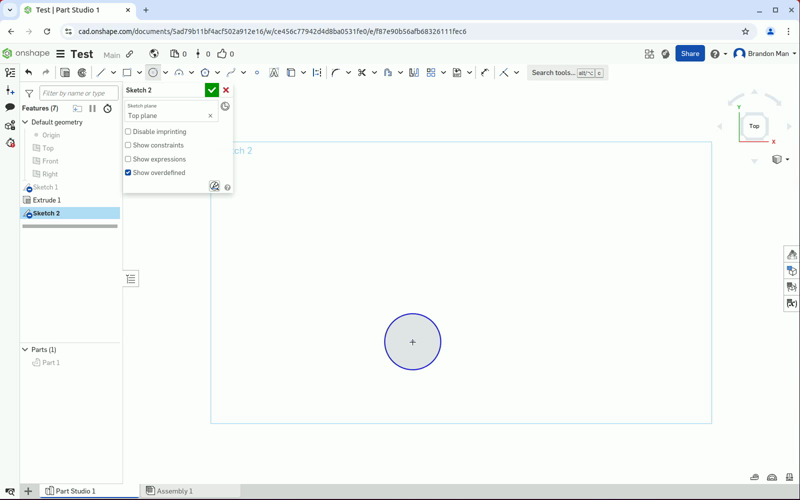
click(412, 341)
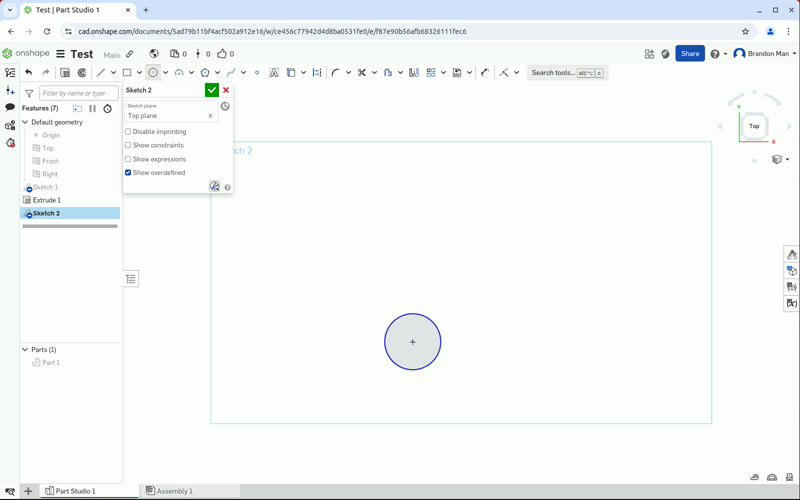
key_up(shift)
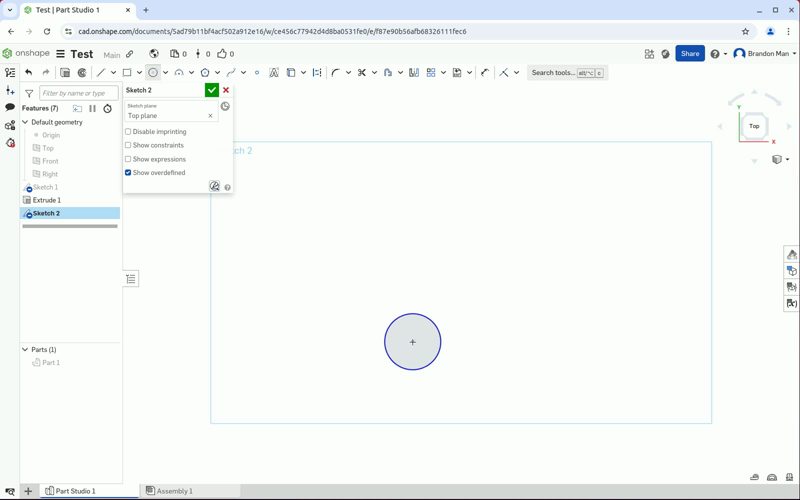
mouse_move(422, 341)
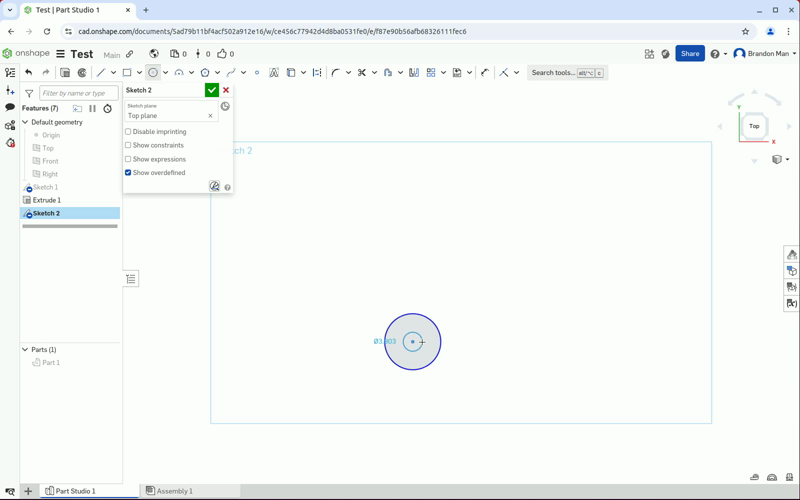
click(422, 341)
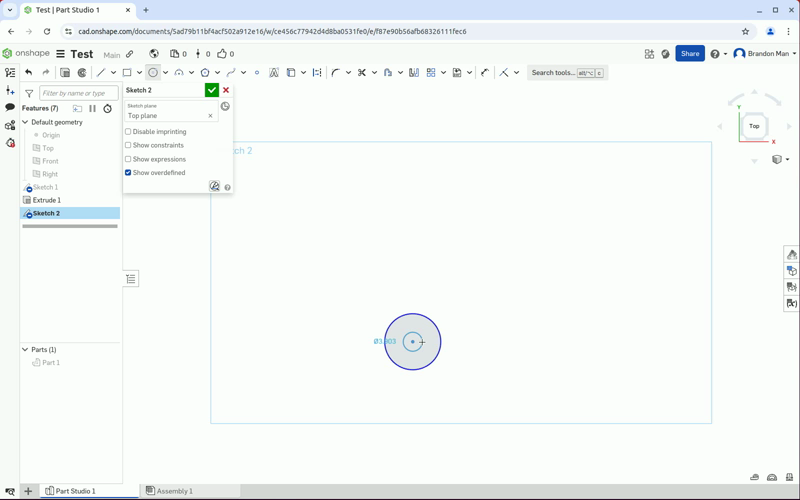
key(esc)
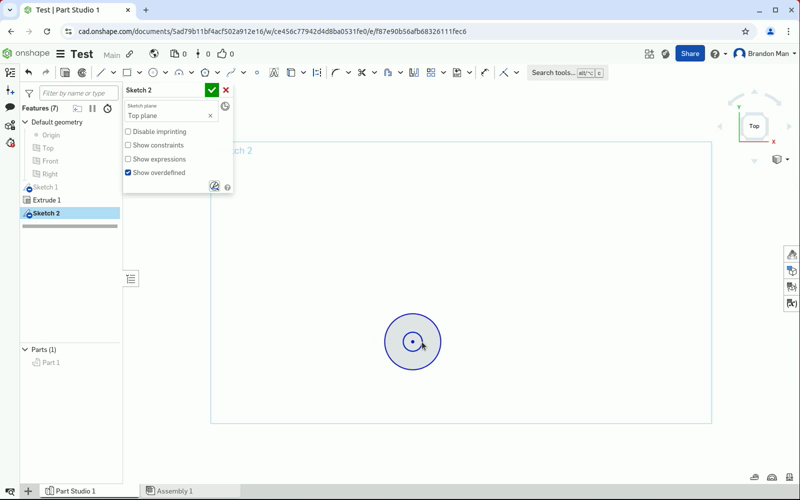
mouse_move(428, 355)
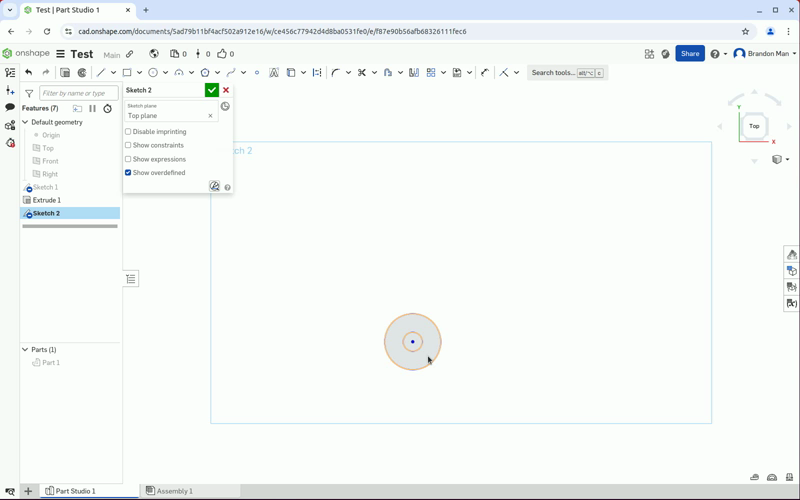
click(428, 355)
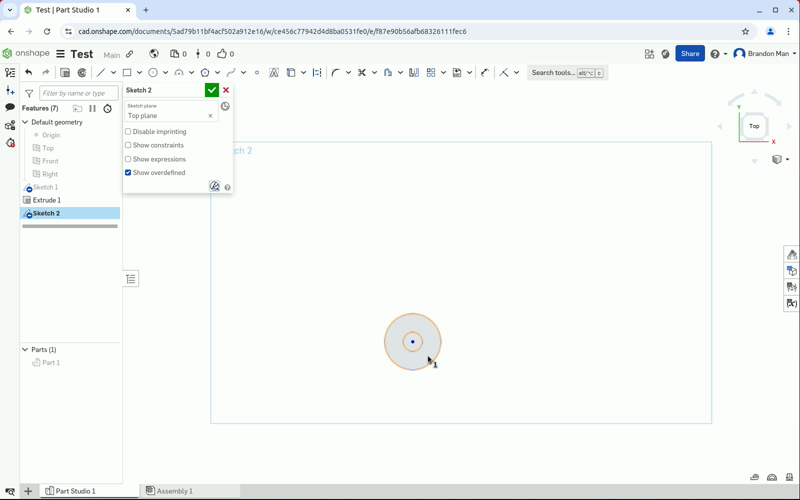
mouse_move(73, 352)
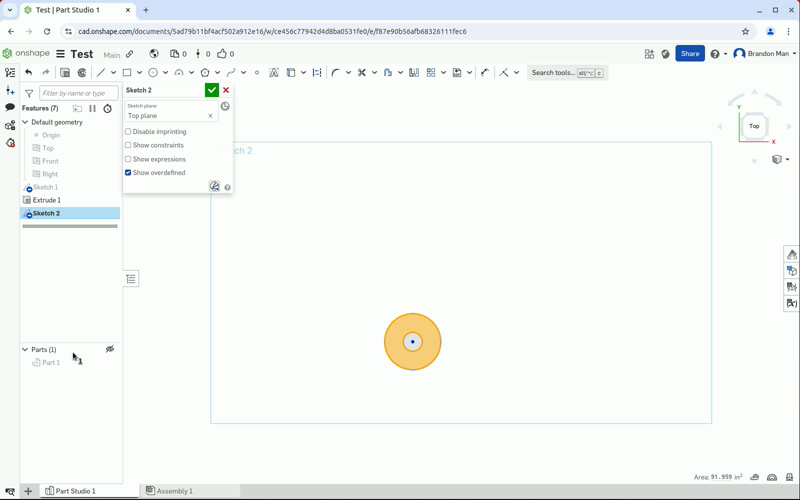
key(shift+y)
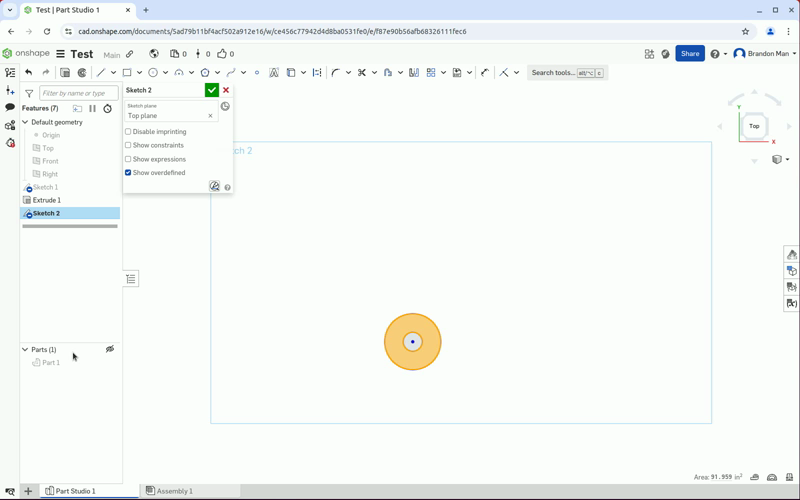
key(shift+e)
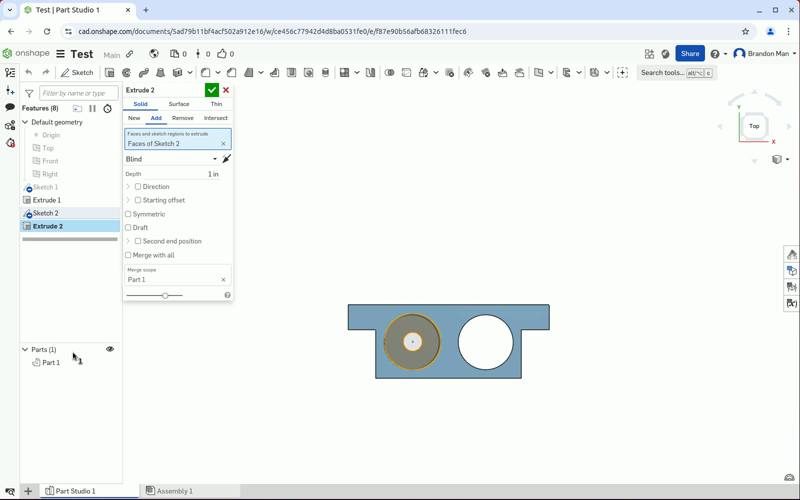
mouse_move(143, 106)
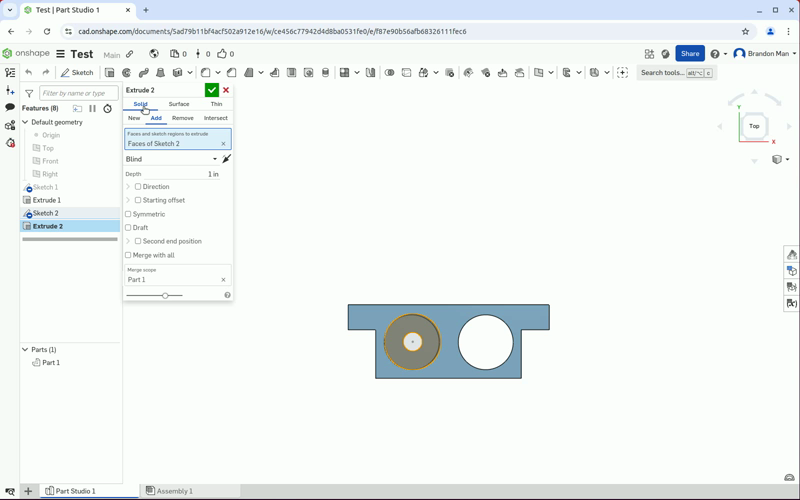
click(143, 106)
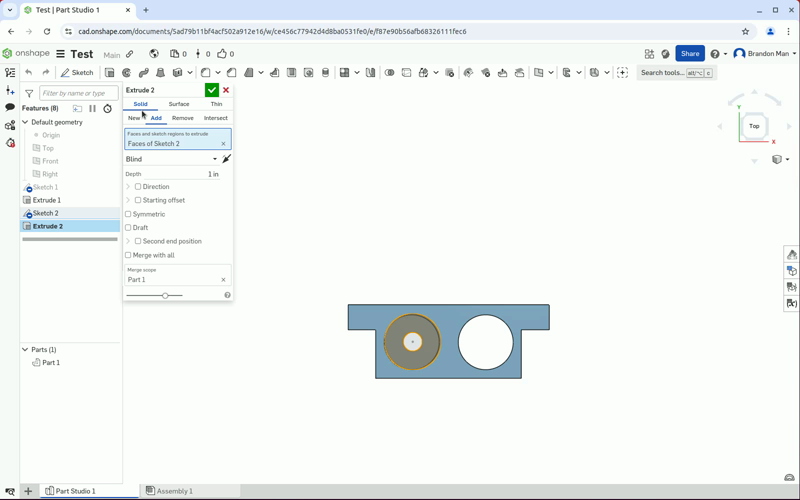
mouse_move(137, 120)
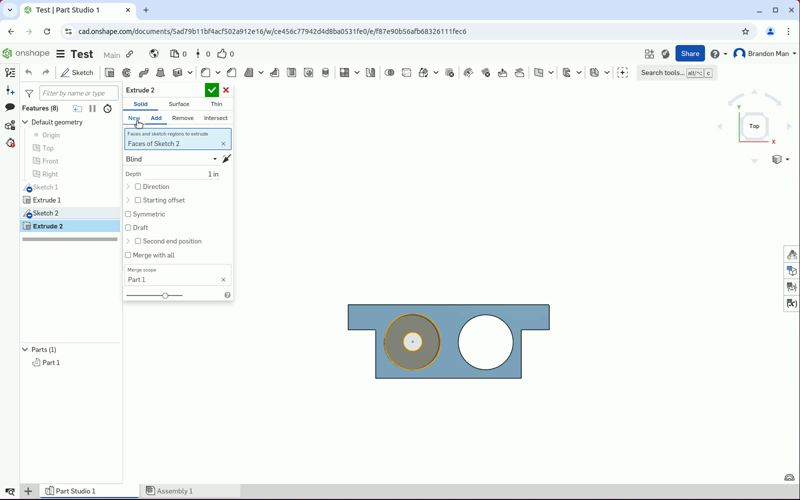
click(137, 120)
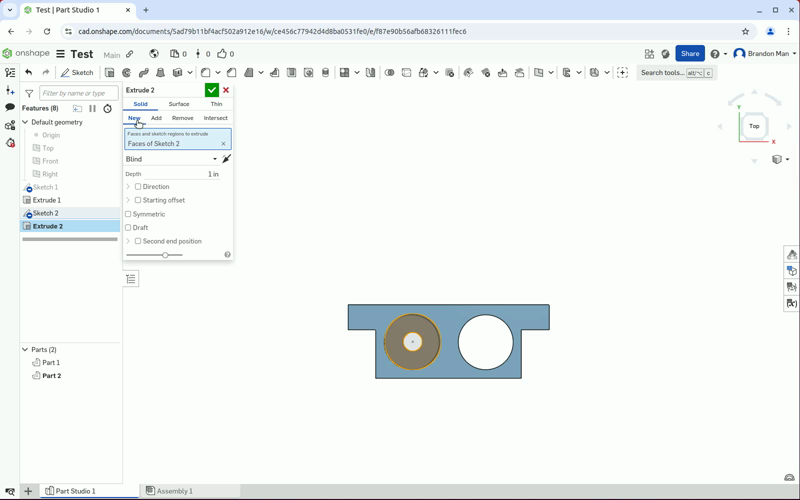
key(tab, 4)
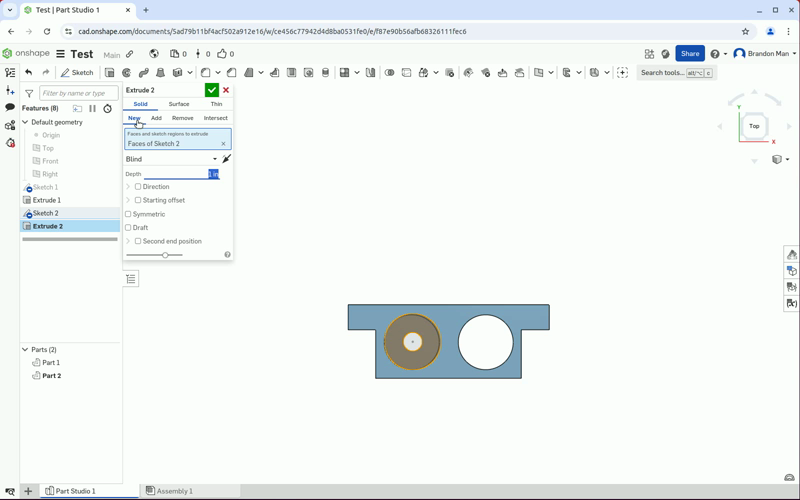
text(10.11)
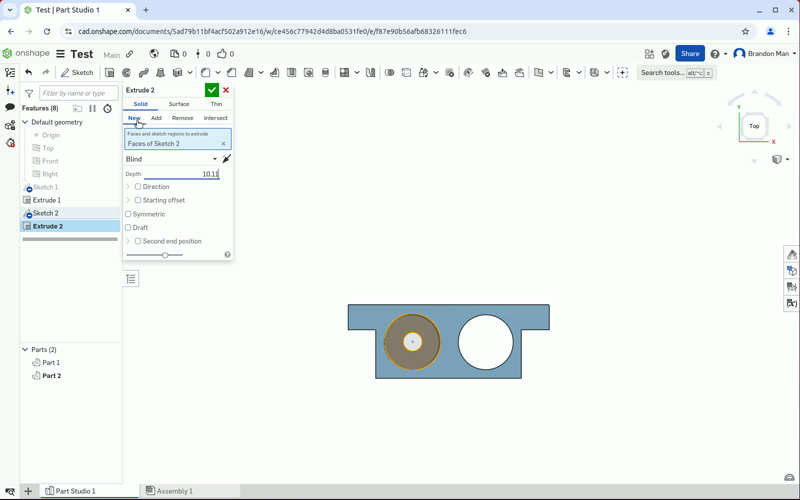
key(tab, 3)
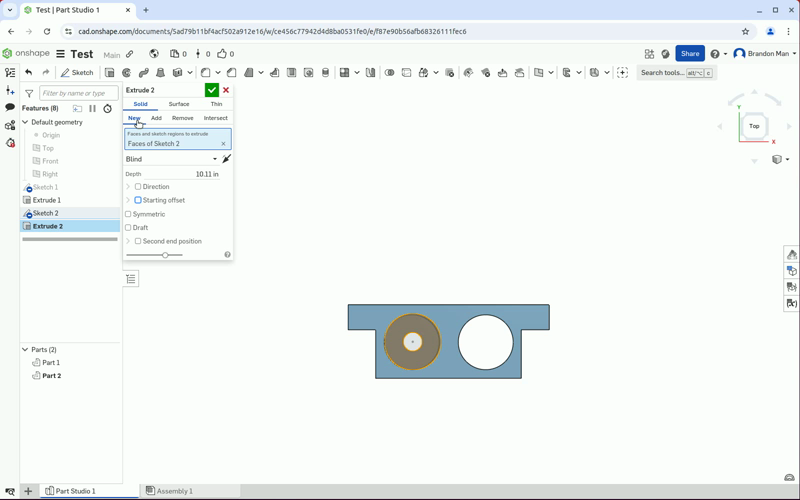
key(tab, 2)
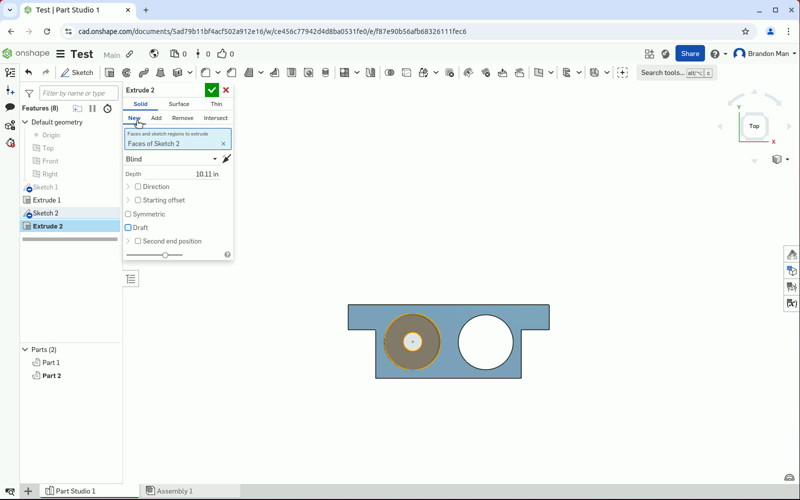
key(space)
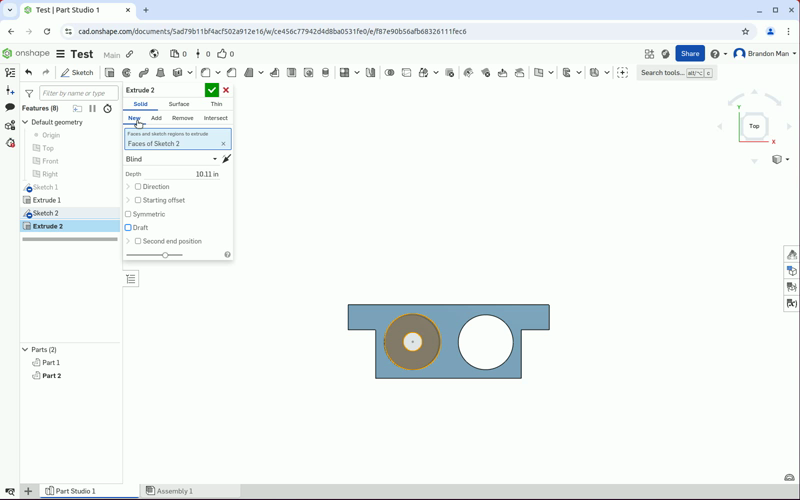
key(tab, 3)
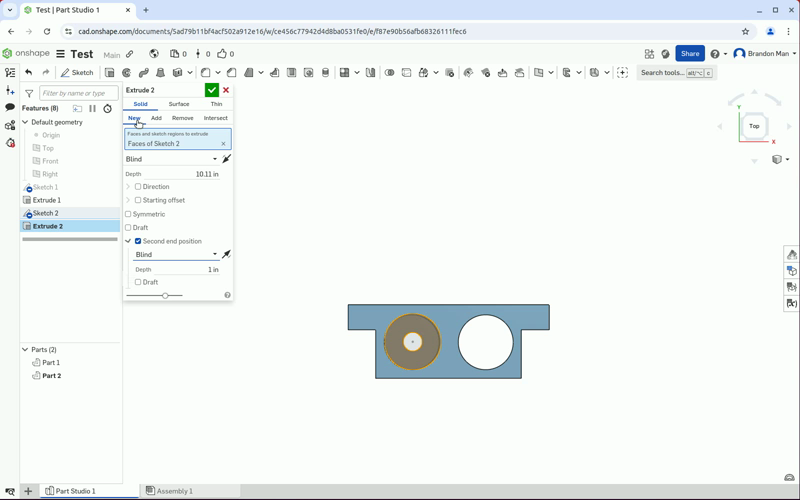
text(10.11)
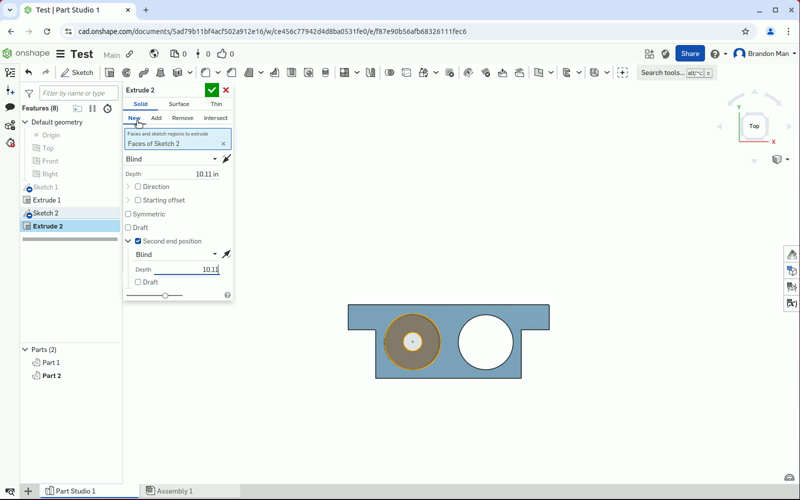
key(enter)
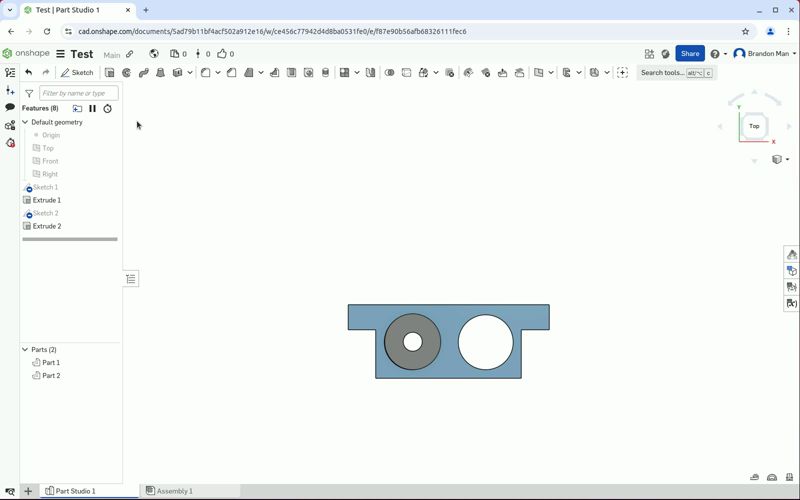
key(shift+h)
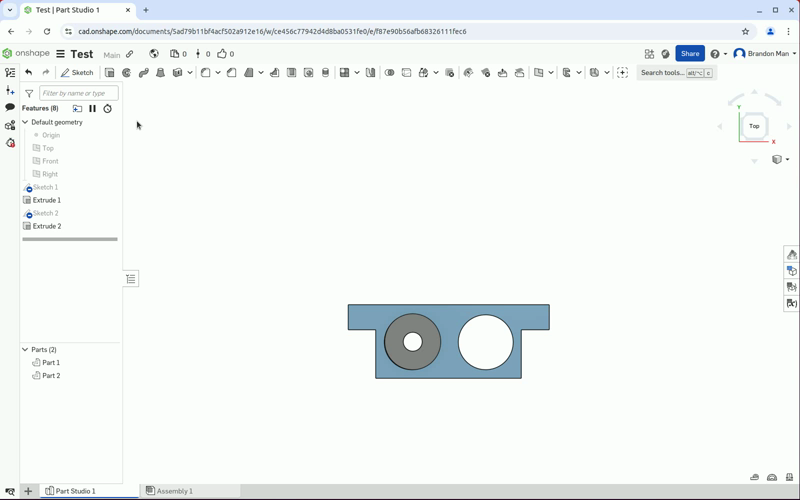
key(shift+h)
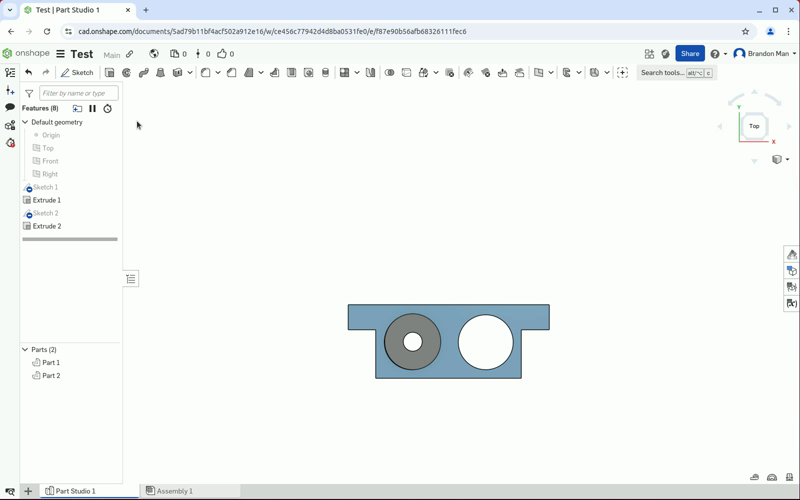
mouse_move(73, 189)
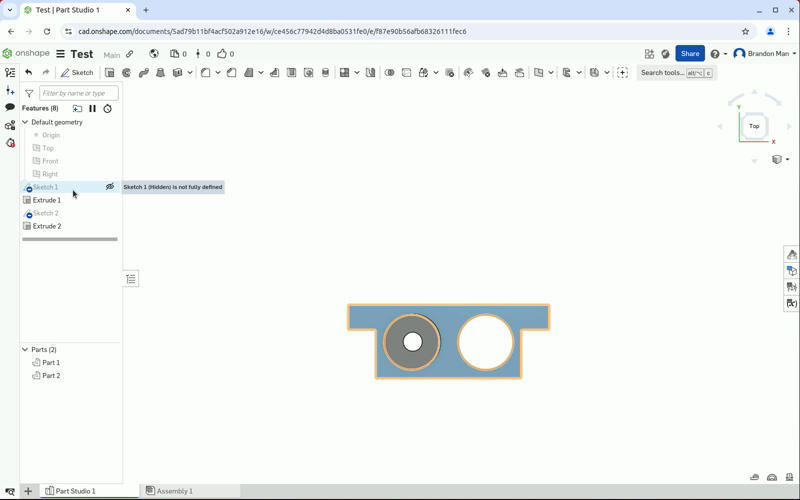
click(73, 189)
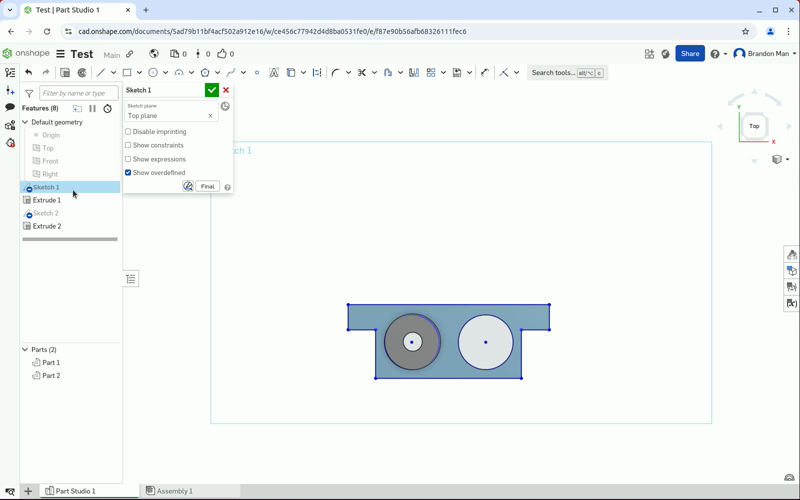
mouse_move(229, 92)
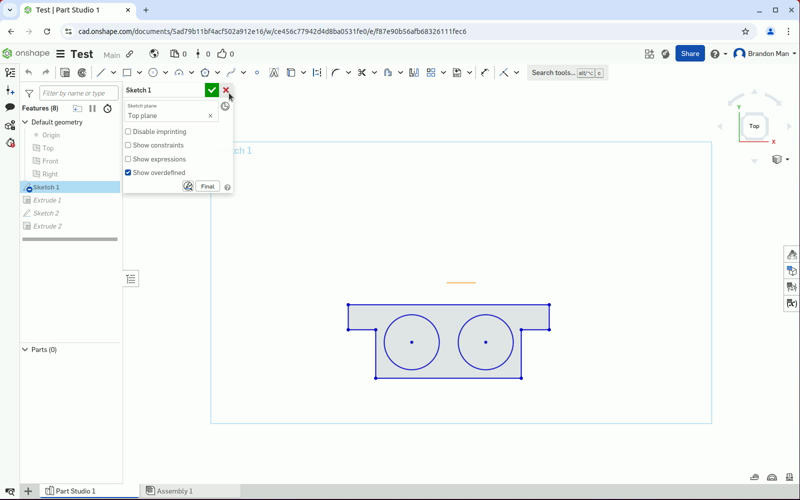
click(229, 92)
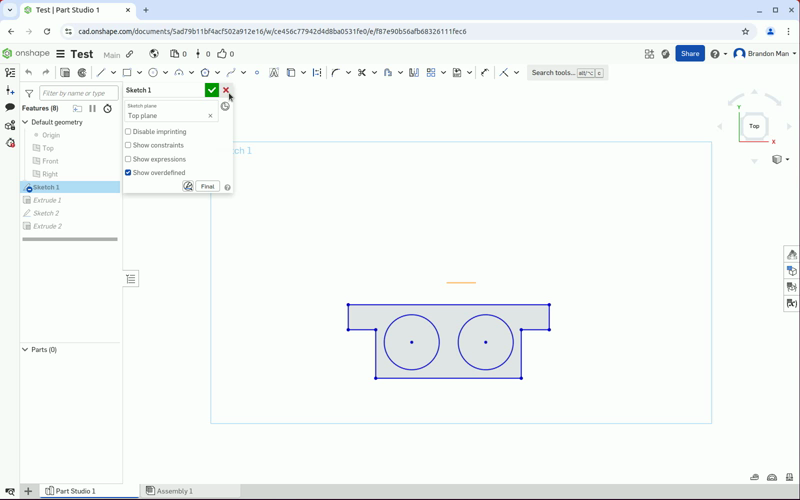
key(shift+s)
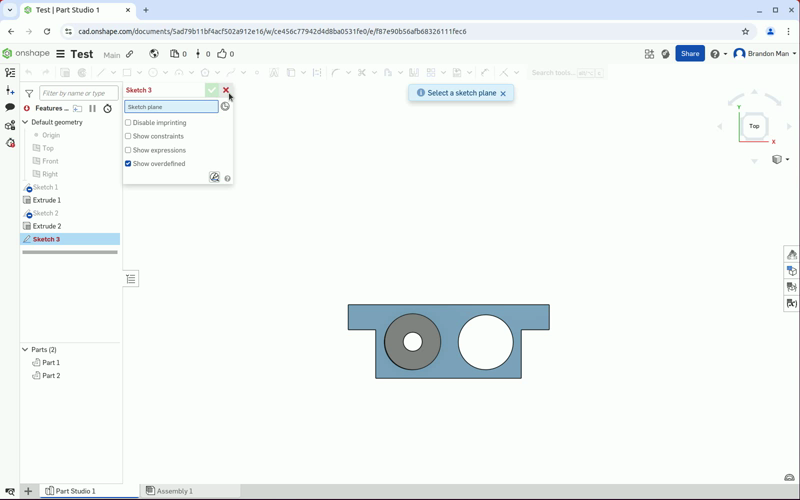
mouse_move(73, 150)
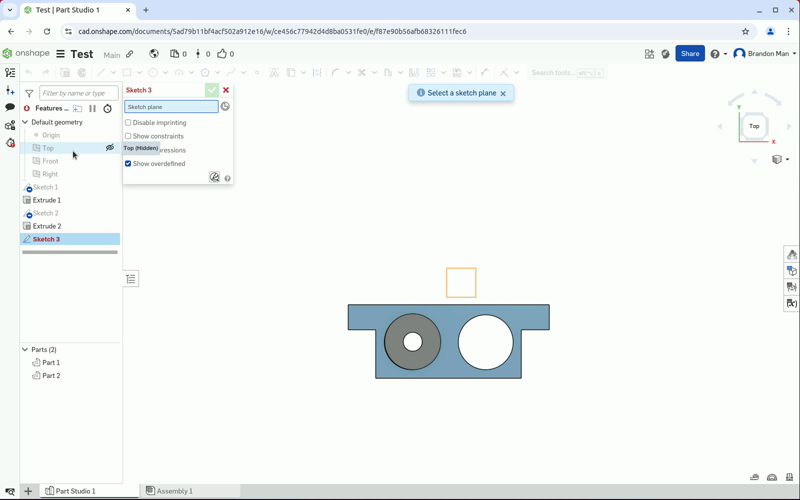
click(73, 150)
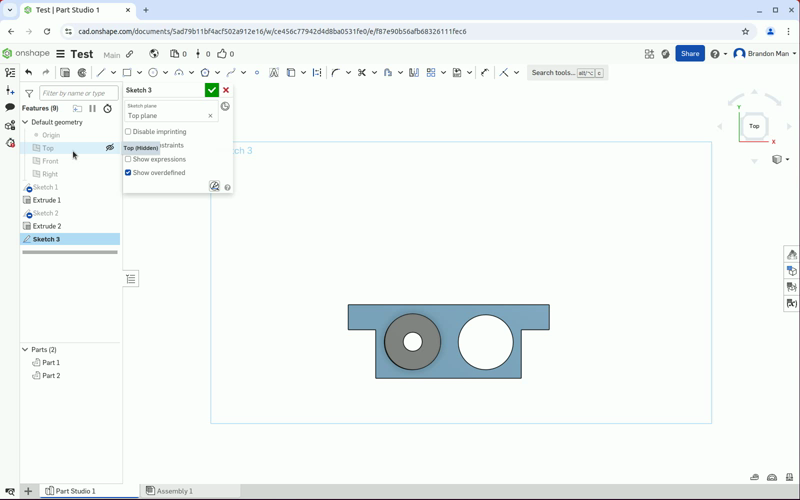
mouse_move(73, 352)
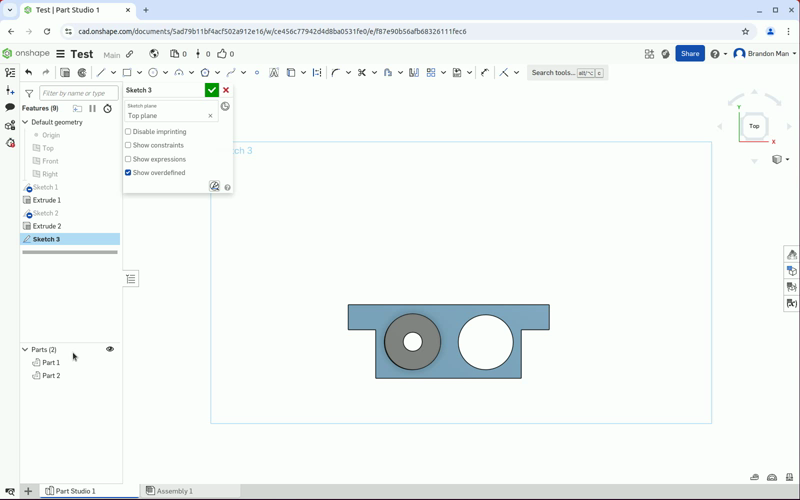
key(y)
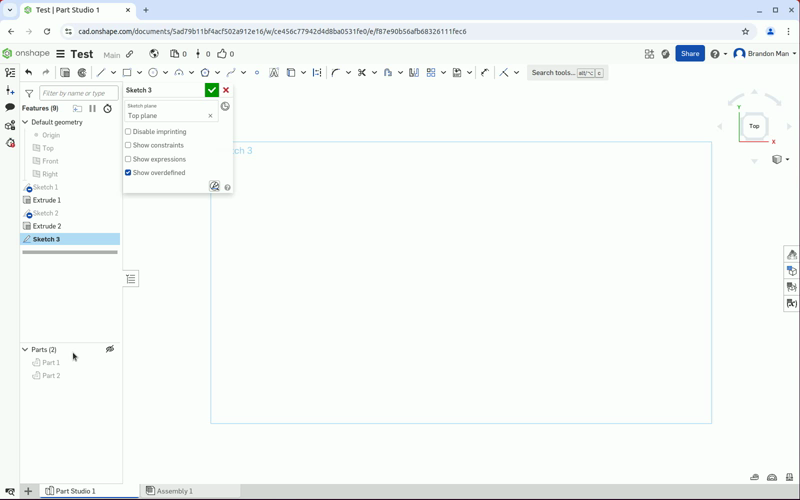
key(c)
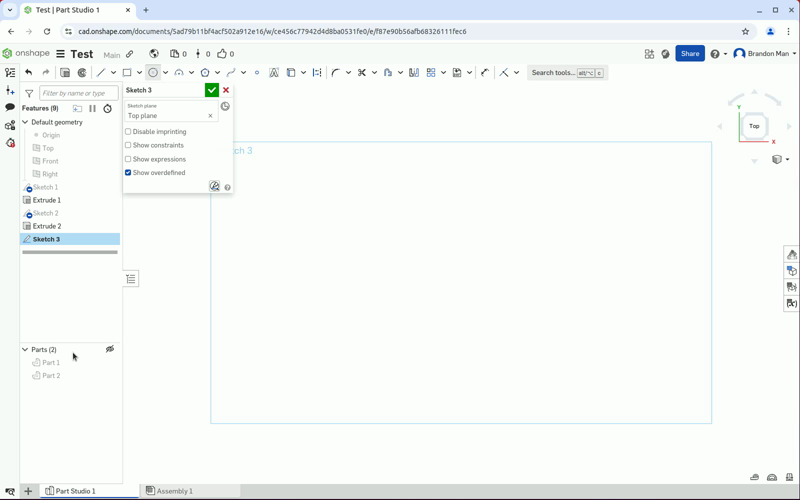
key_down(shift)
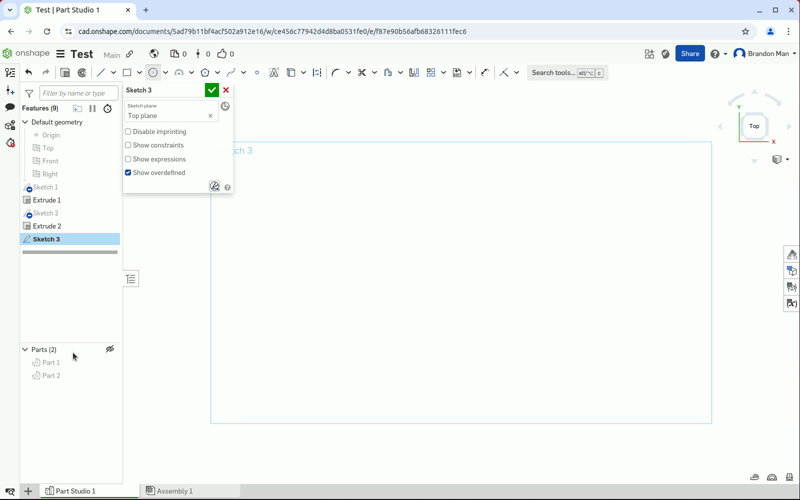
mouse_move(486, 341)
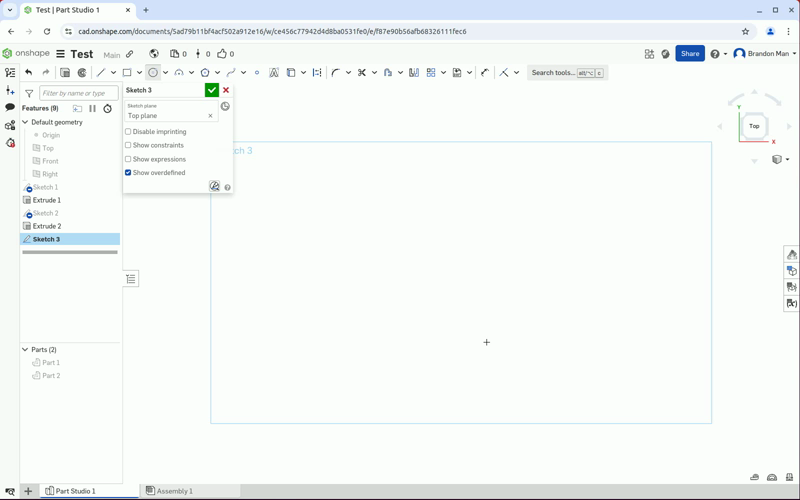
click(486, 341)
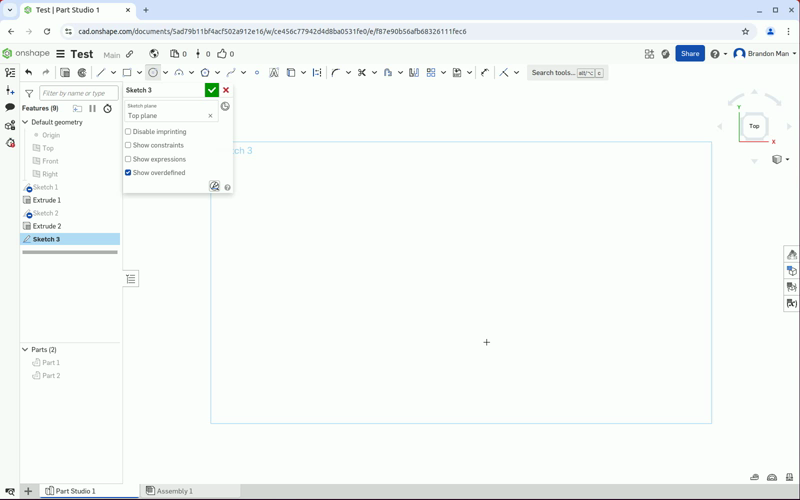
key_up(shift)
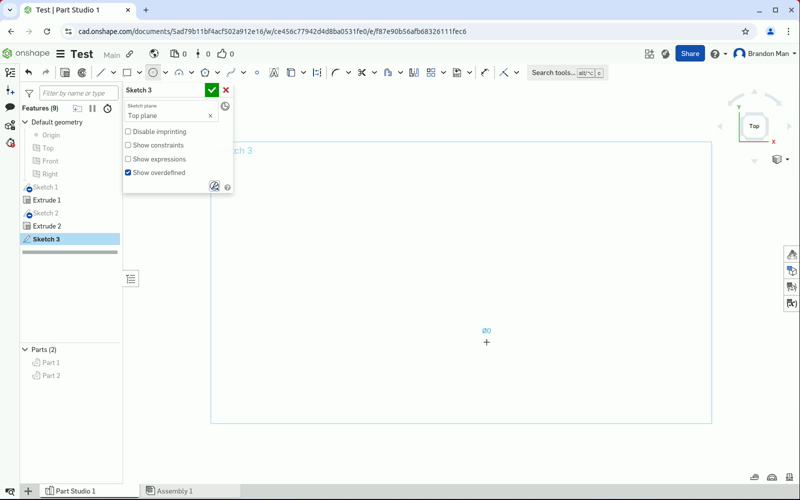
mouse_move(514, 341)
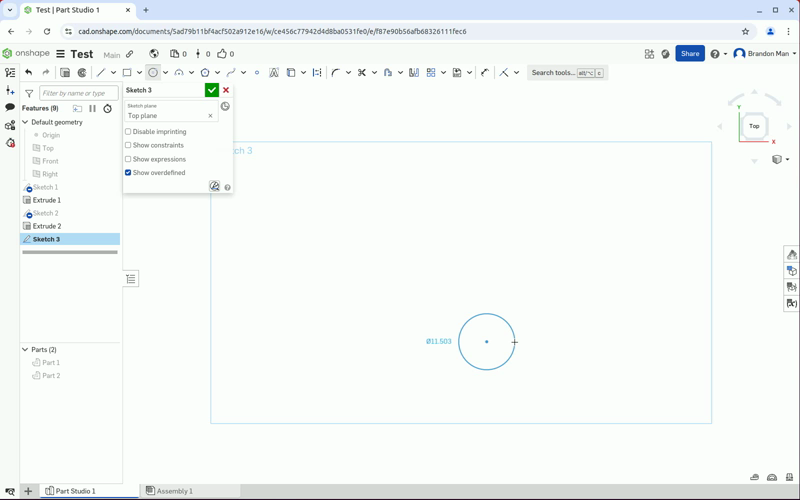
click(514, 341)
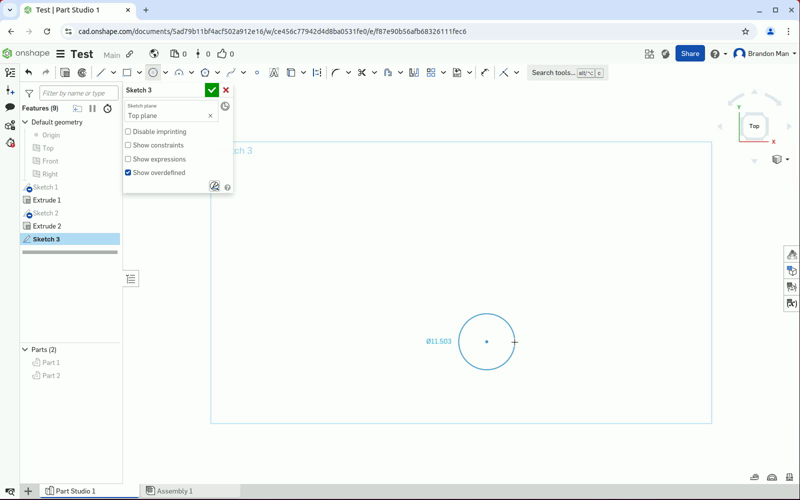
key(esc)
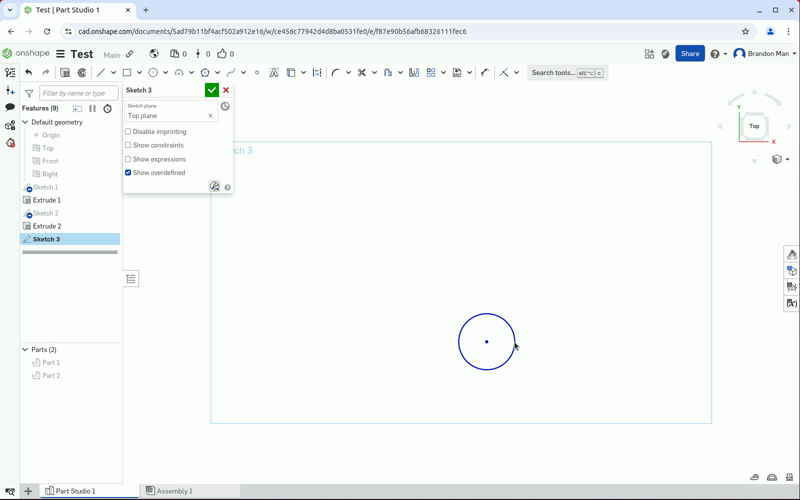
key(c)
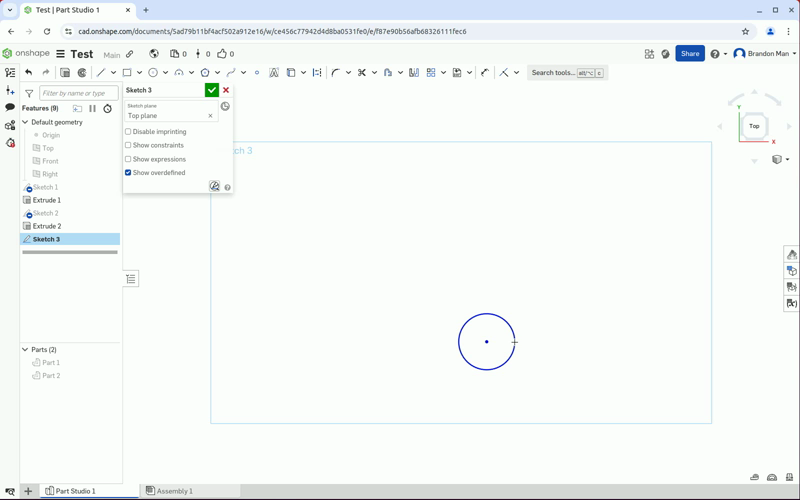
key_down(shift)
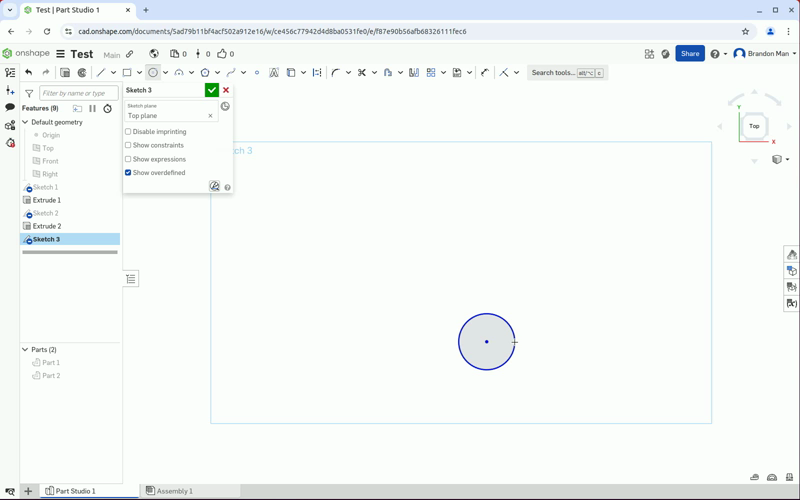
mouse_move(486, 341)
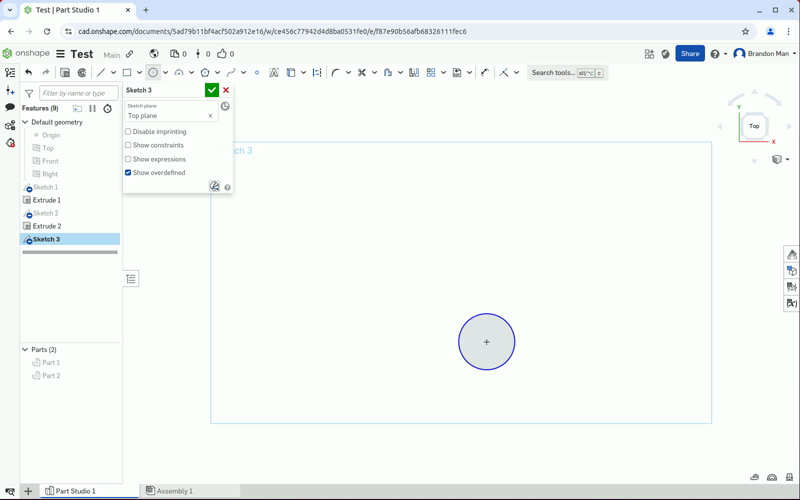
click(486, 341)
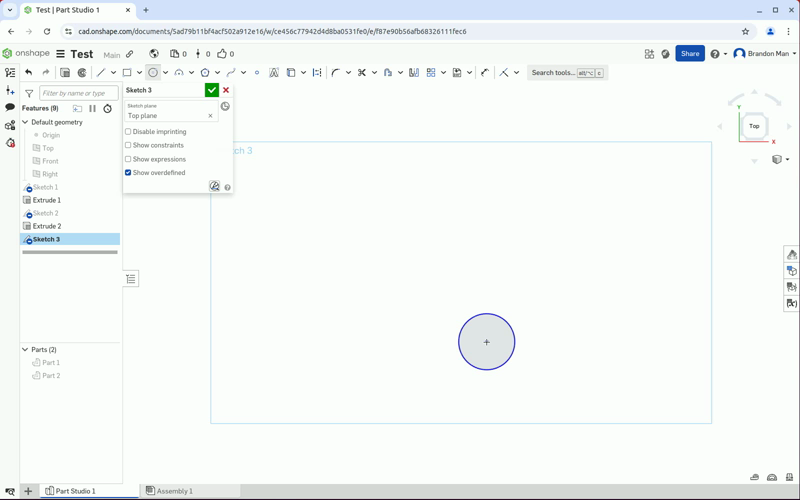
key_up(shift)
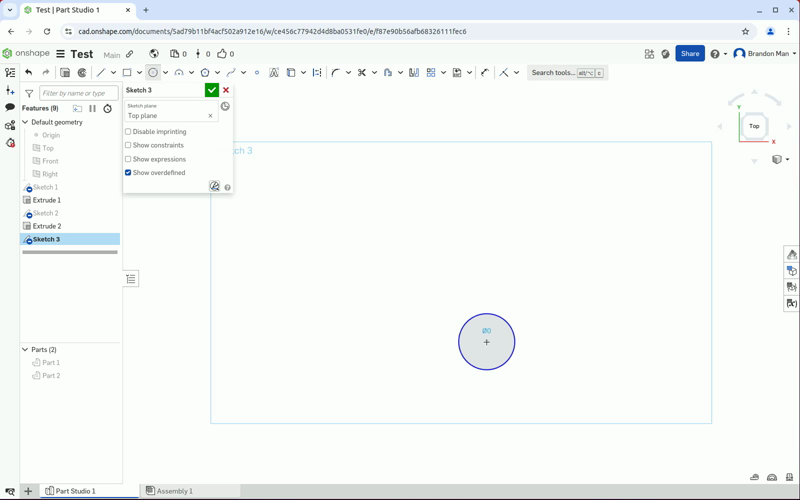
mouse_move(495, 341)
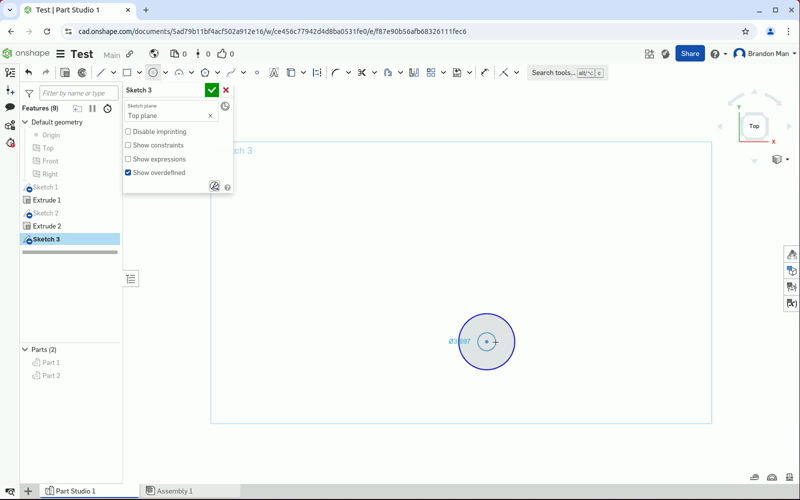
click(495, 341)
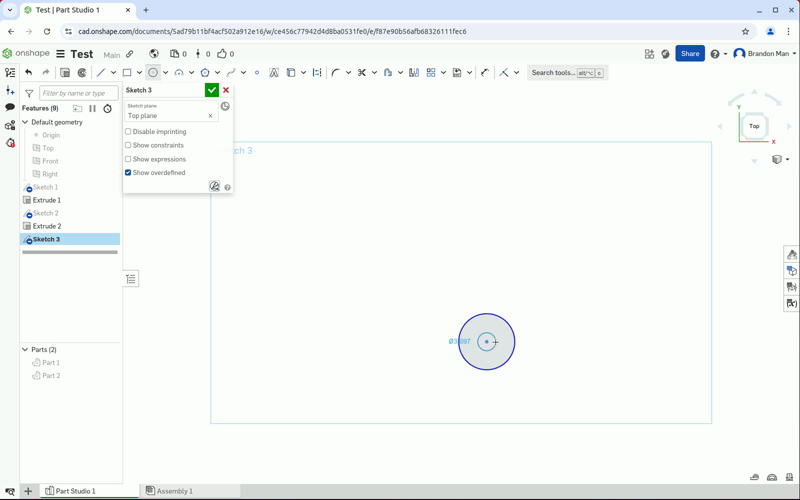
key(esc)
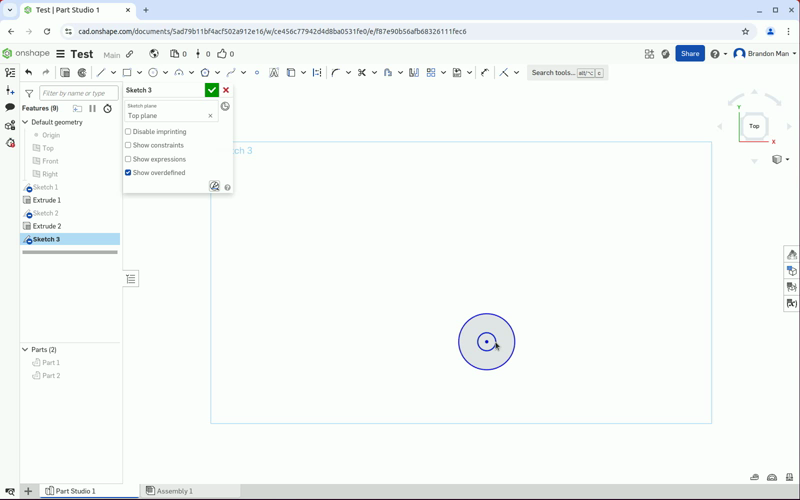
mouse_move(497, 347)
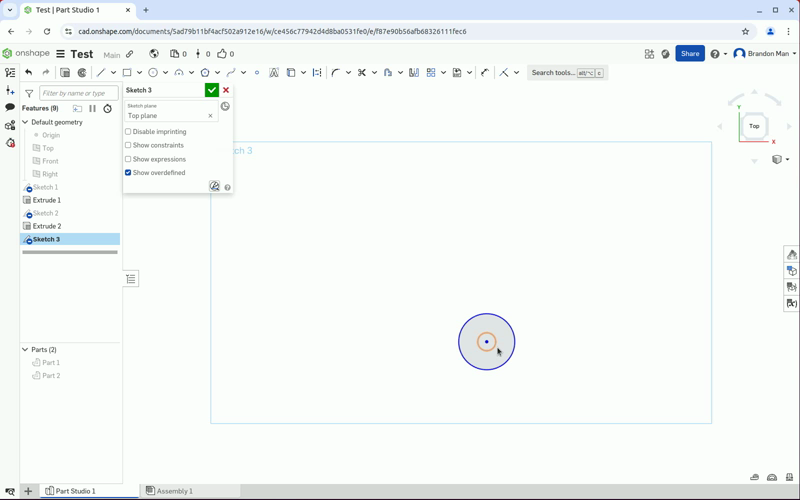
click(497, 347)
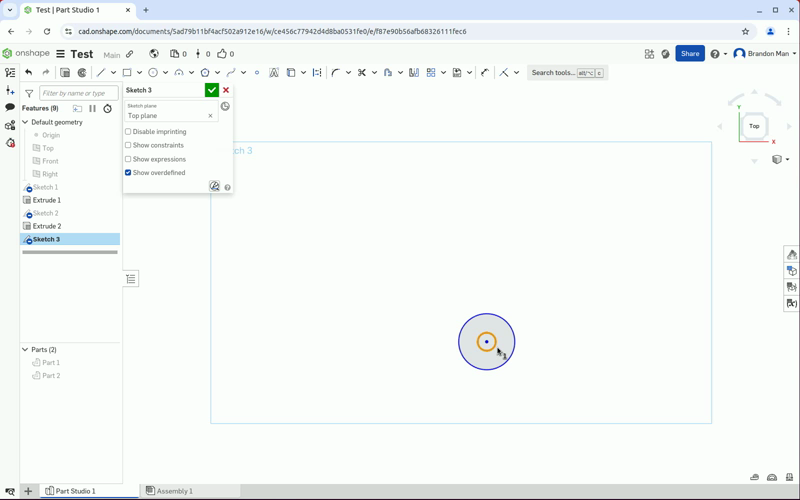
mouse_move(73, 352)
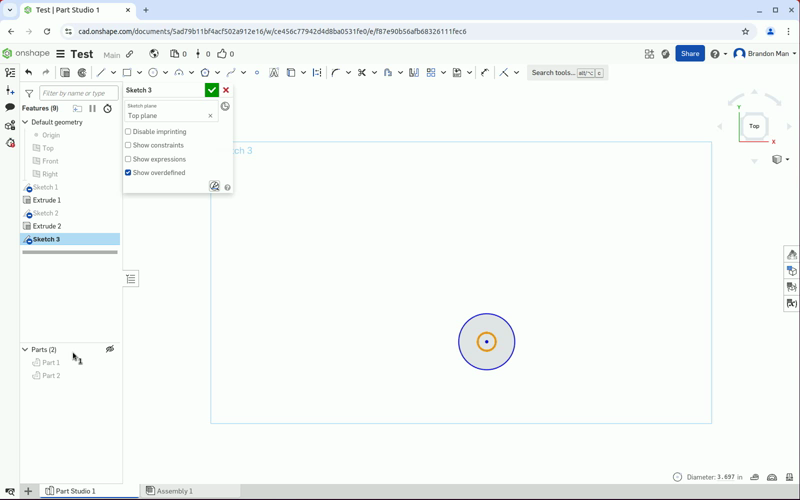
key(shift+y)
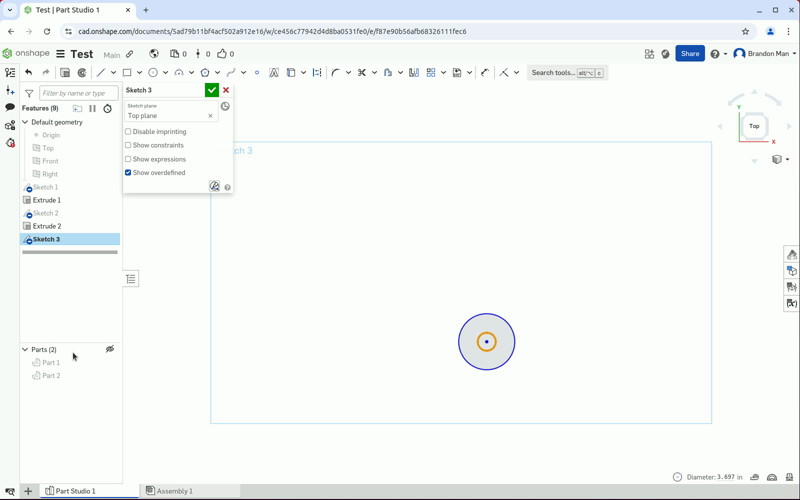
key(shift+e)
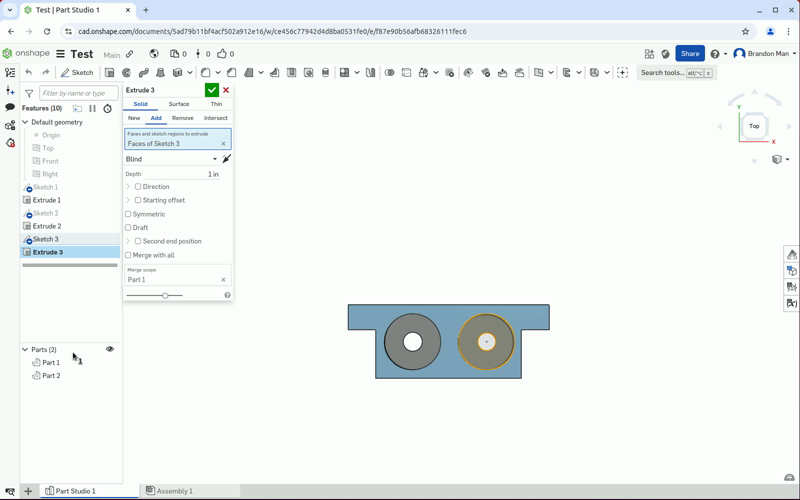
mouse_move(143, 106)
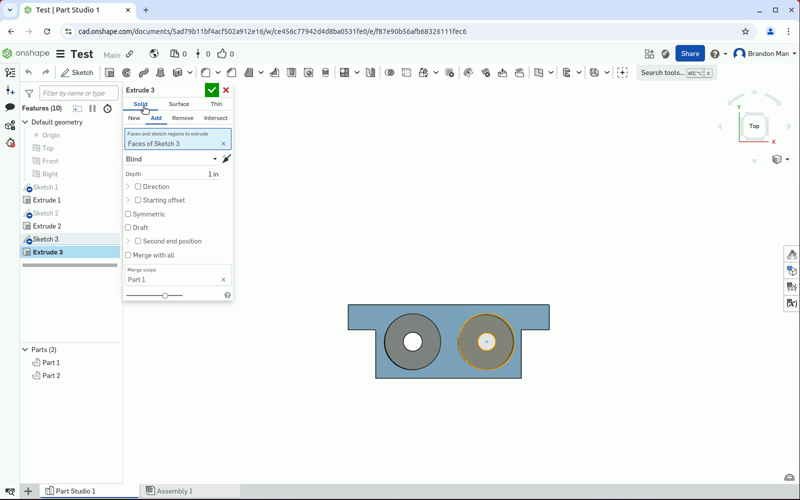
click(143, 106)
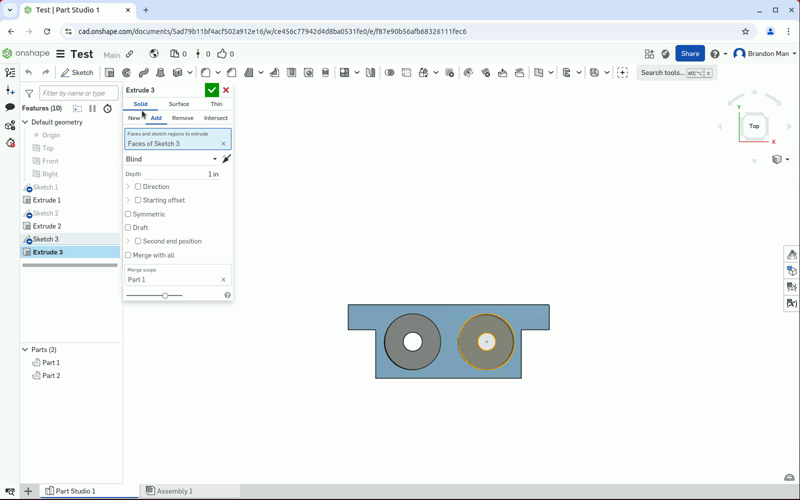
mouse_move(137, 120)
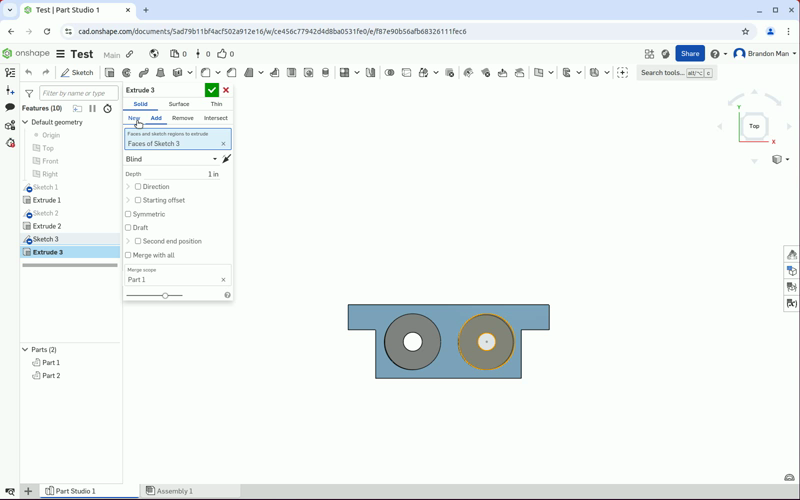
click(137, 120)
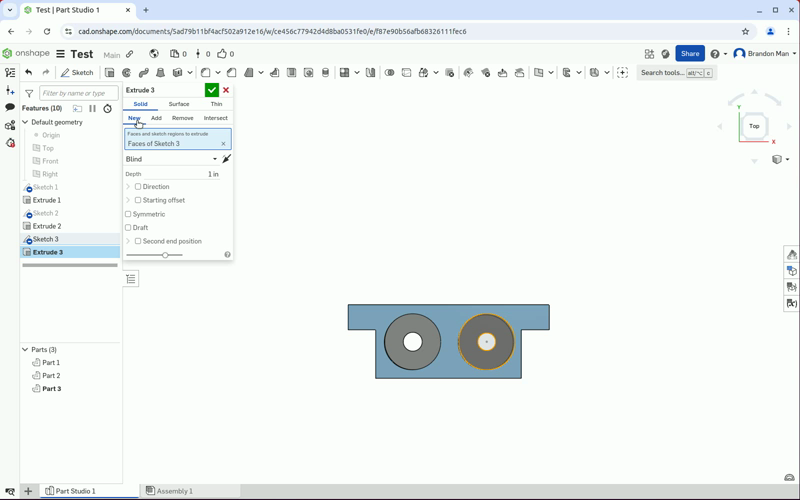
key(tab, 4)
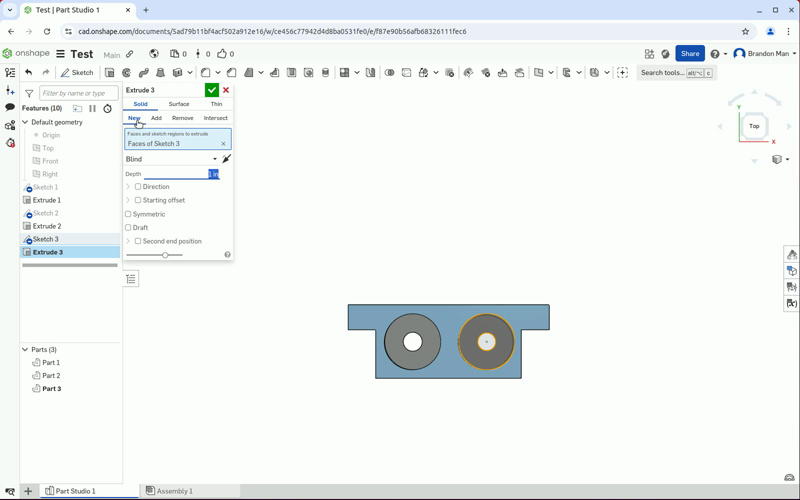
text(10.11)
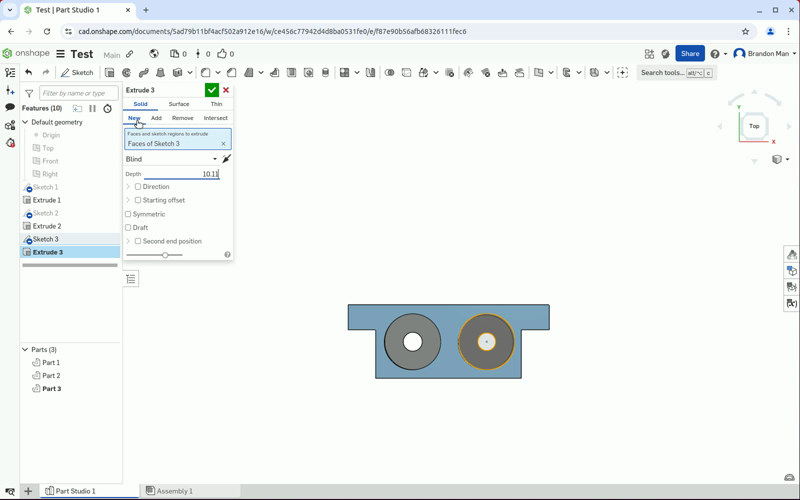
key(tab, 3)
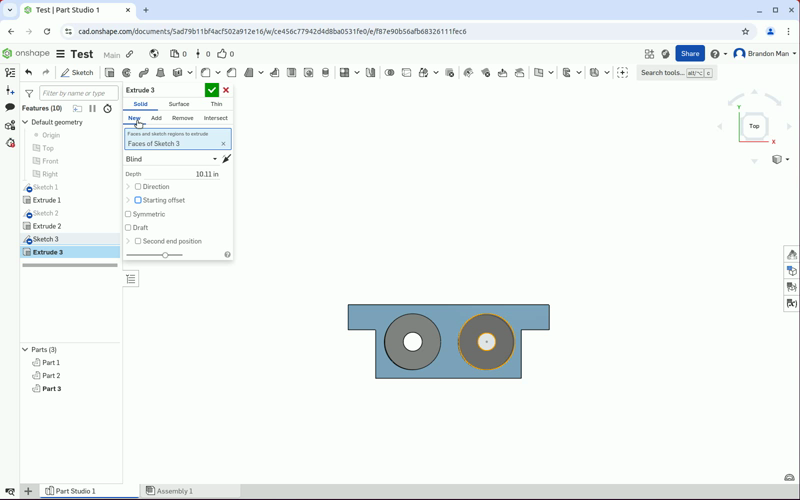
key(tab, 2)
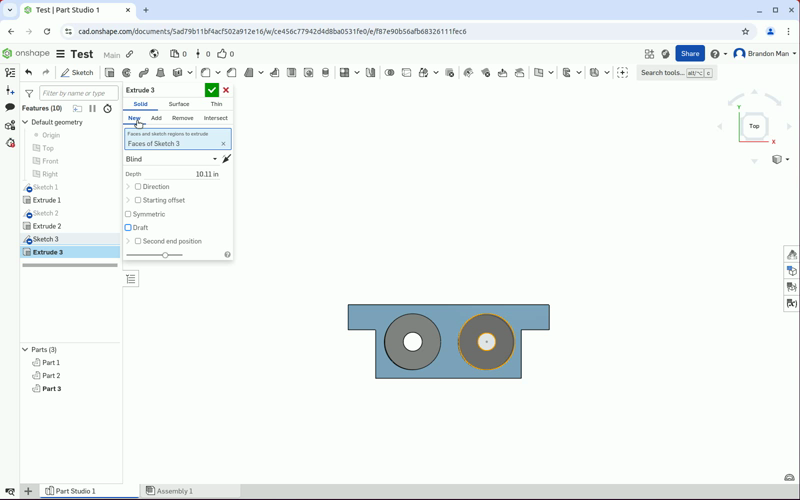
key(space)
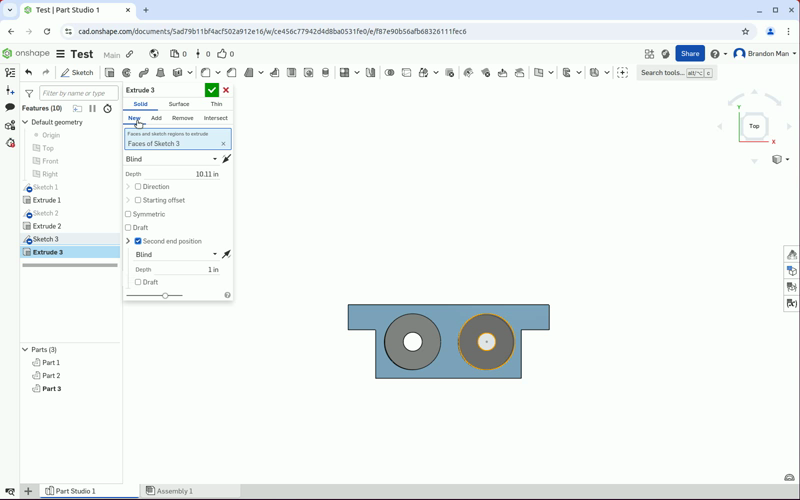
key(tab, 3)
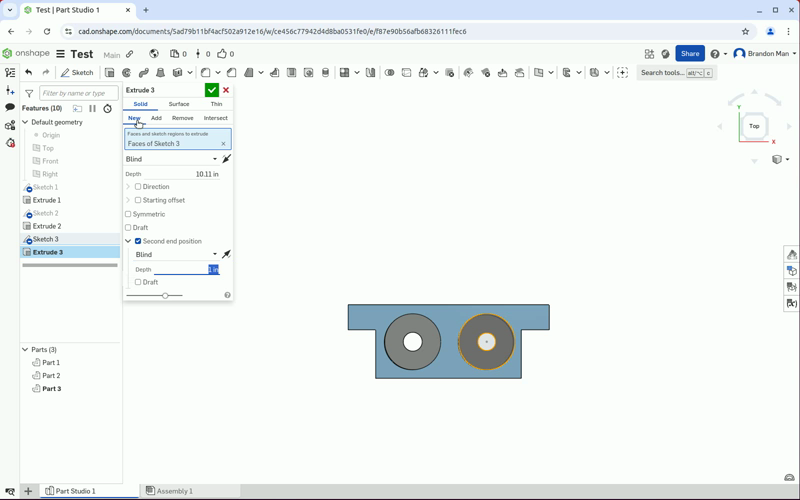
text(10.11)
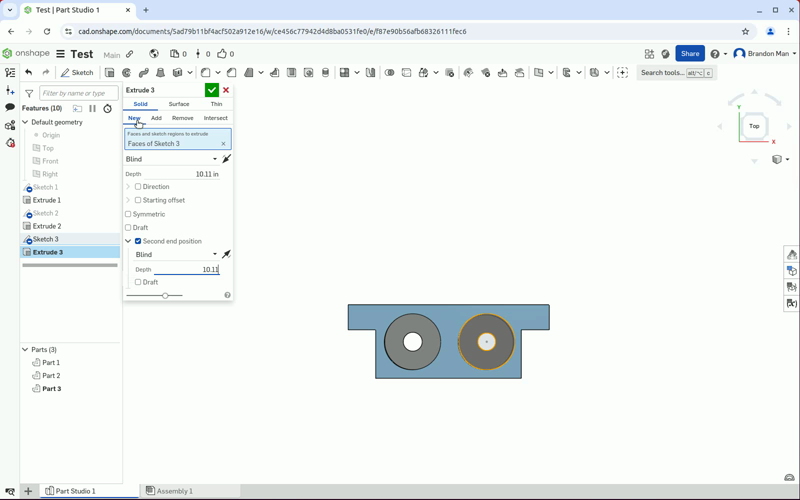
key(enter)
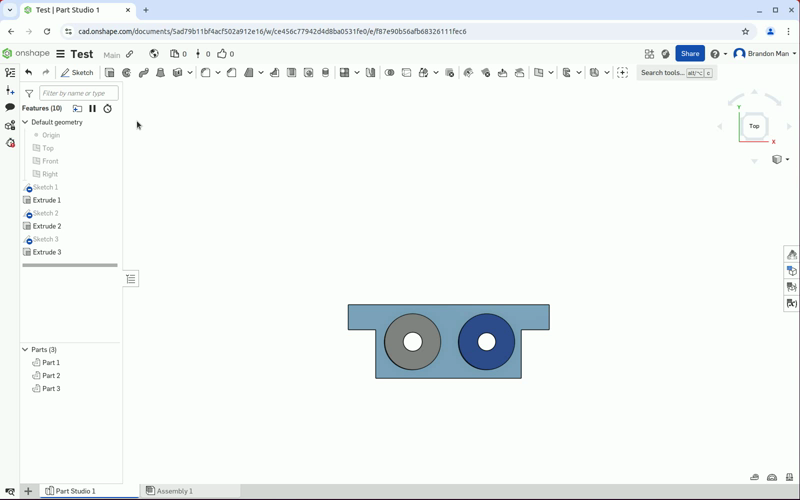
key(shift+h)
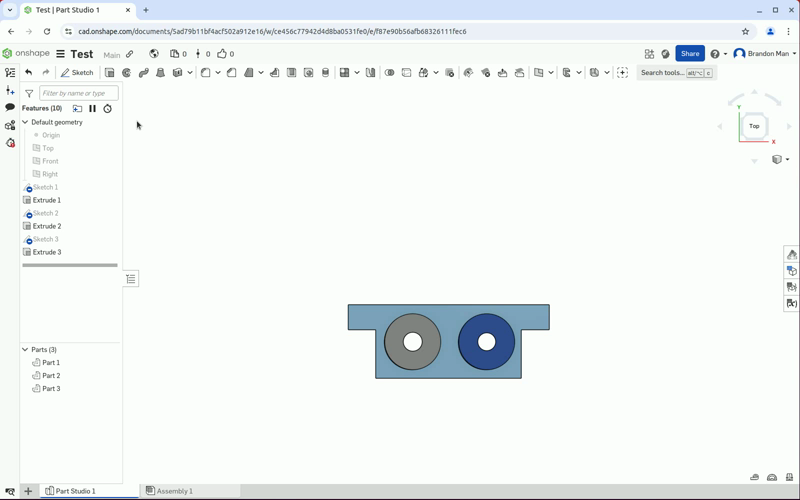
key(shift+h)
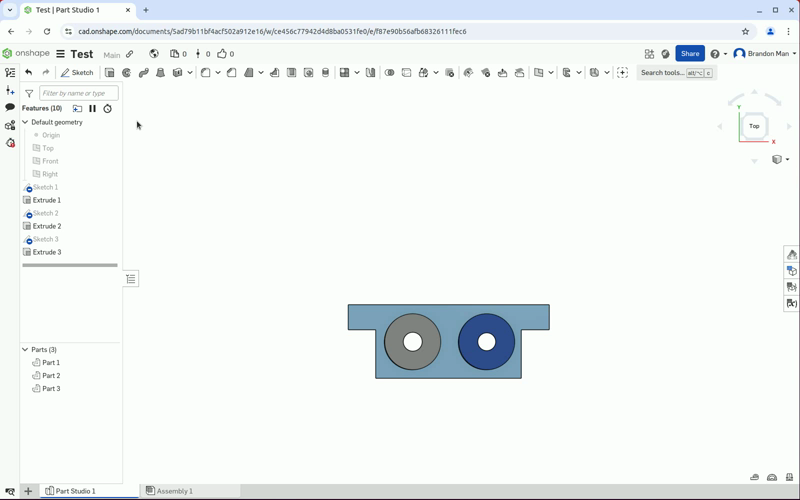
mouse_move(73, 189)
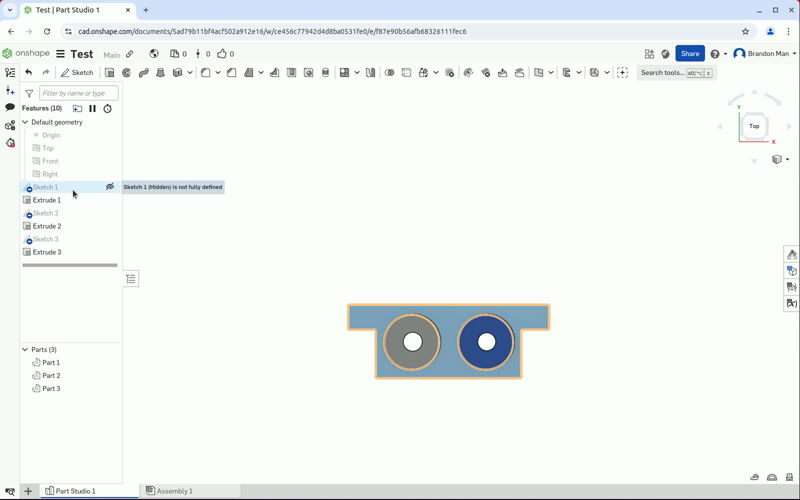
click(73, 189)
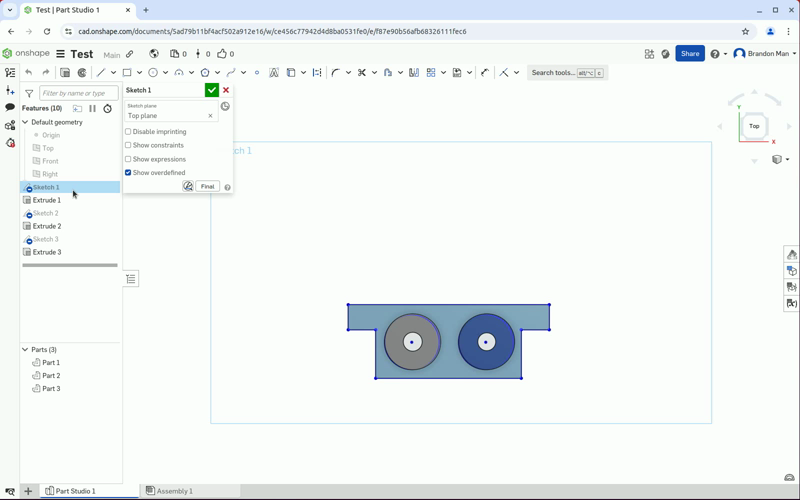
mouse_move(229, 92)
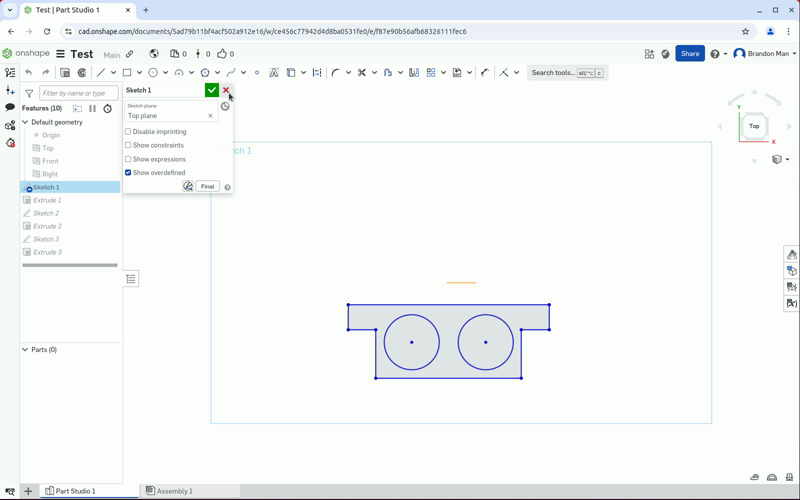
click(229, 92)
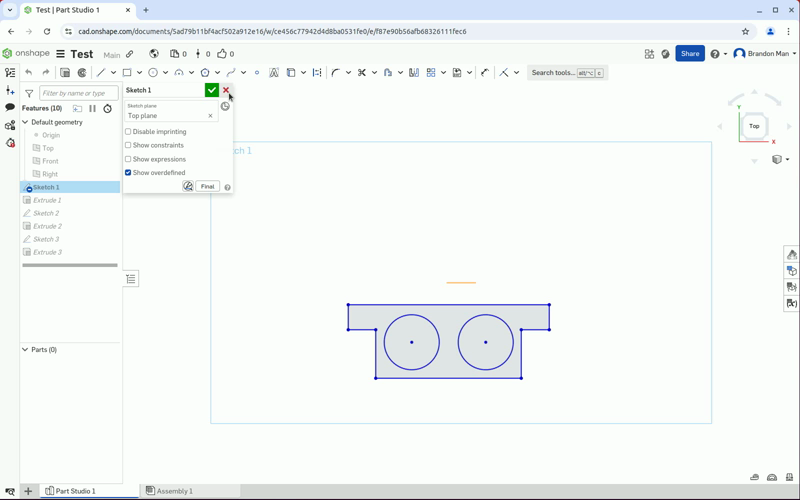
key(shift+s)
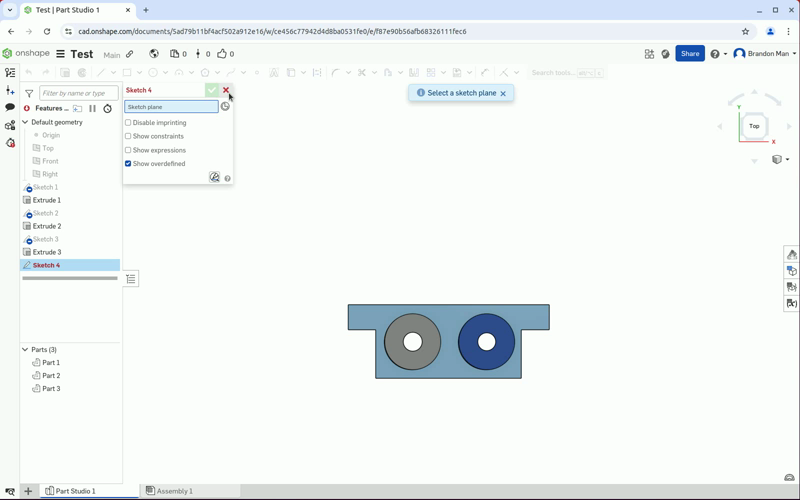
mouse_move(73, 150)
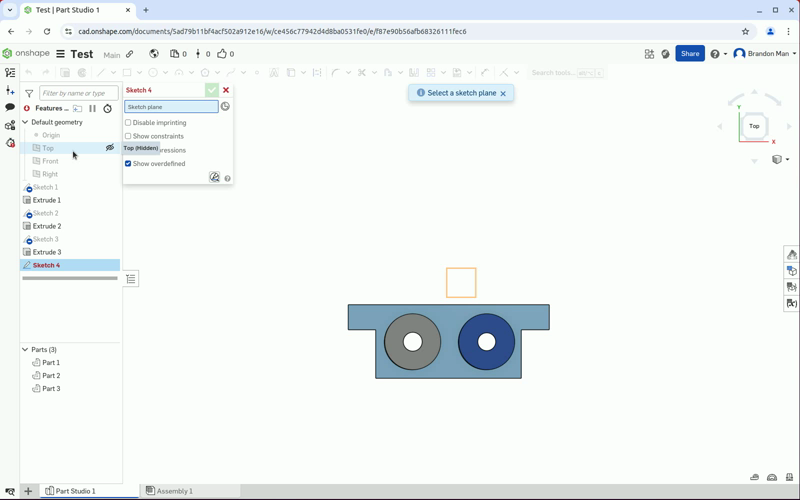
click(73, 150)
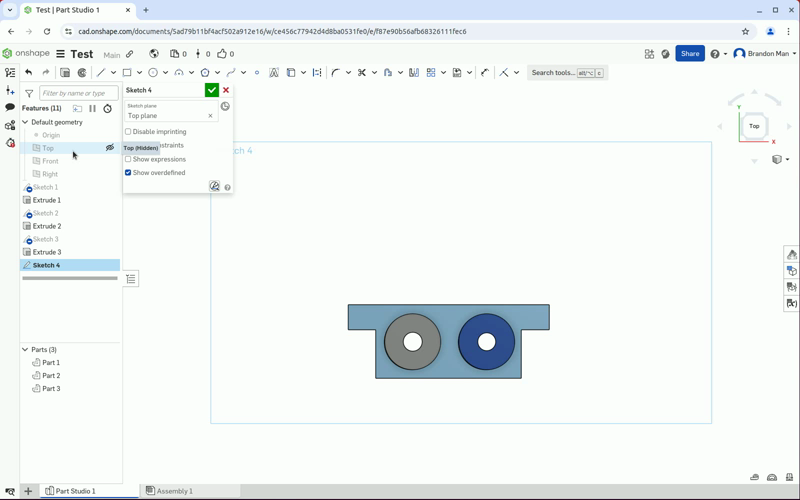
mouse_move(73, 352)
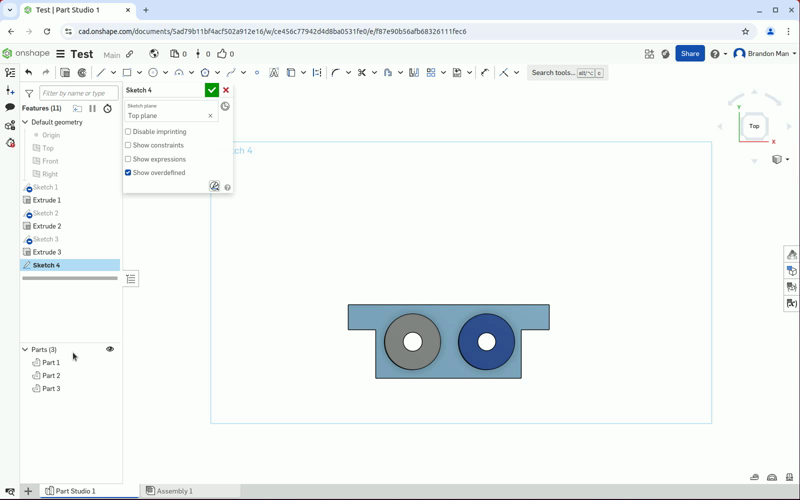
key(y)
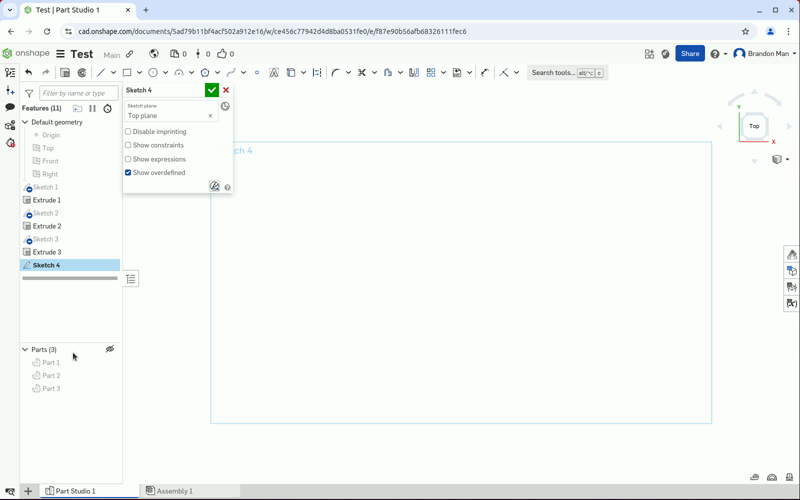
key(c)
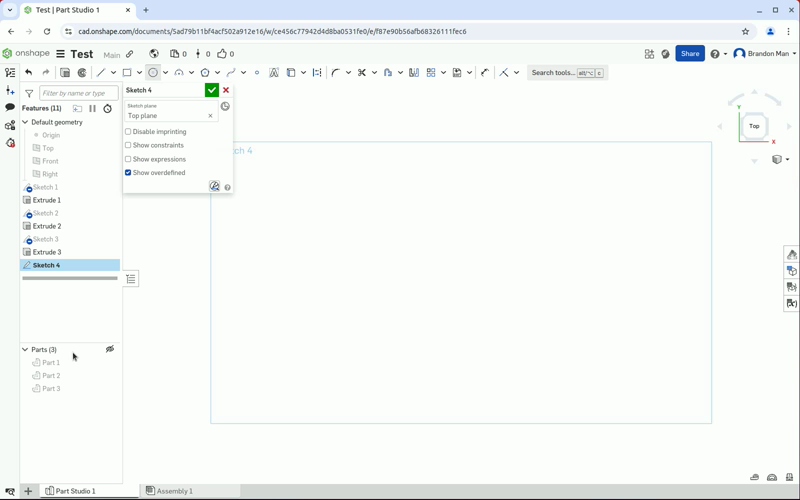
key_down(shift)
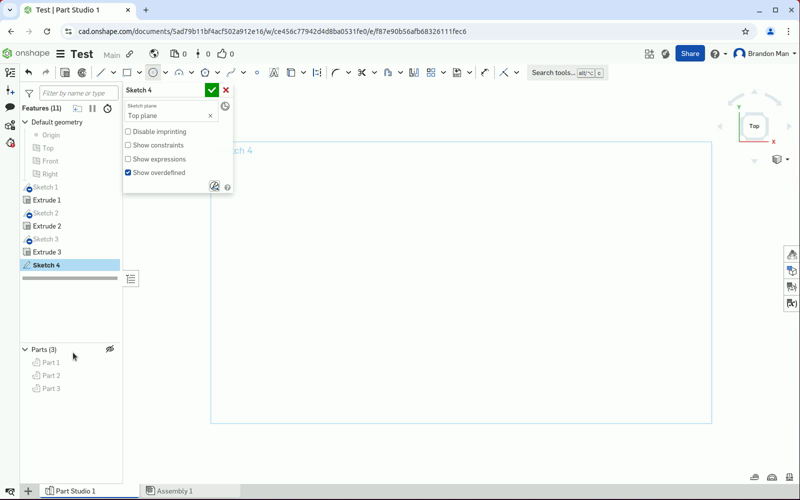
mouse_move(413, 341)
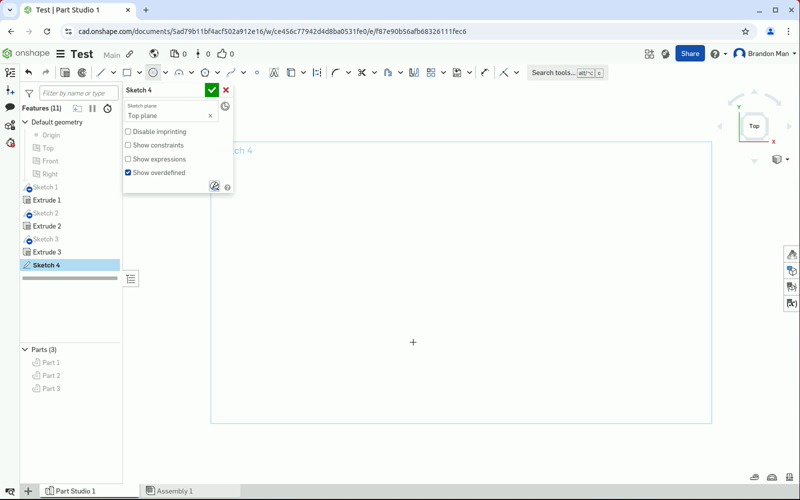
click(413, 341)
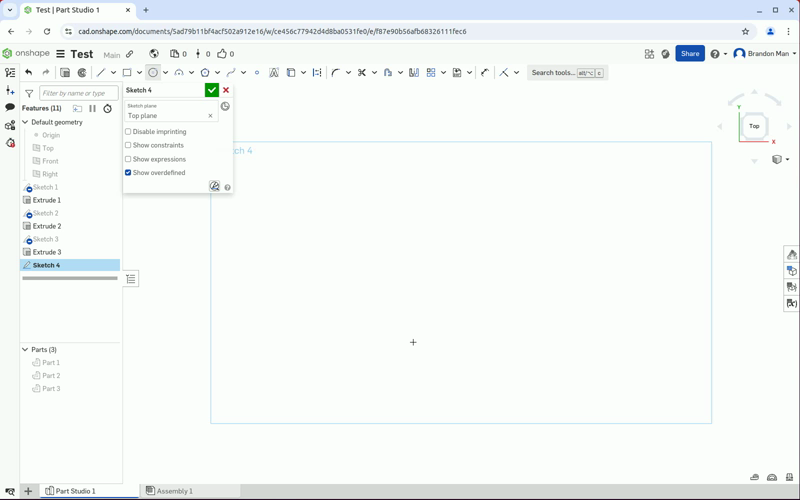
key_up(shift)
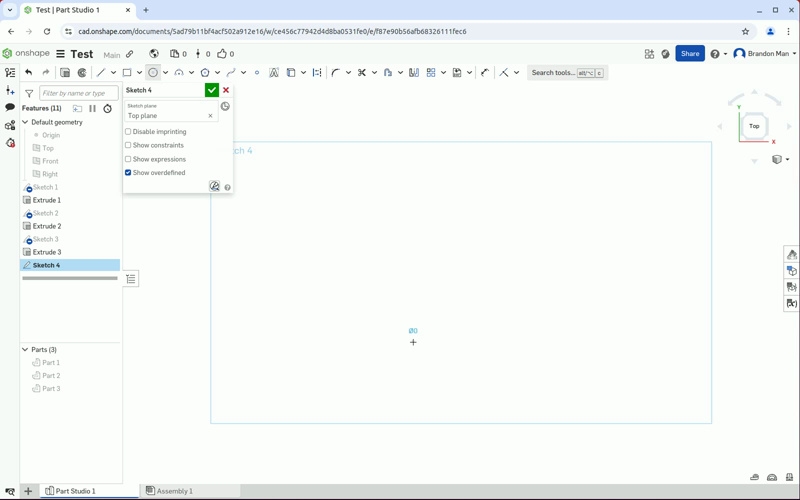
mouse_move(423, 341)
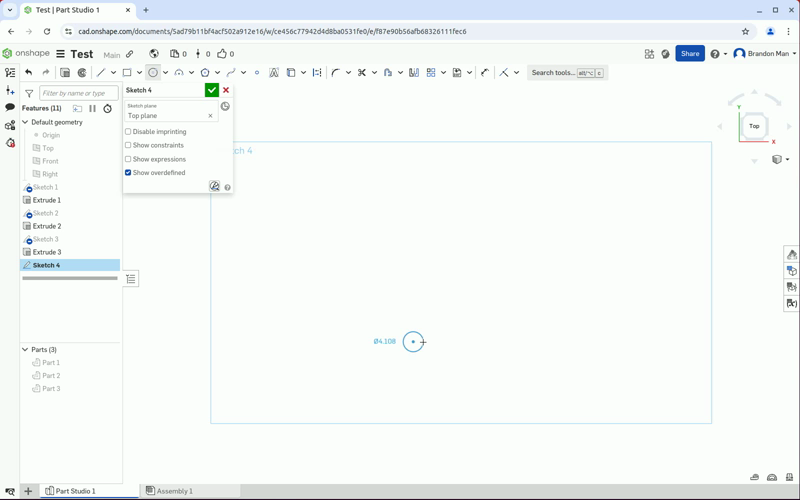
click(423, 341)
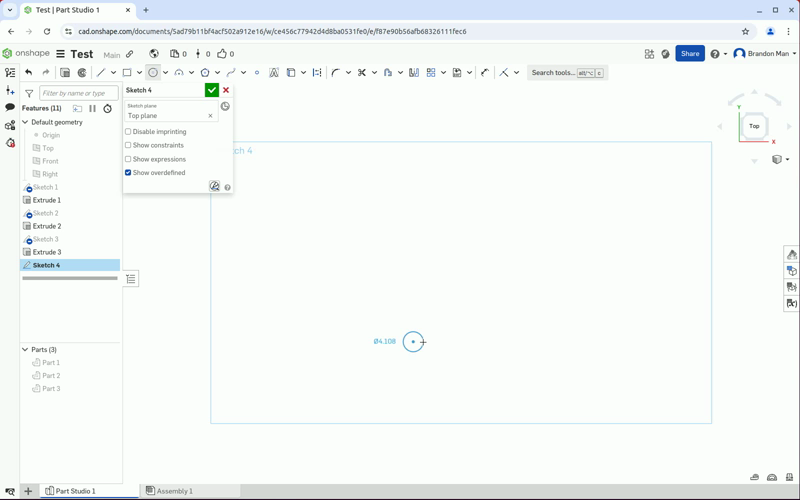
key(esc)
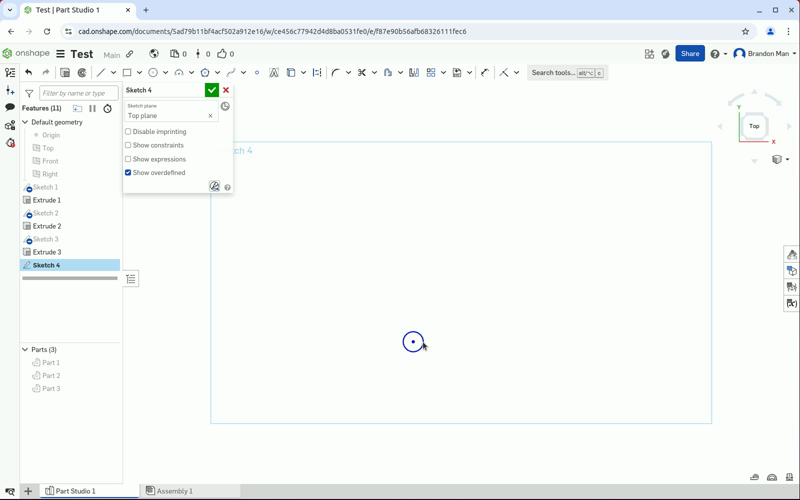
mouse_move(407, 335)
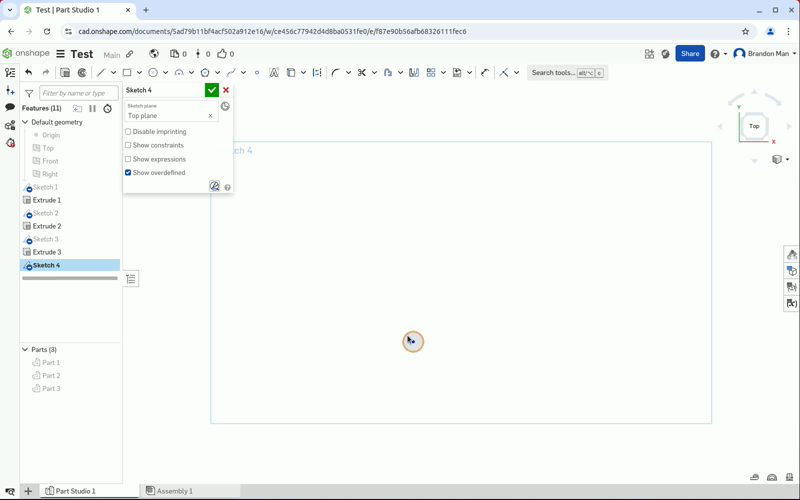
scroll(6)
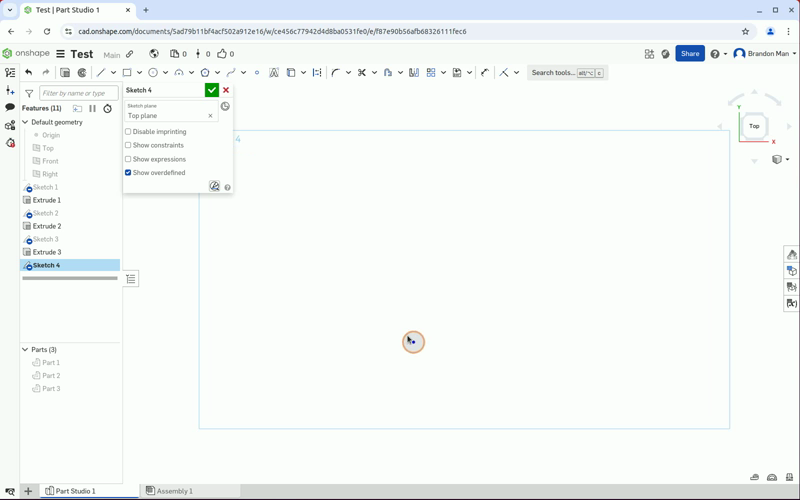
scroll(6)
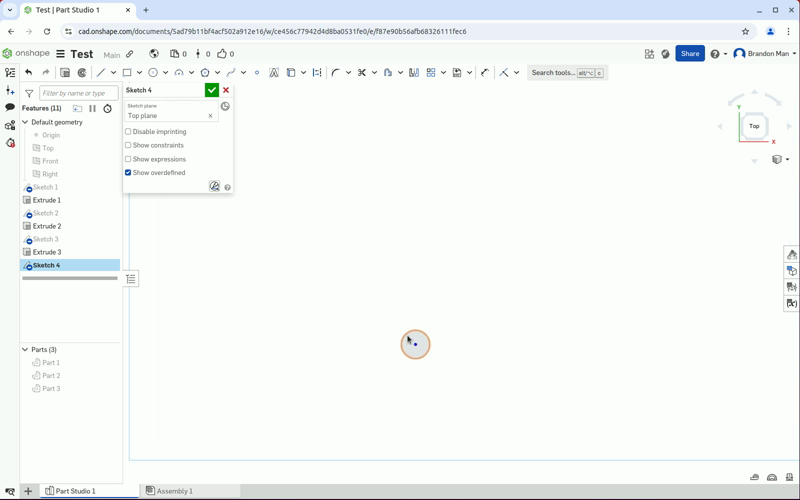
scroll(6)
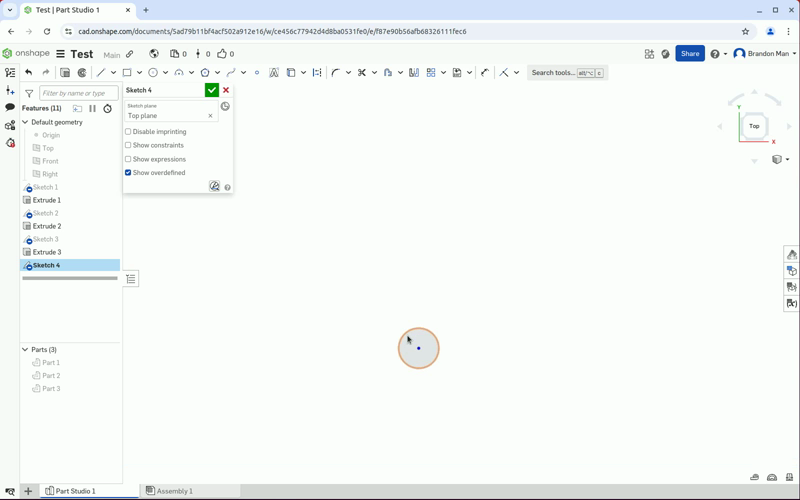
scroll(6)
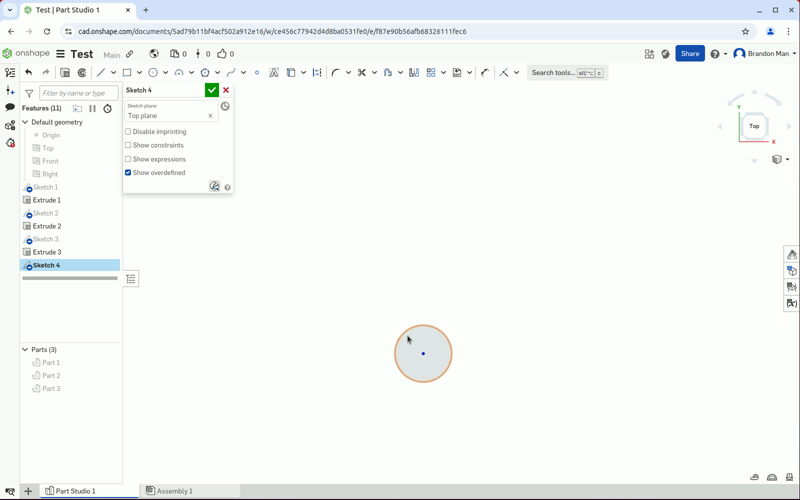
scroll(6)
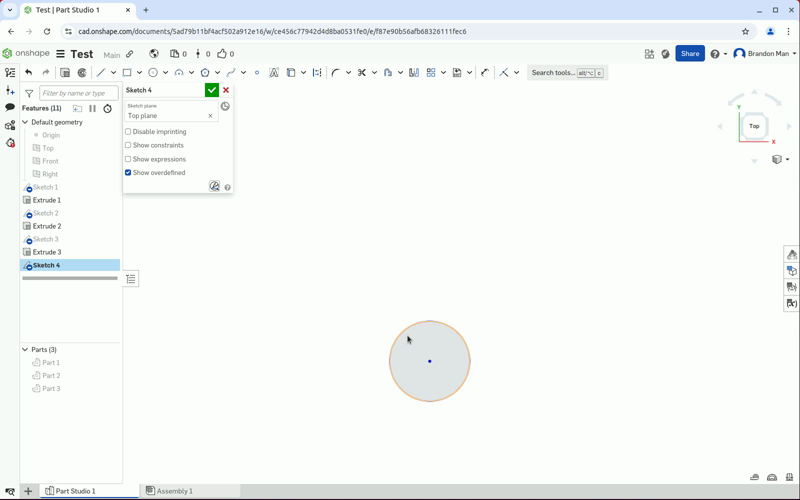
scroll(6)
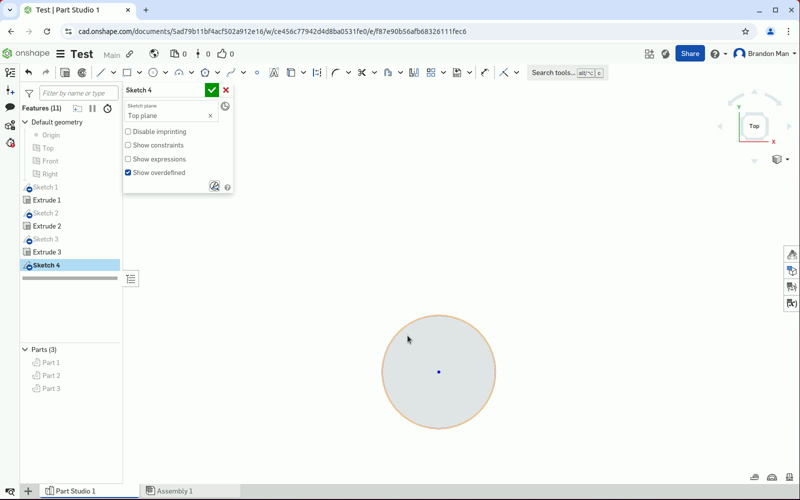
scroll(6)
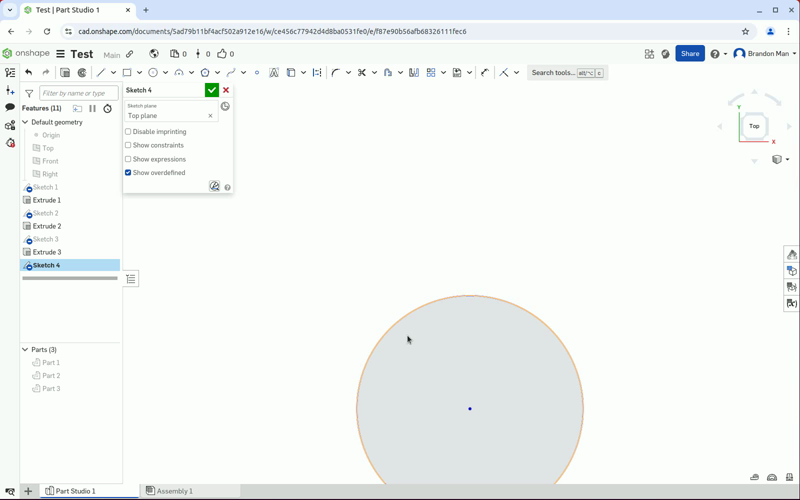
click(407, 335)
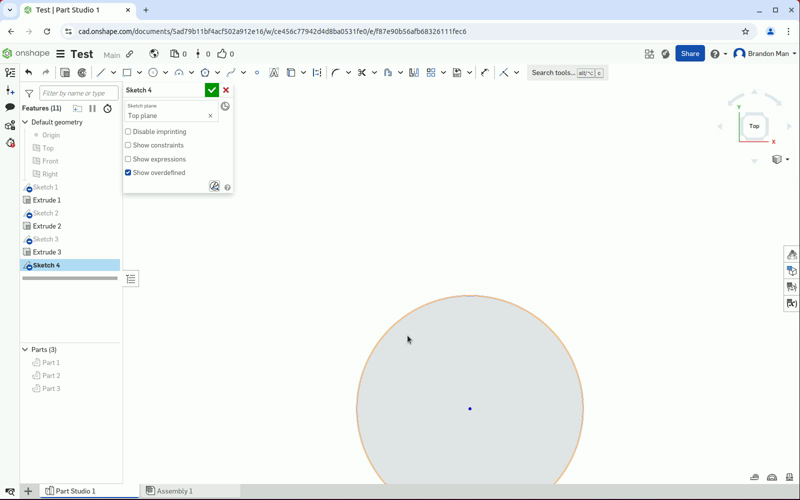
scroll(-6)
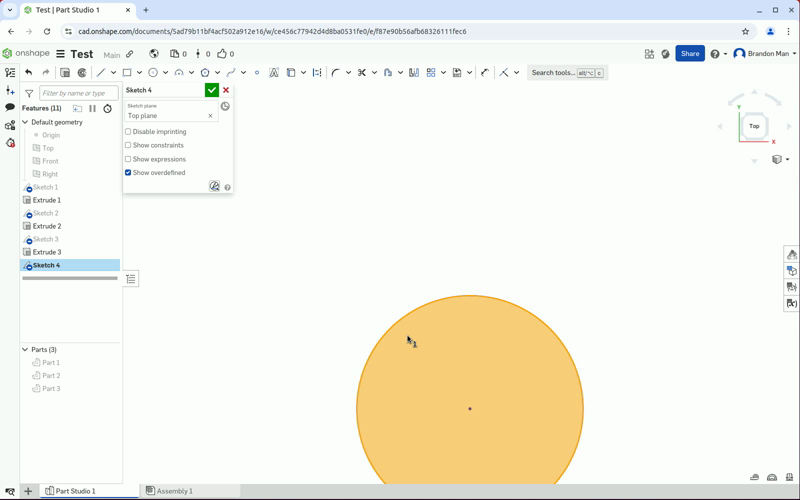
scroll(-6)
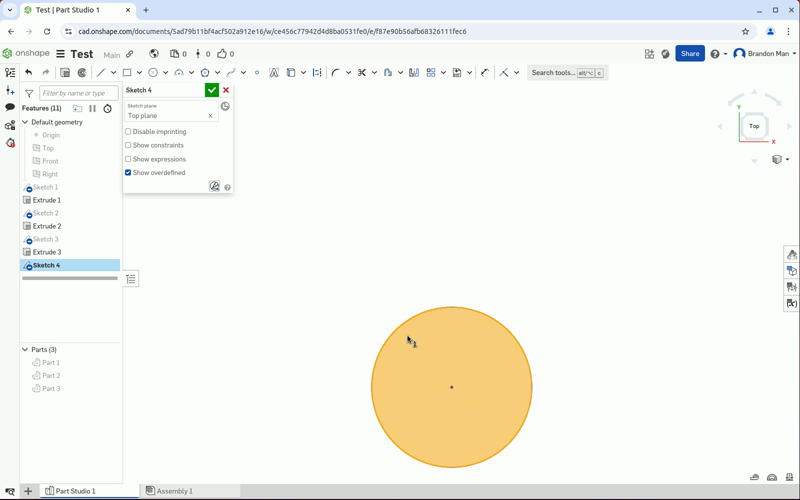
scroll(-6)
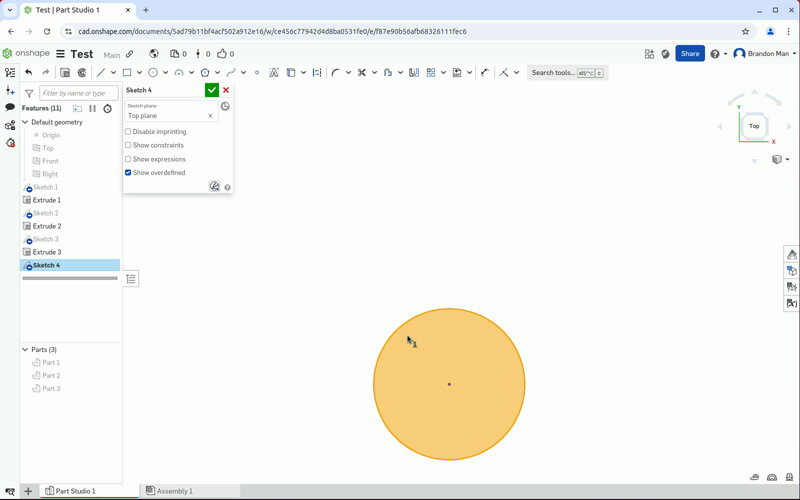
scroll(-6)
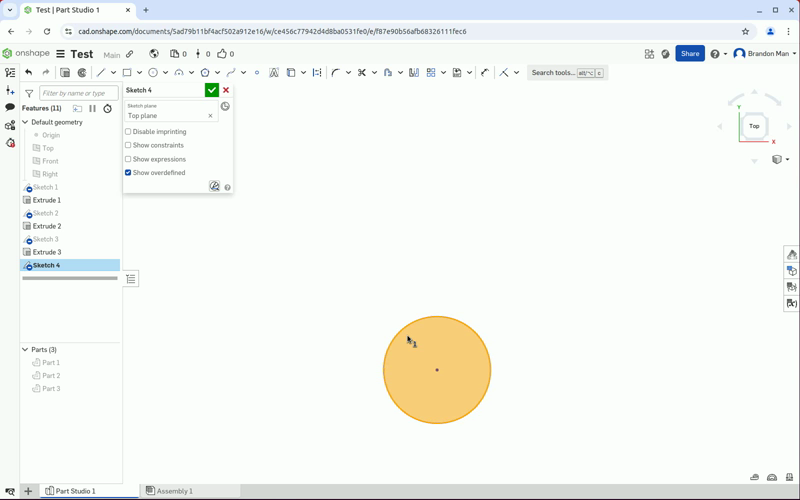
scroll(-6)
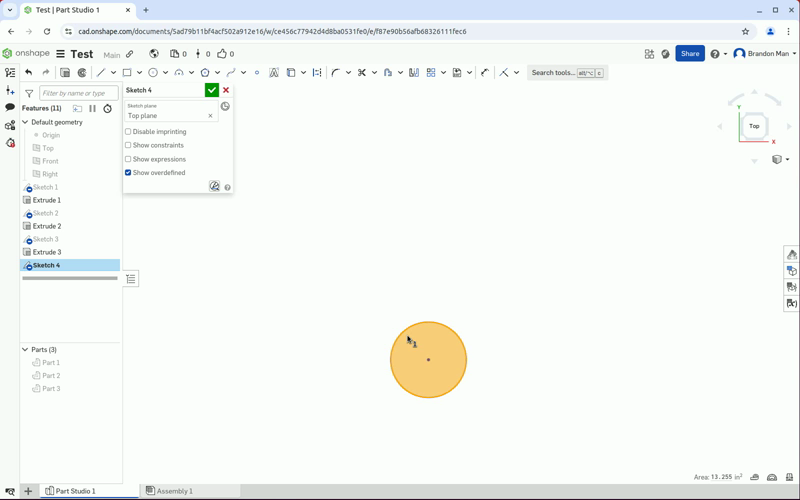
scroll(-6)
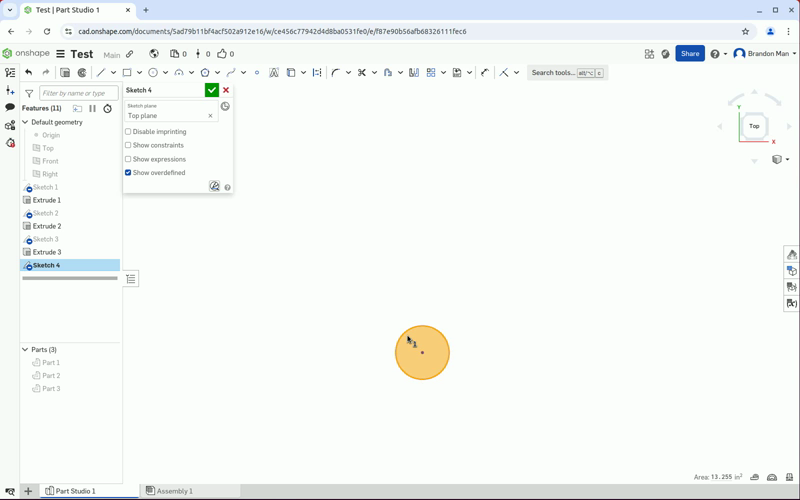
scroll(-6)
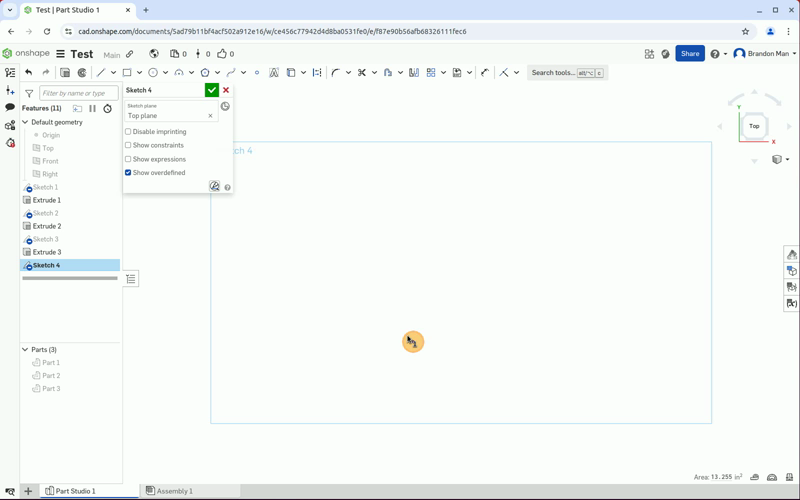
mouse_move(73, 352)
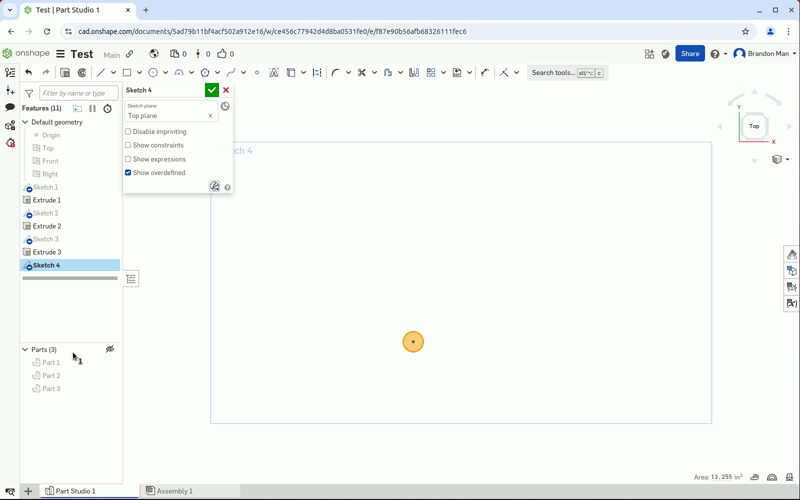
key(shift+y)
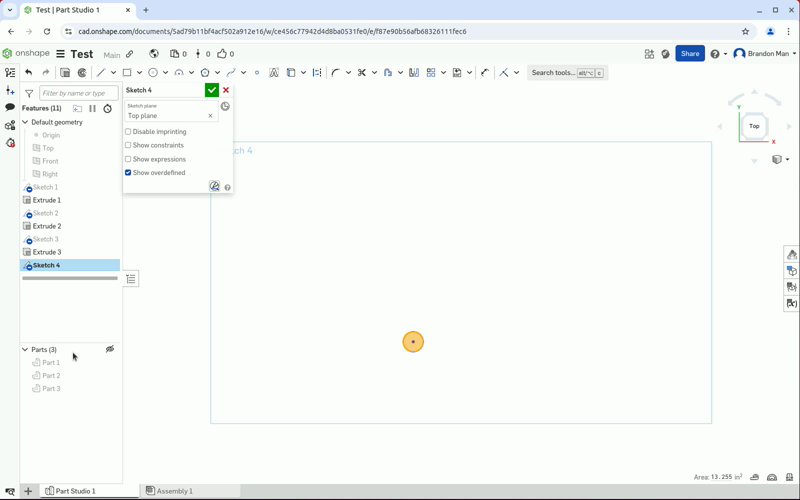
key(shift+e)
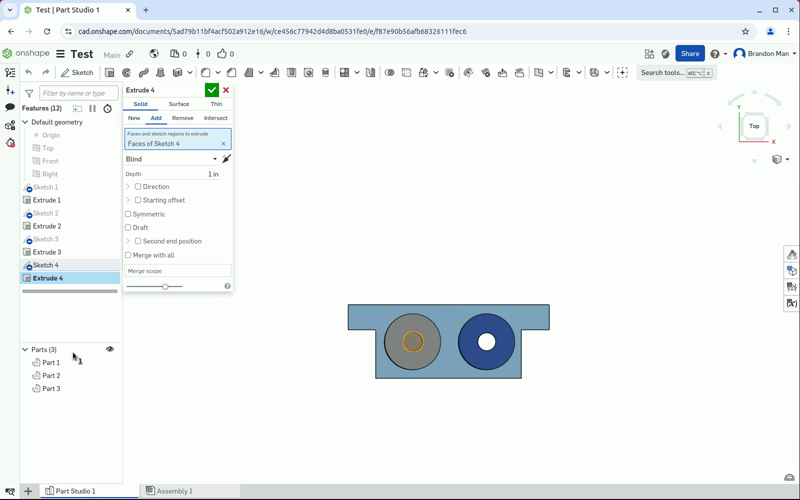
mouse_move(143, 106)
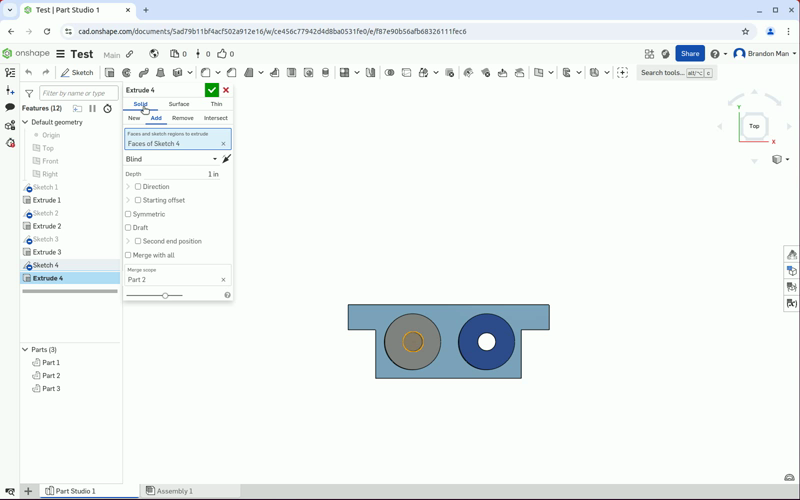
click(143, 106)
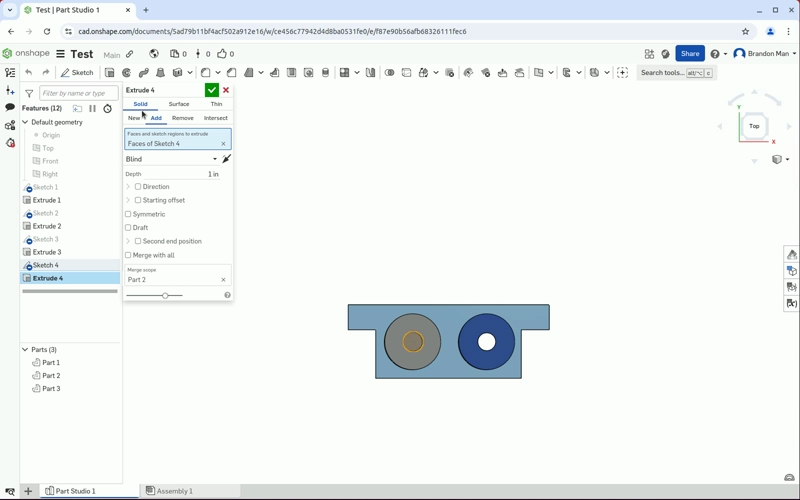
mouse_move(137, 120)
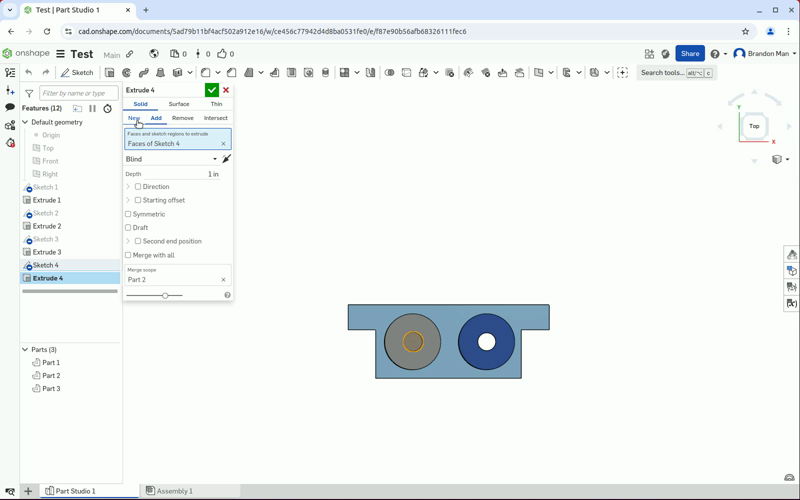
click(137, 120)
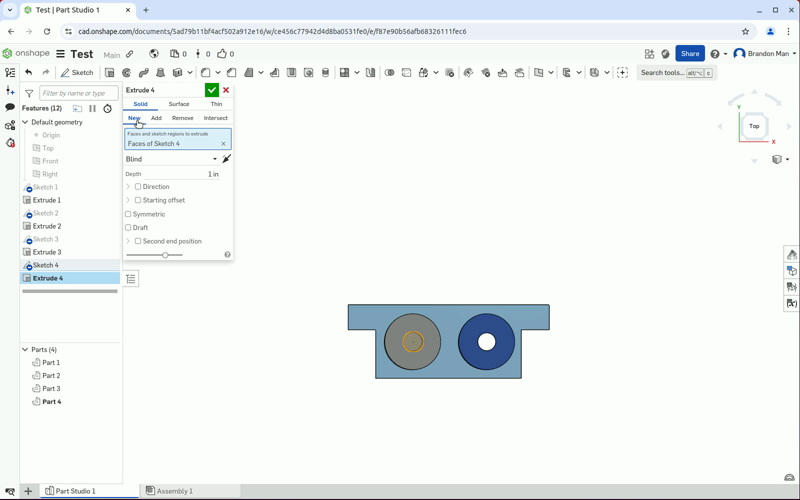
key(tab, 4)
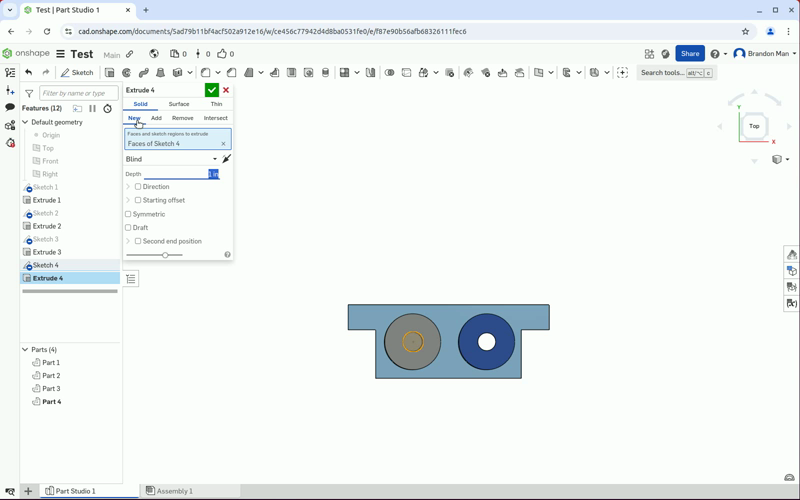
text(5.055)
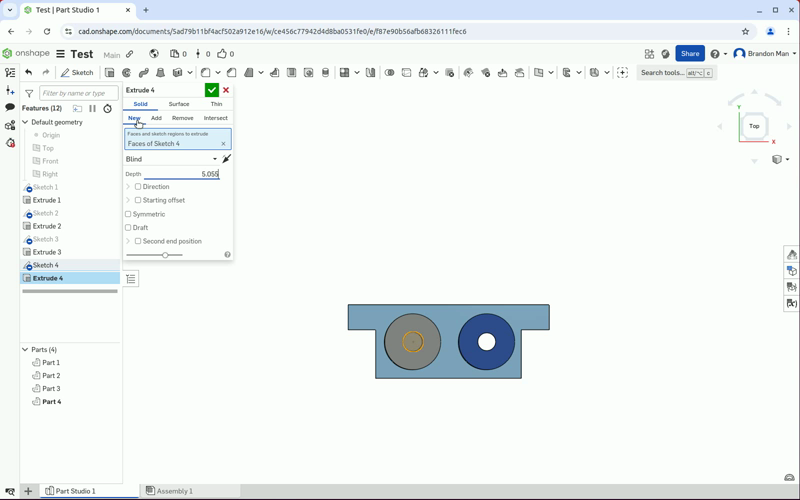
key(tab, 3)
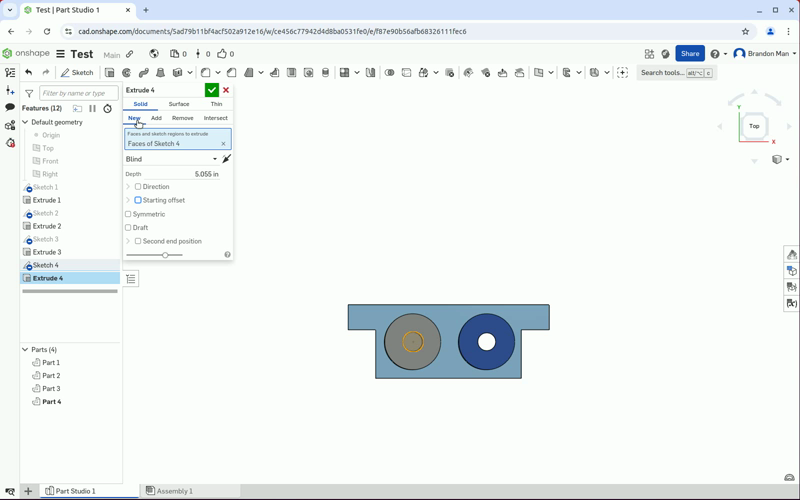
key(tab, 2)
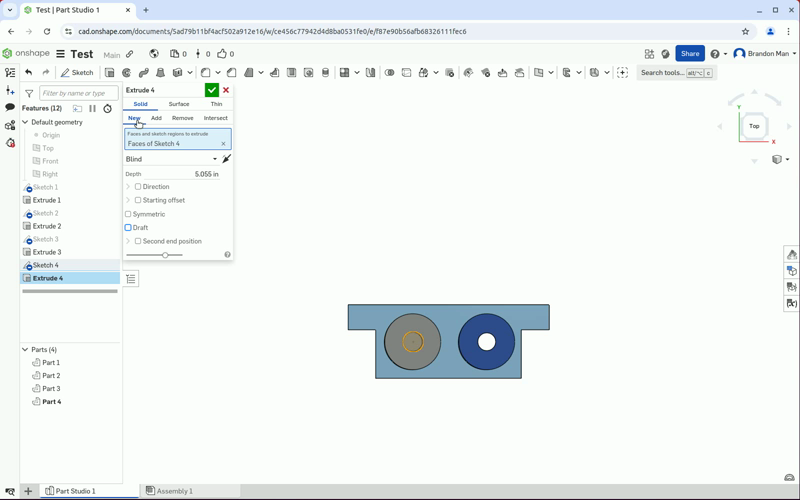
key(space)
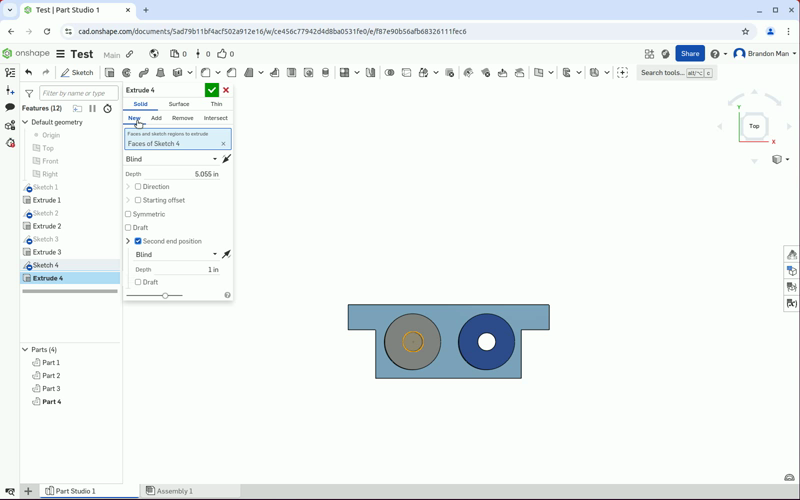
key(tab, 3)
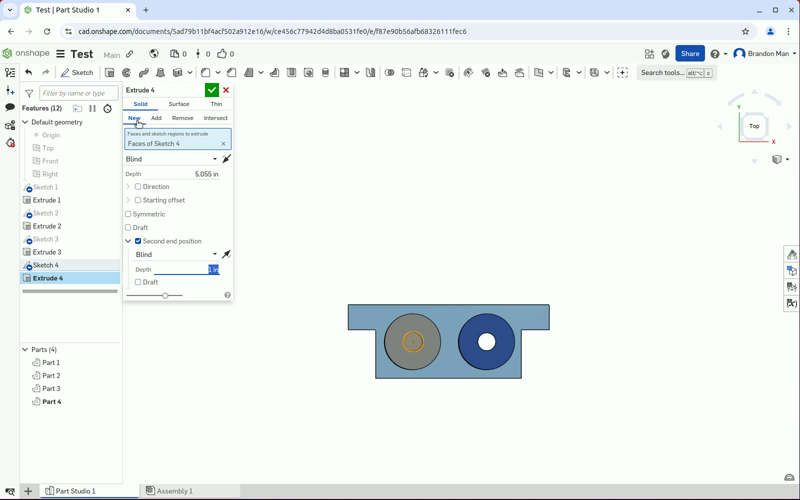
text(5.055)
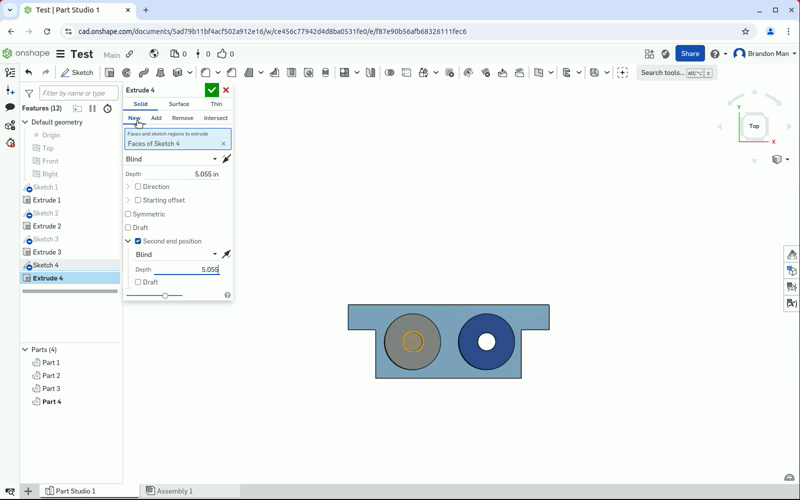
key(enter)
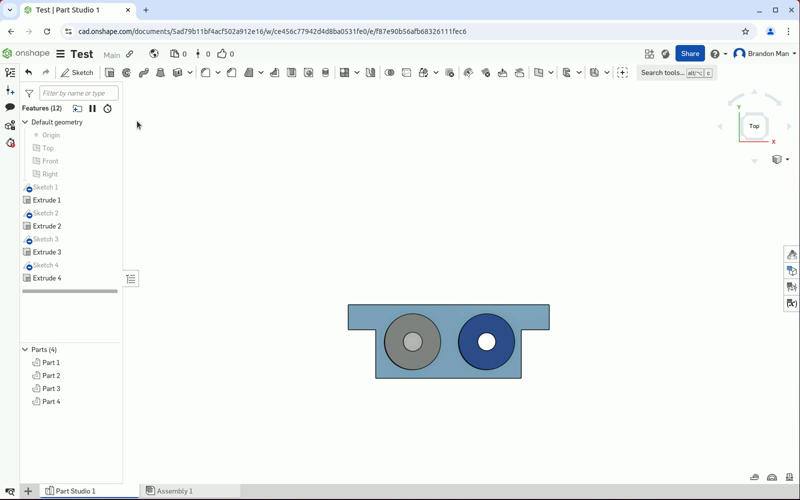
key(shift+h)
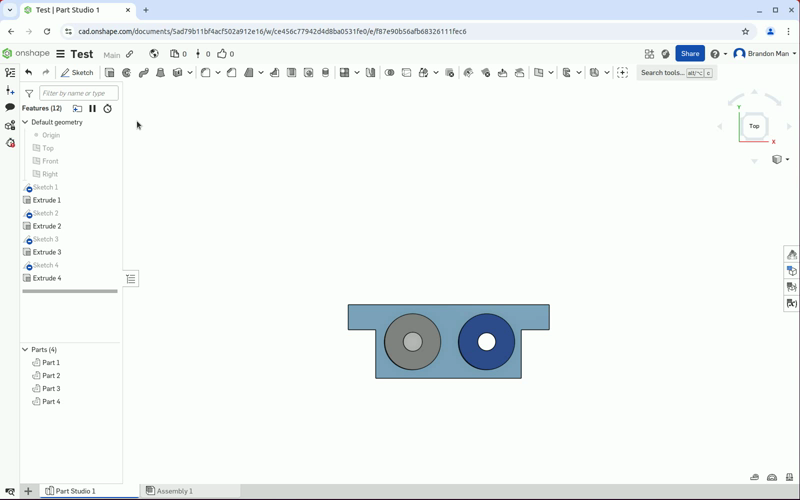
key(shift+h)
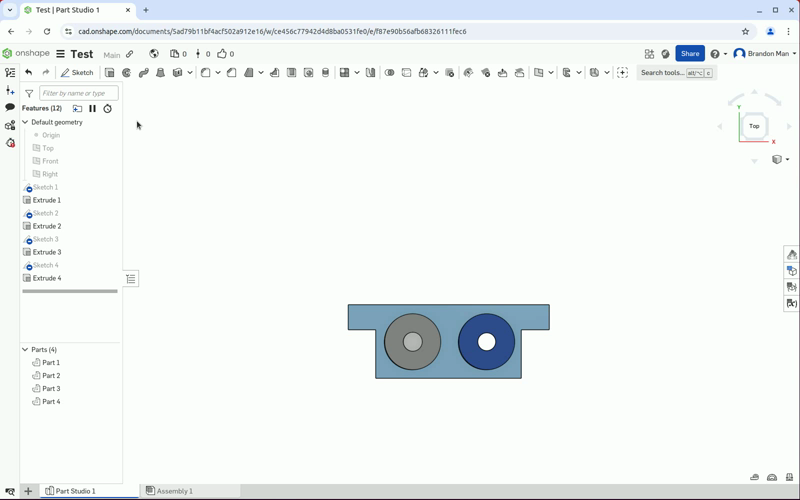
mouse_move(73, 189)
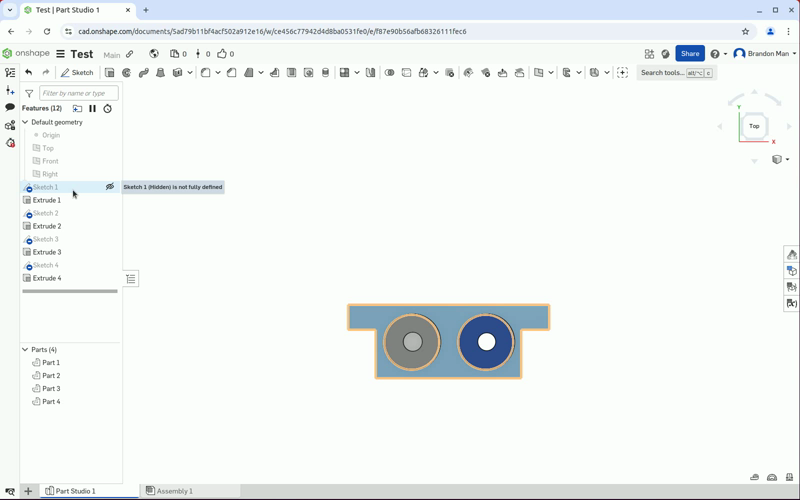
click(73, 189)
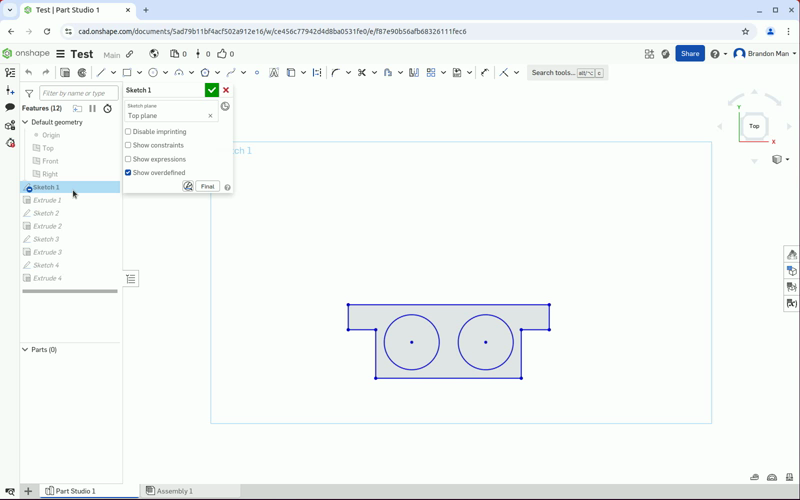
mouse_move(229, 92)
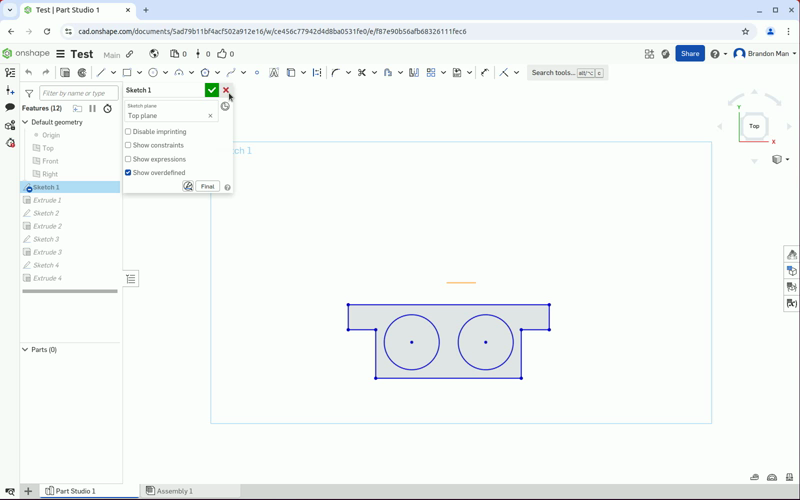
click(229, 92)
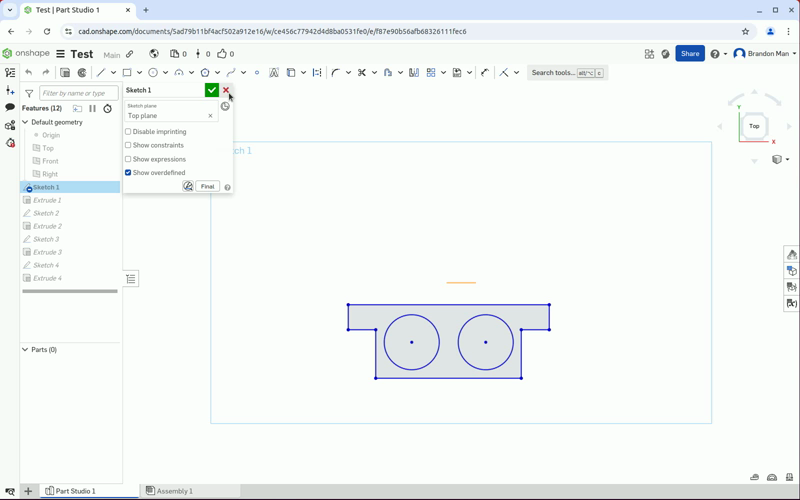
key(shift+s)
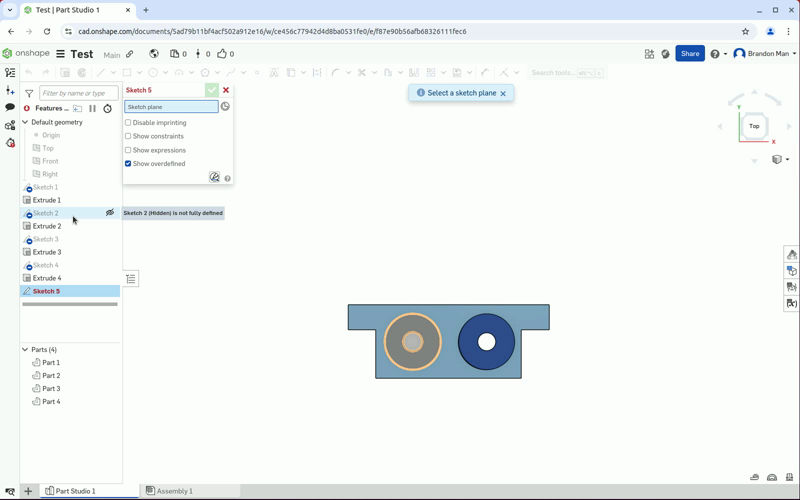
scroll(3)
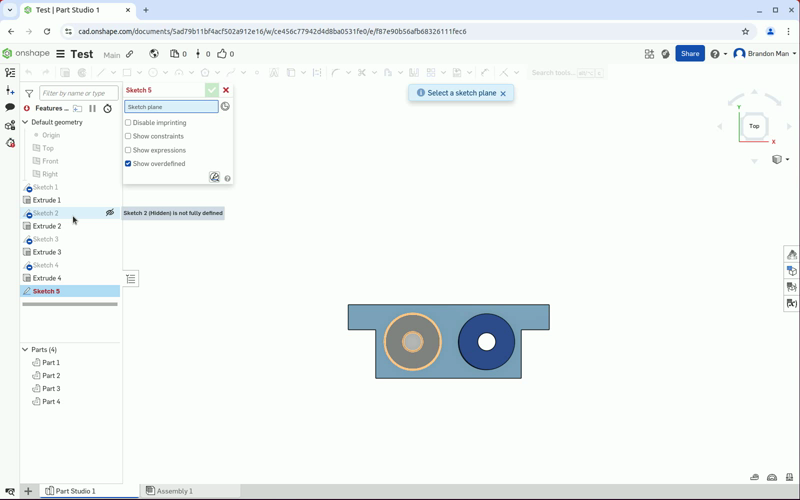
mouse_move(73, 150)
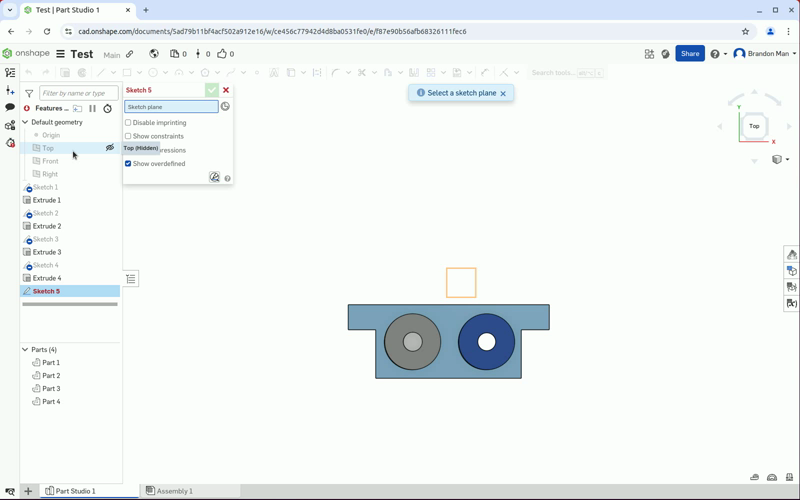
click(73, 150)
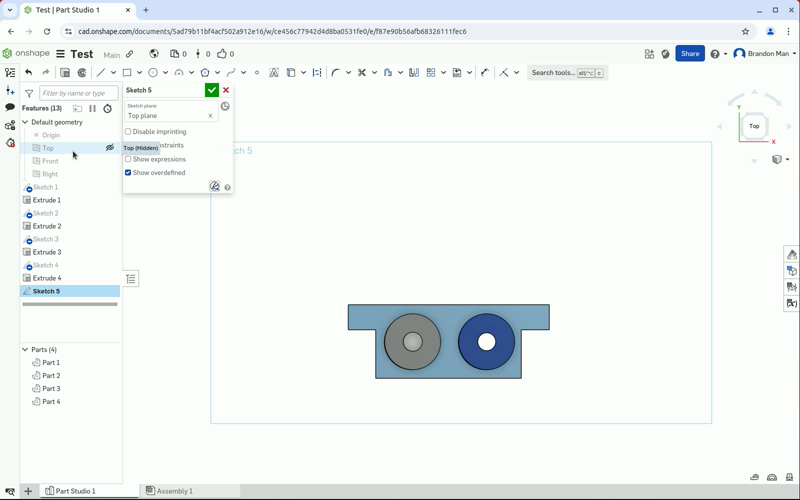
mouse_move(73, 352)
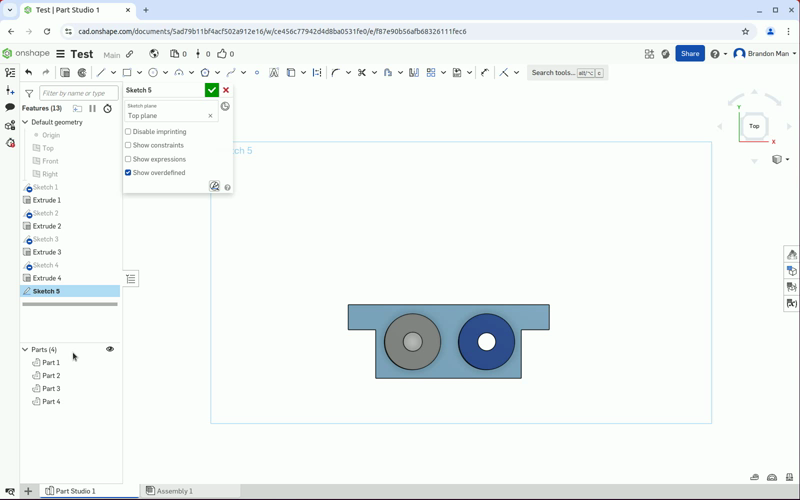
key(y)
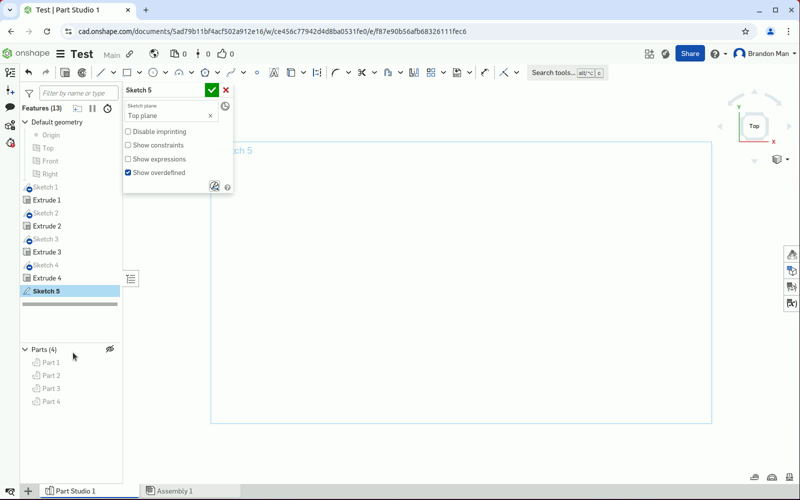
key(c)
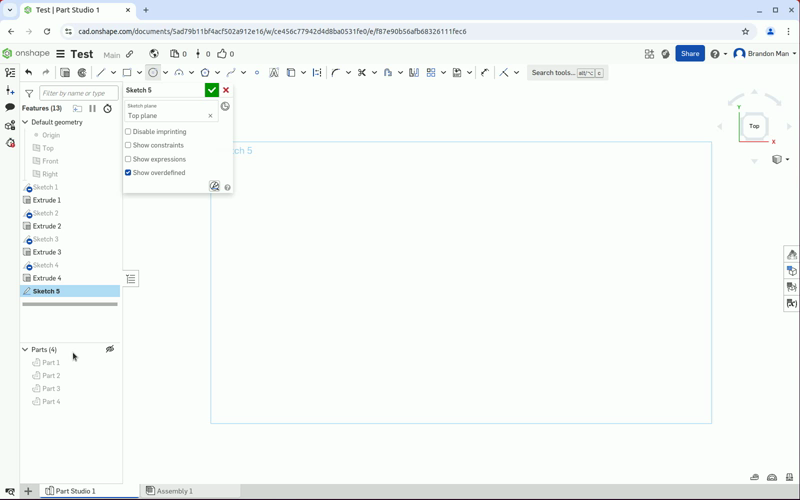
key_down(shift)
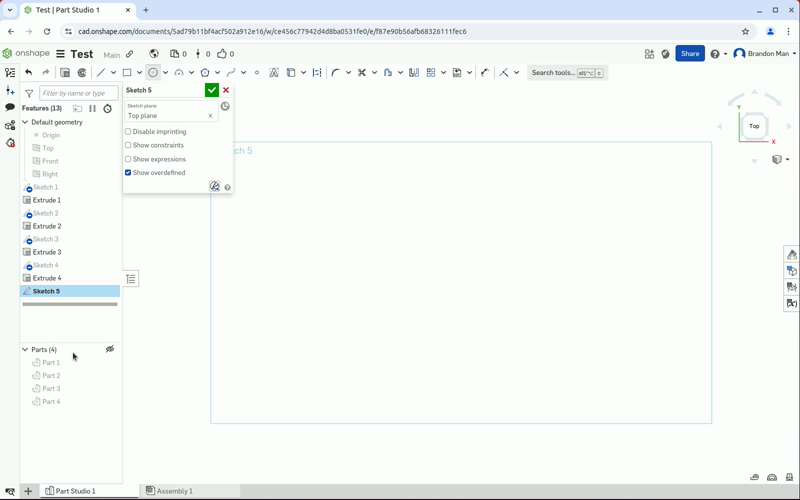
mouse_move(486, 341)
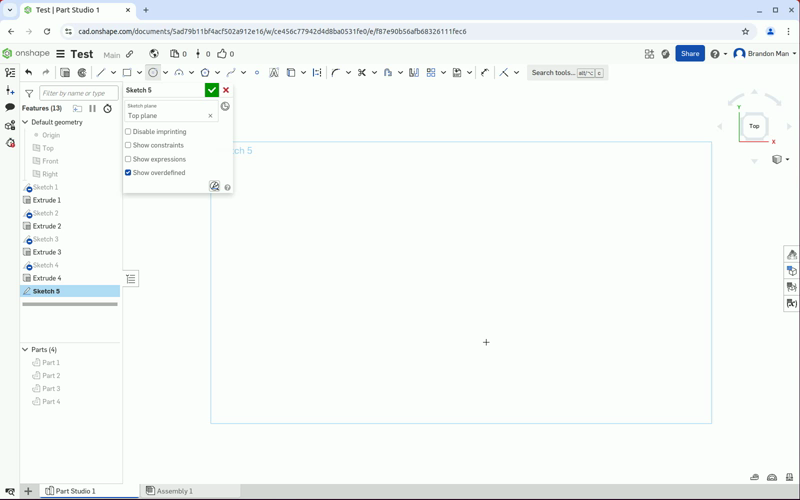
click(486, 341)
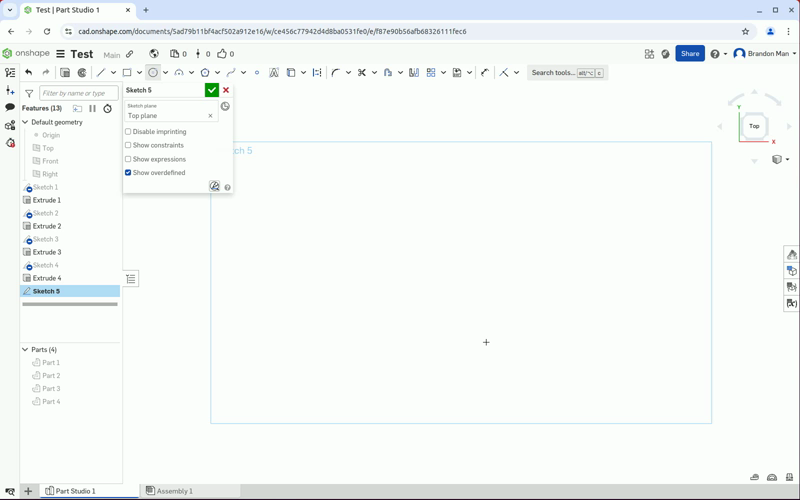
key_up(shift)
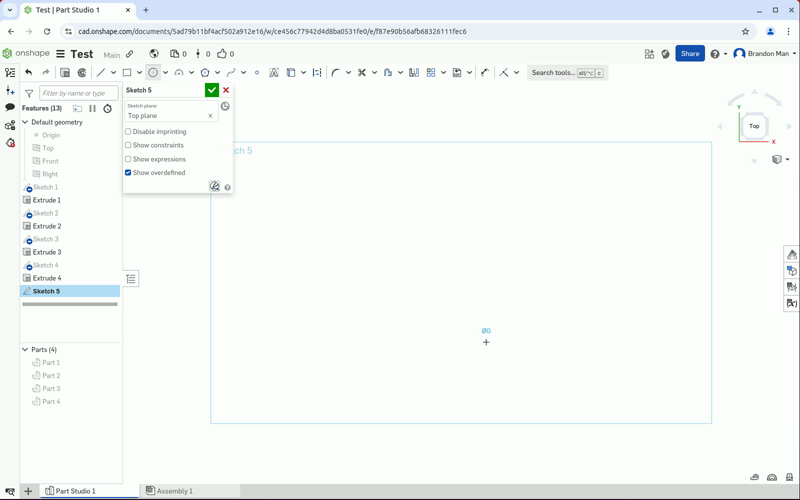
mouse_move(495, 341)
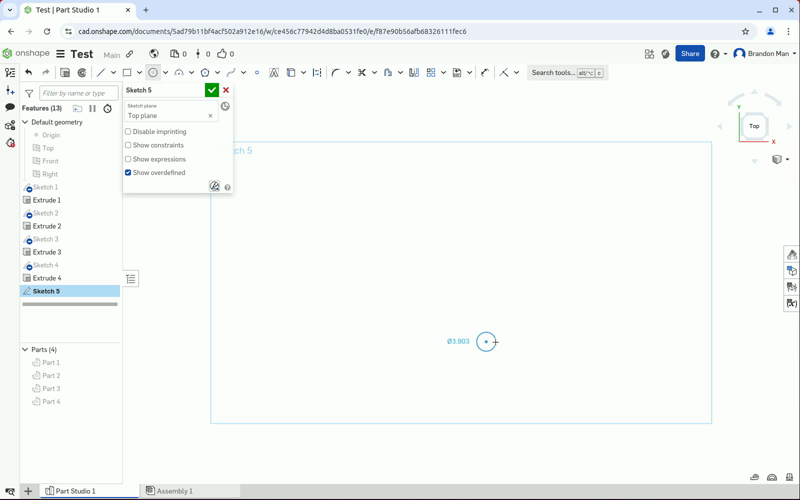
click(495, 341)
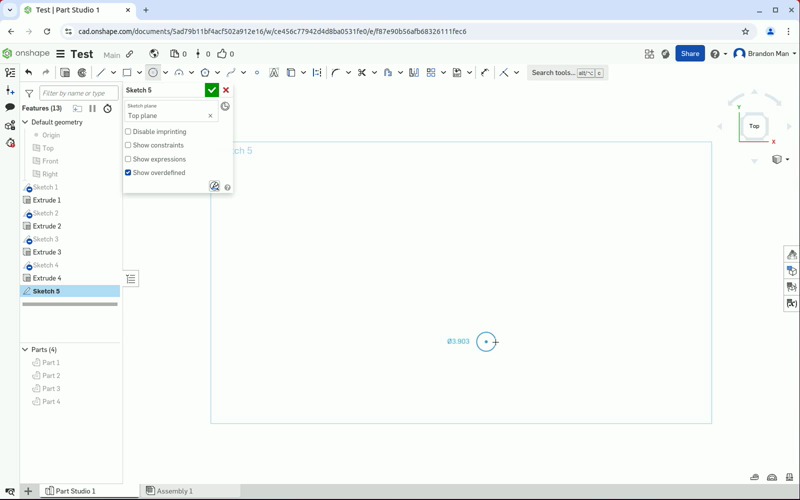
key(esc)
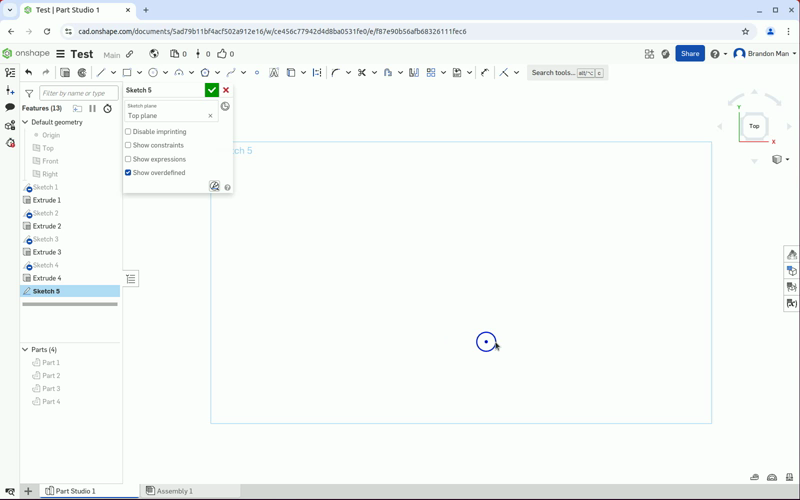
mouse_move(483, 342)
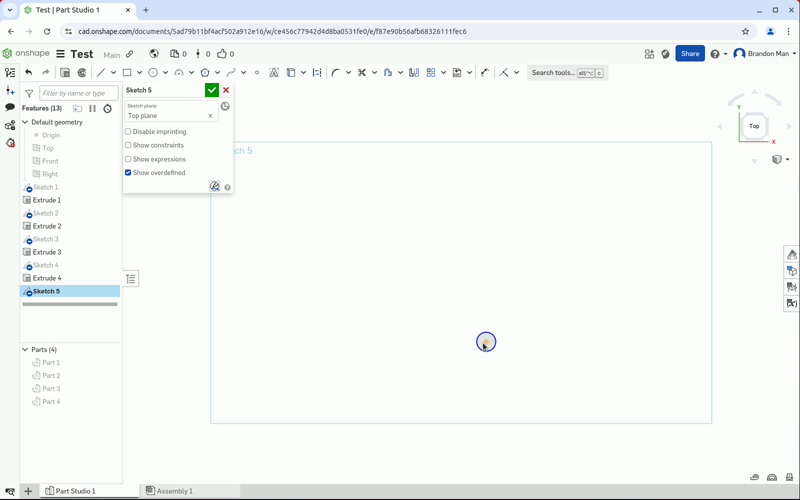
scroll(6)
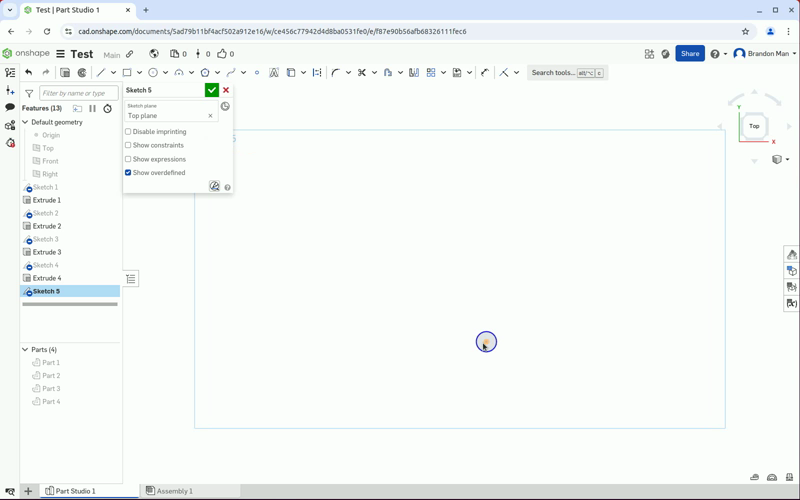
scroll(6)
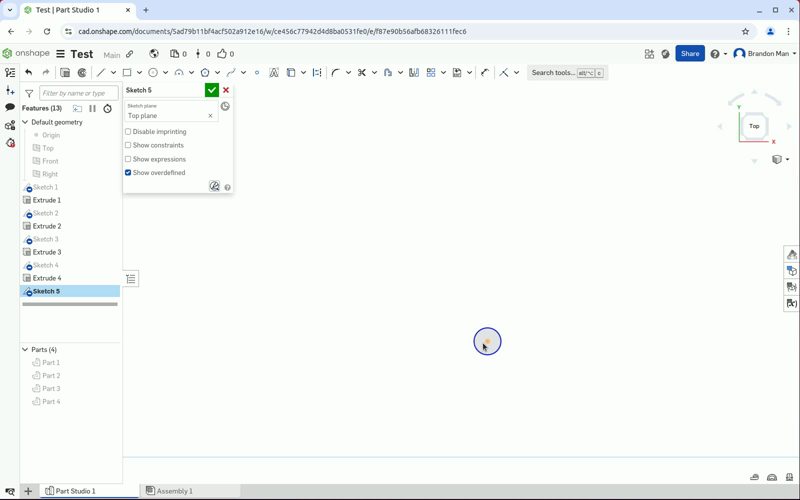
scroll(6)
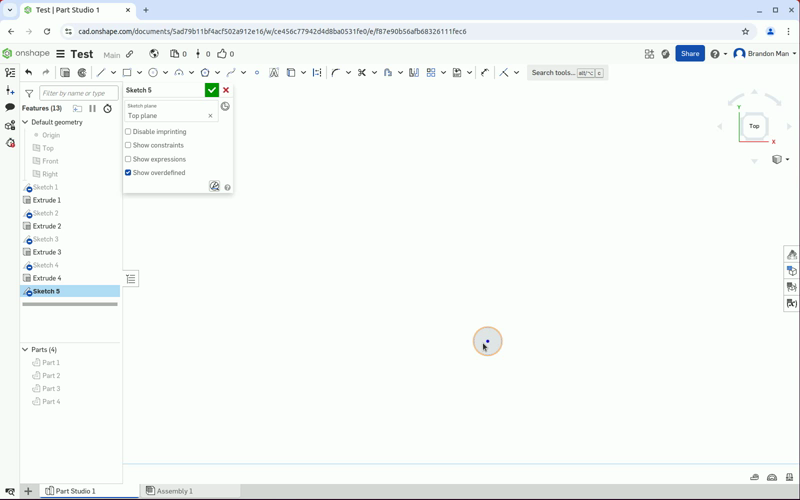
scroll(6)
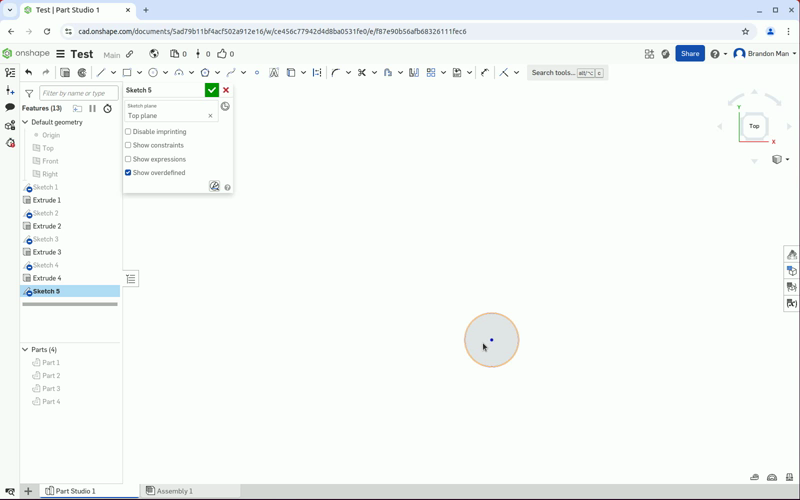
scroll(6)
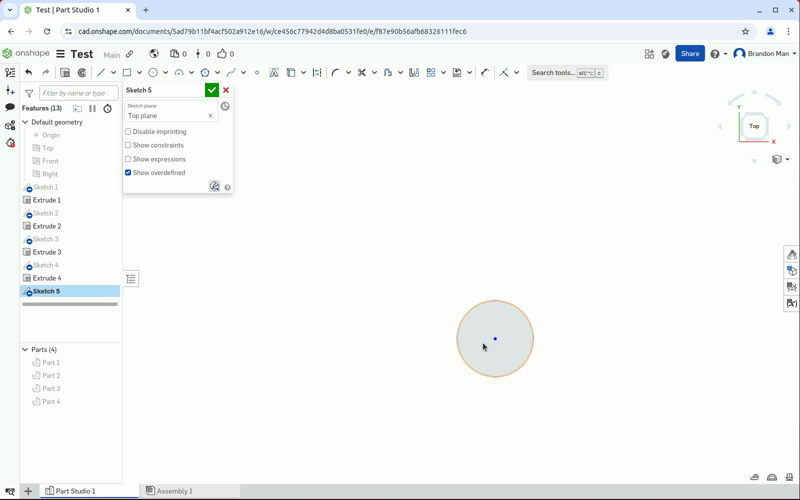
scroll(6)
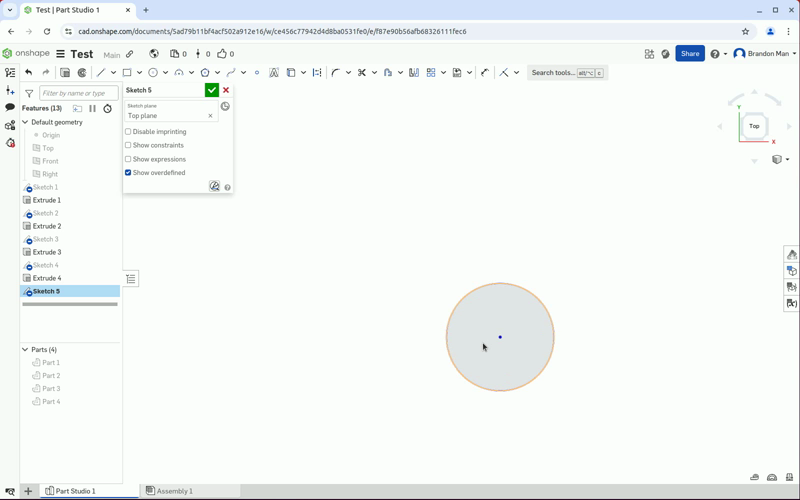
scroll(6)
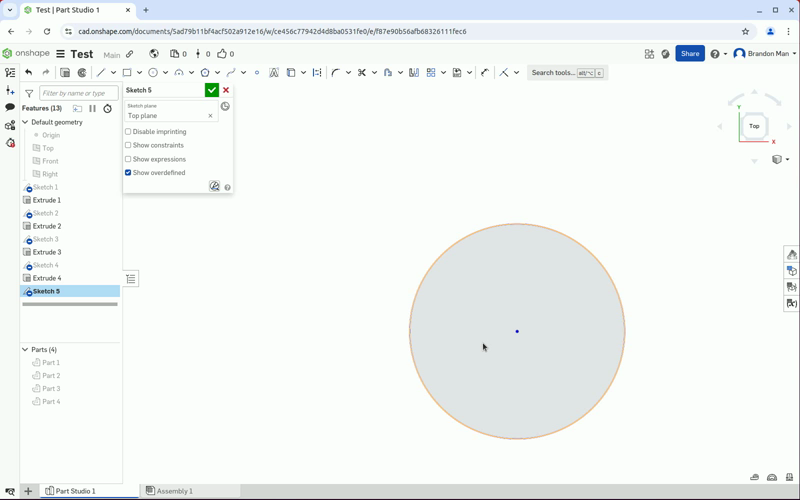
click(483, 342)
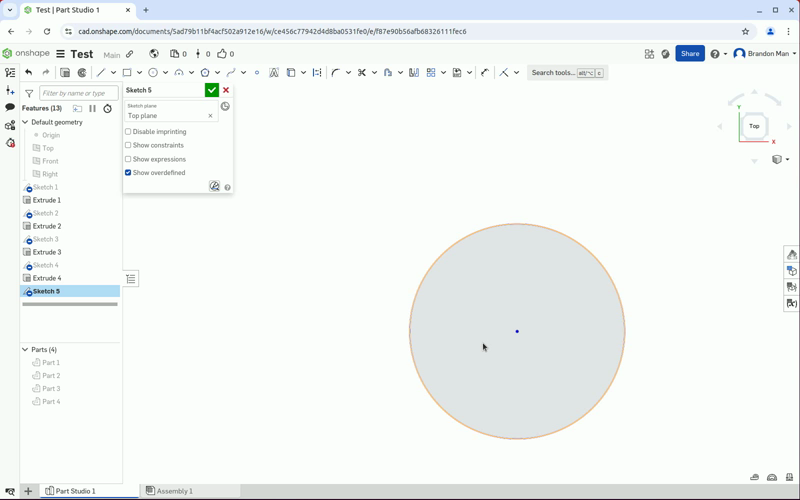
scroll(-6)
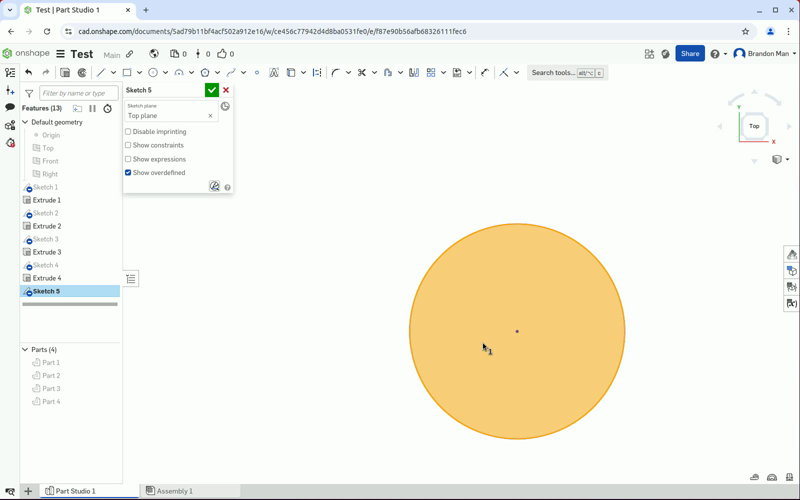
scroll(-6)
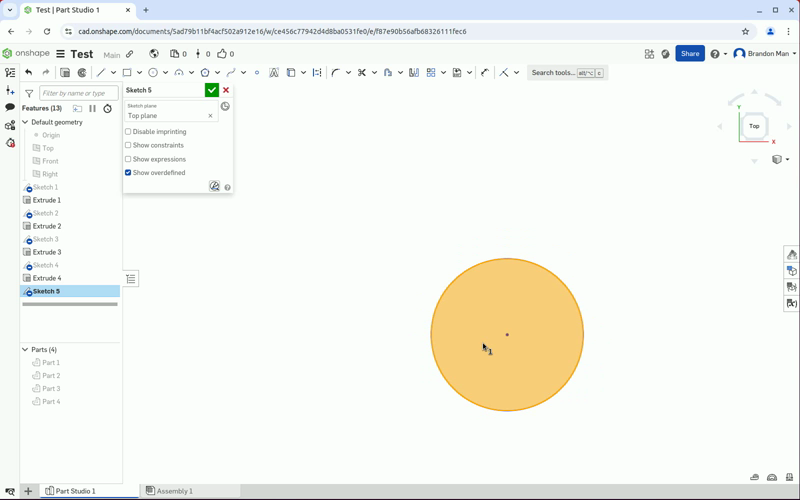
scroll(-6)
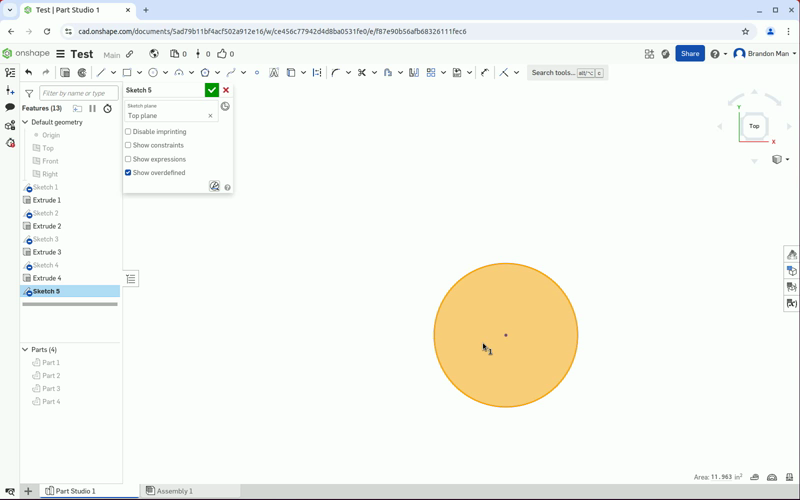
scroll(-6)
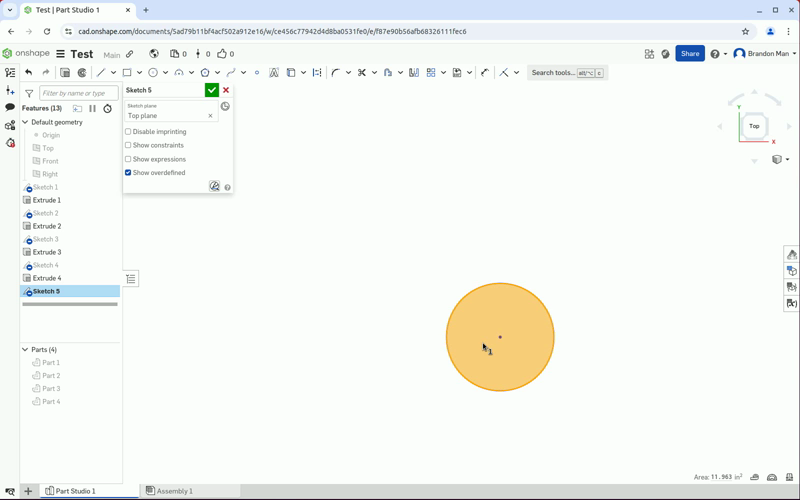
scroll(-6)
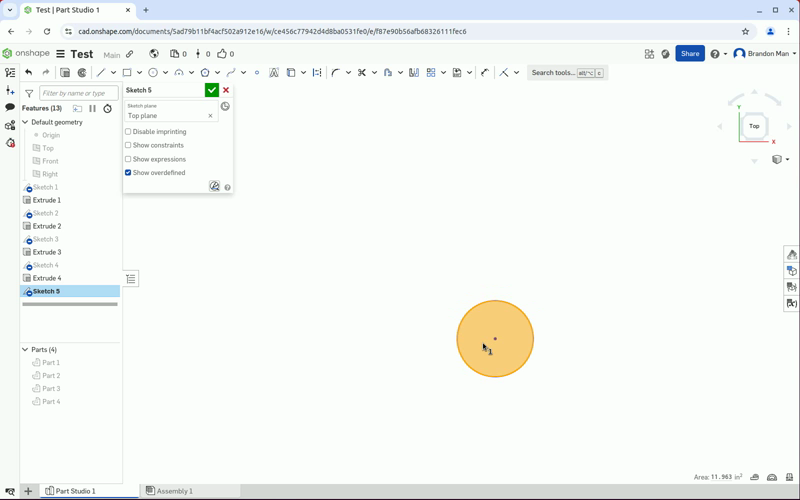
scroll(-6)
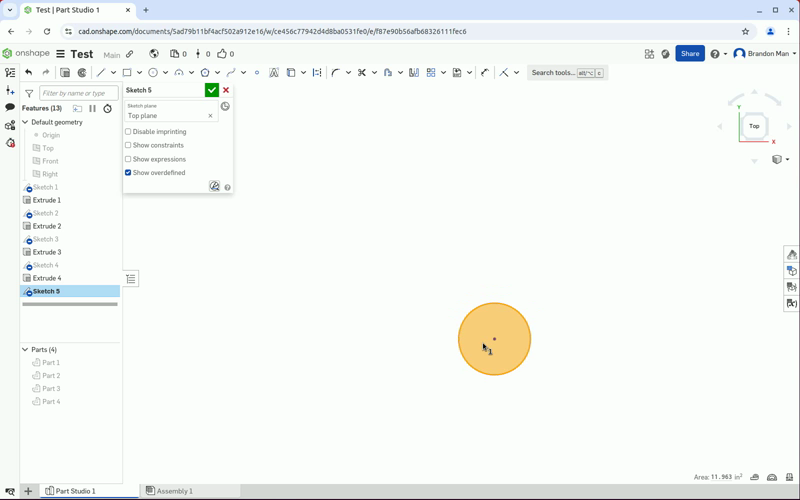
scroll(-6)
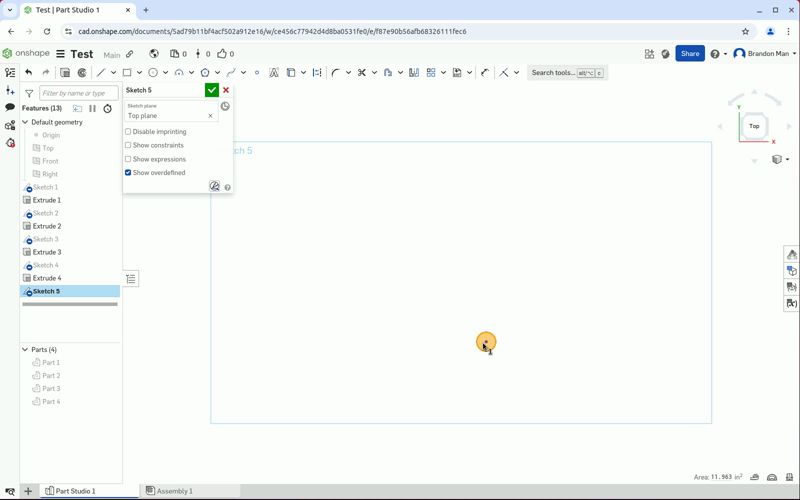
mouse_move(73, 352)
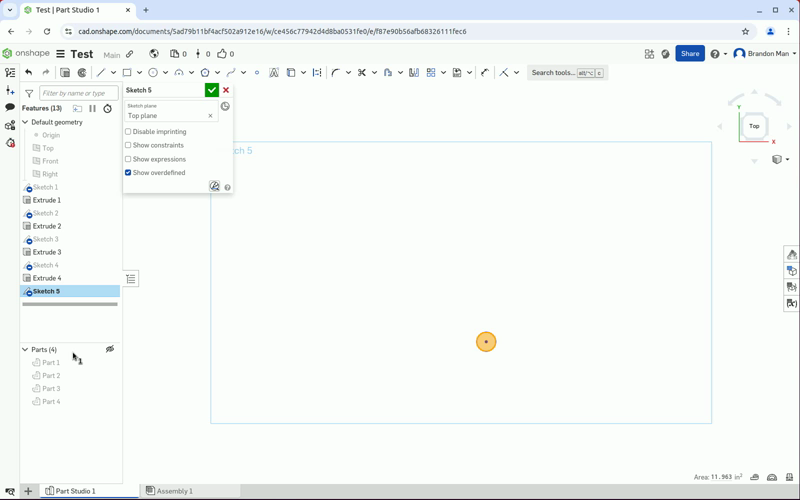
key(shift+y)
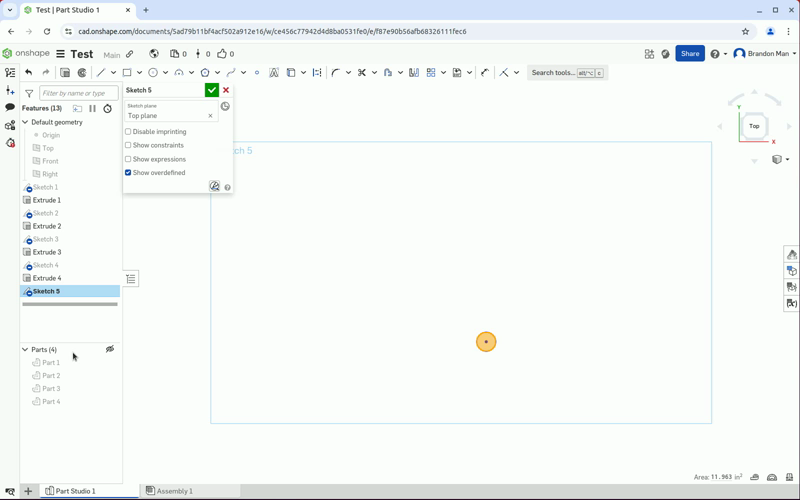
key(shift+e)
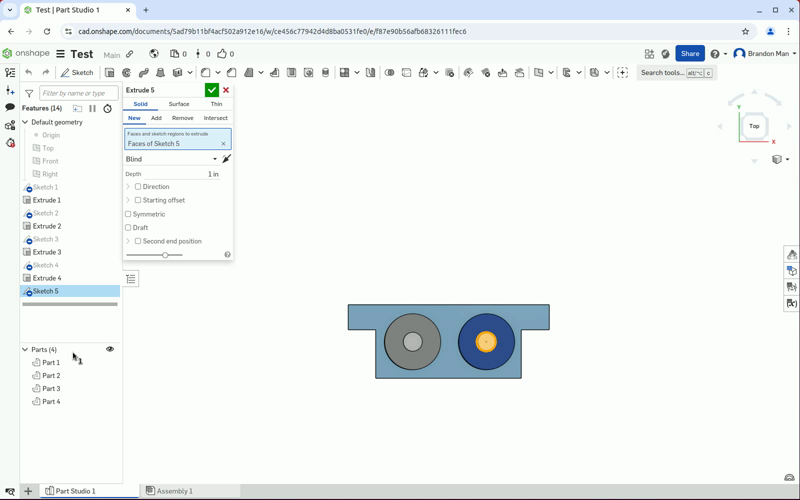
mouse_move(143, 106)
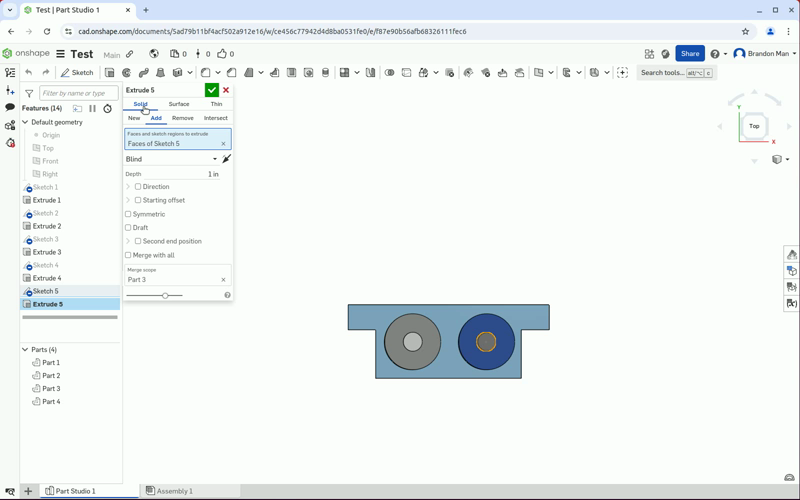
click(143, 106)
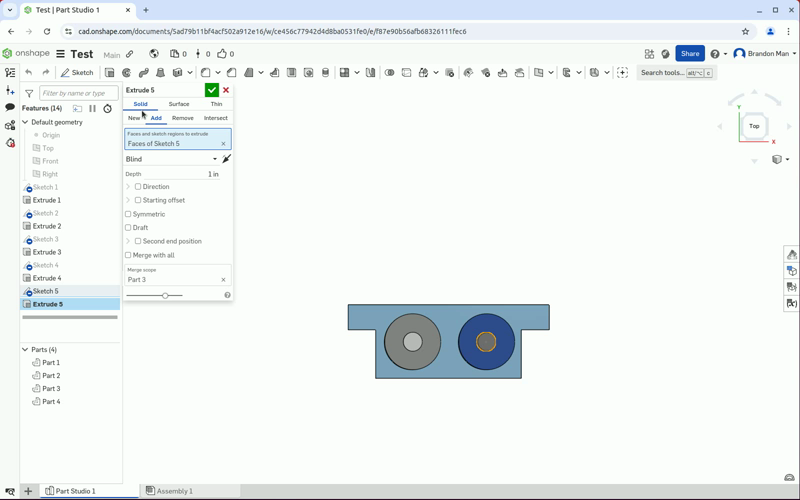
mouse_move(137, 120)
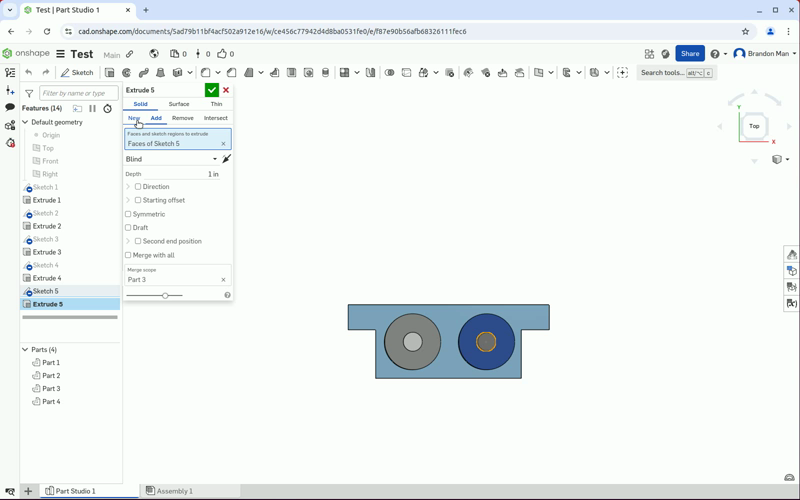
click(137, 120)
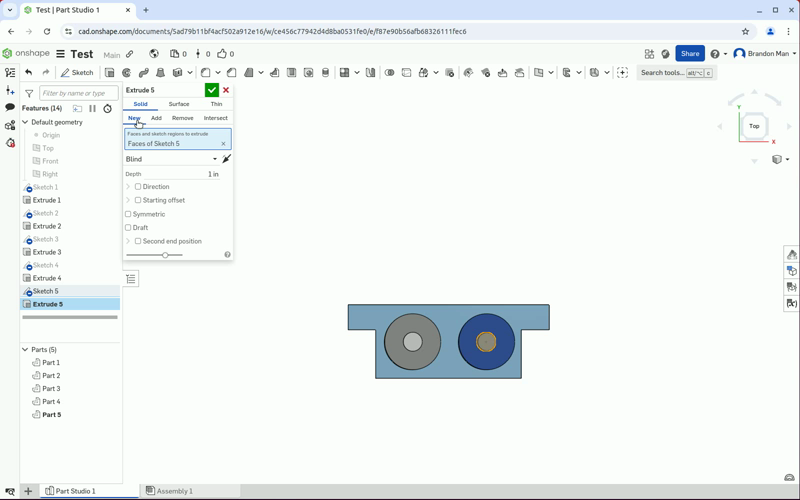
key(tab, 4)
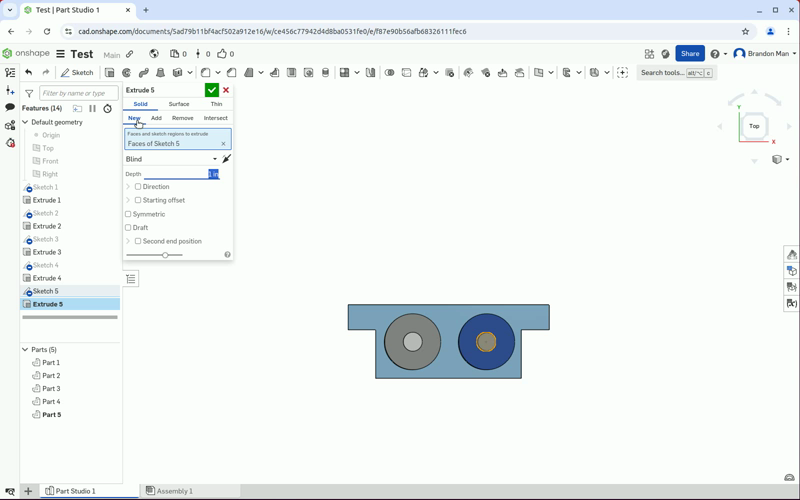
text(5.055)
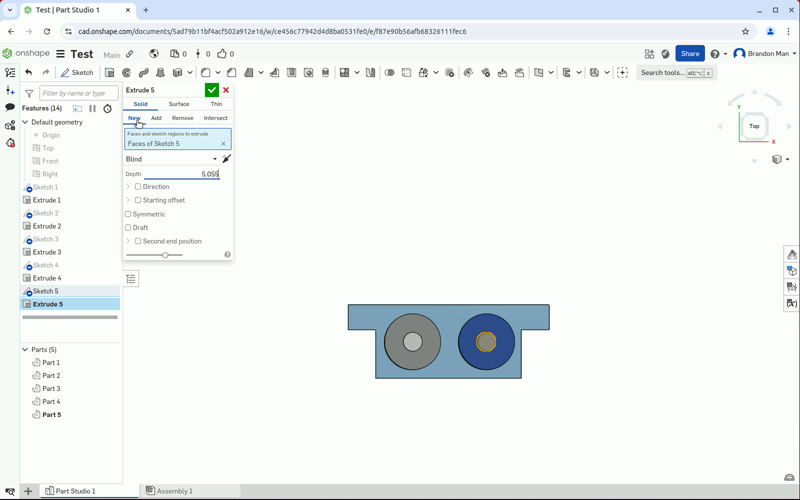
key(tab, 3)
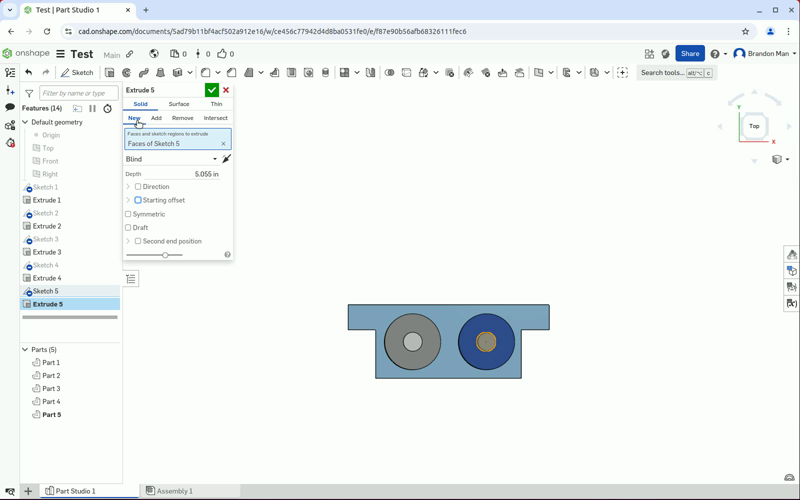
key(tab, 2)
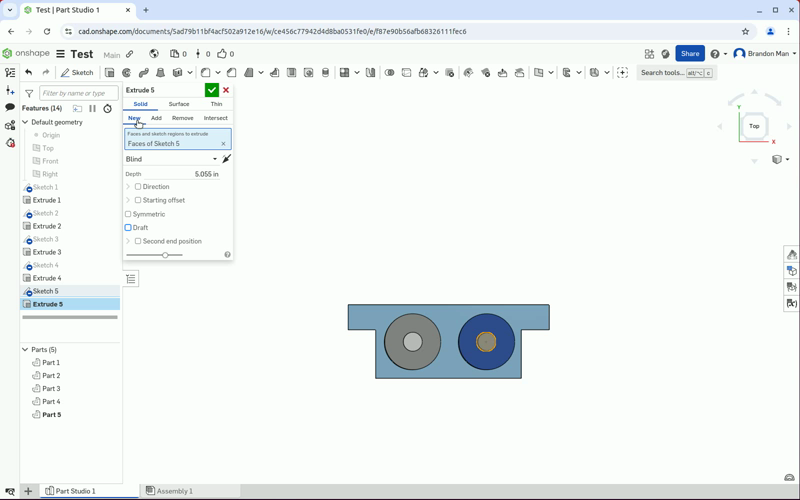
key(space)
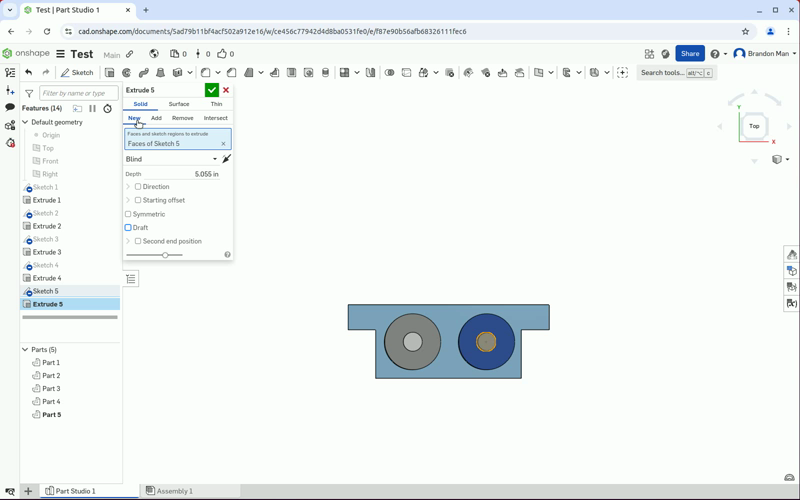
key(tab, 3)
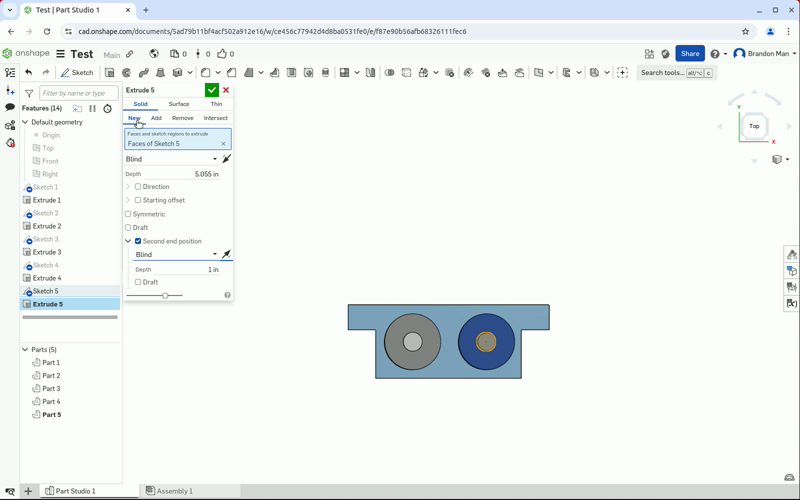
text(5.055)
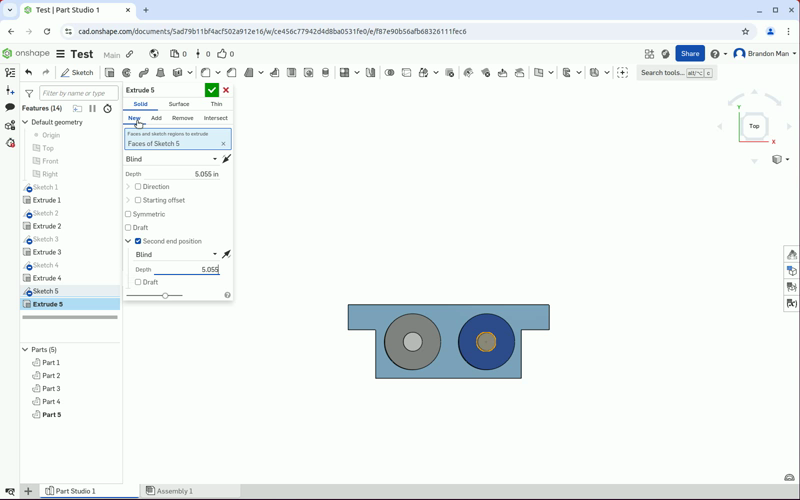
key(enter)
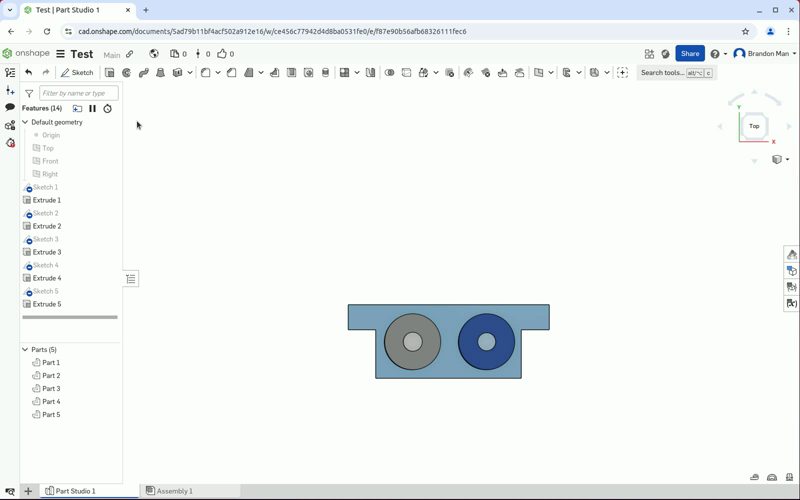
key(shift+h)
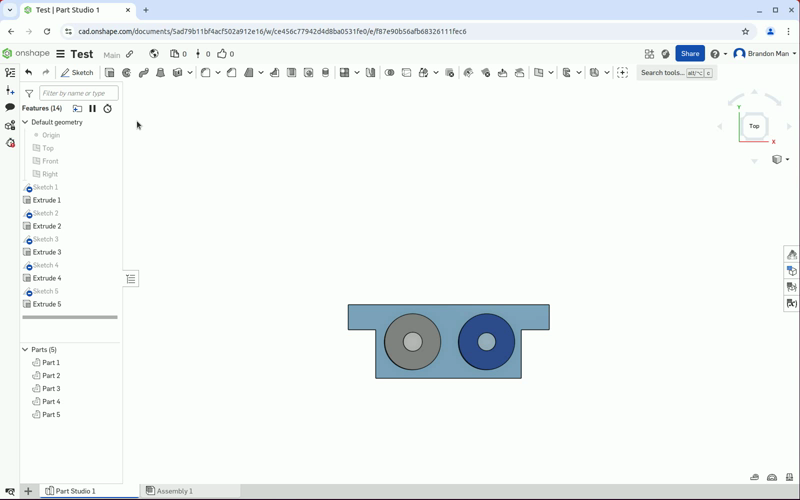
key(shift+h)
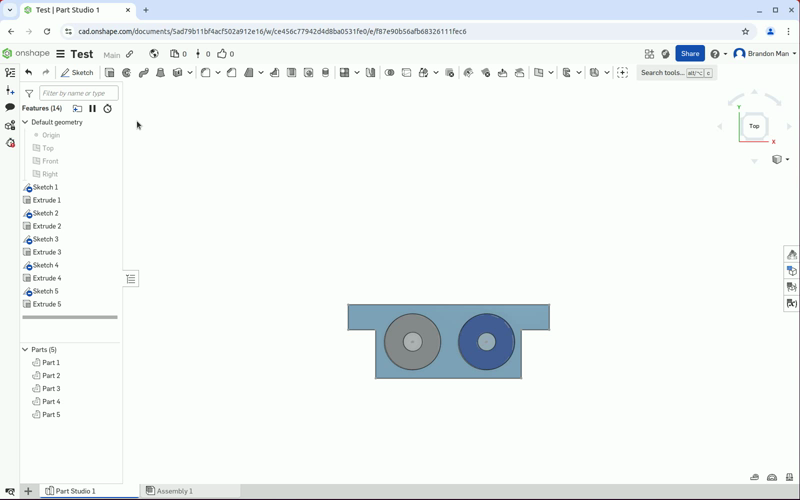
key(shift+7)
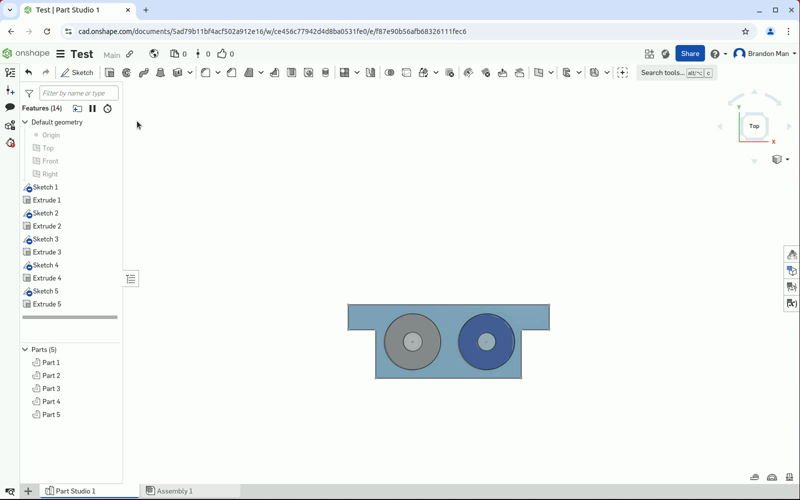
key(up, 3)
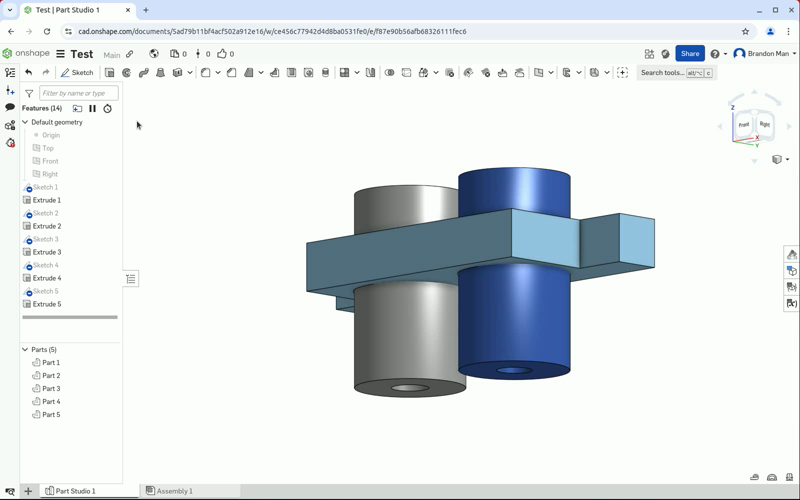
key(left, 3)
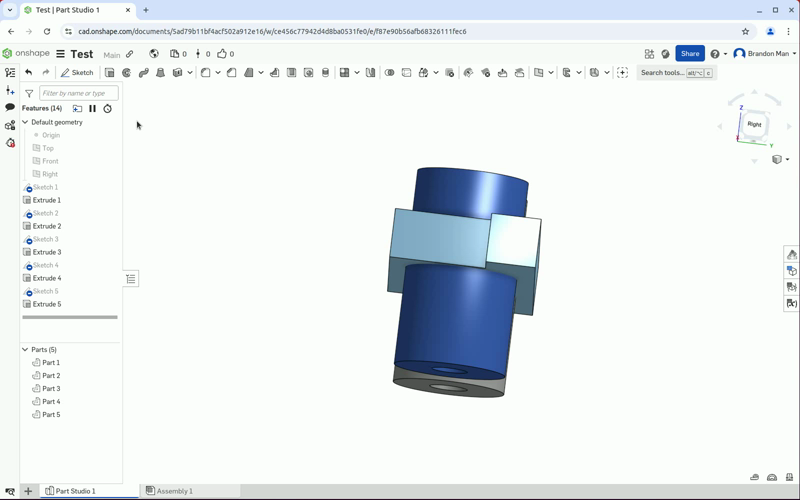
key(right, 3)
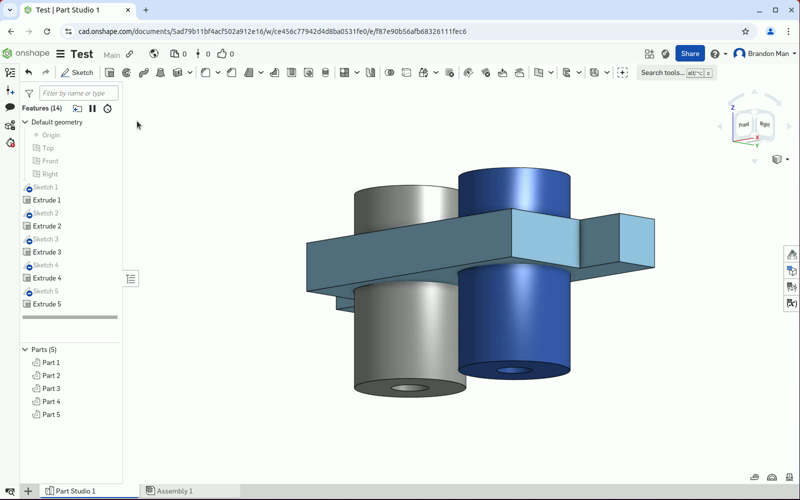
key(down, 3)
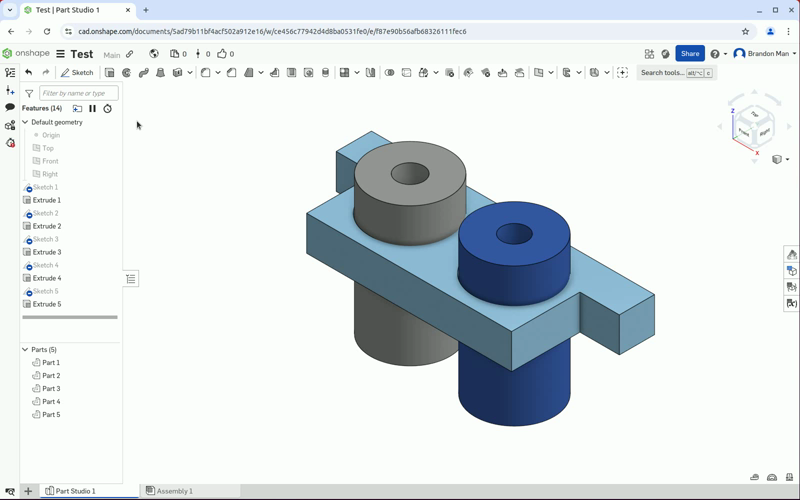
mouse_move(73, 189)
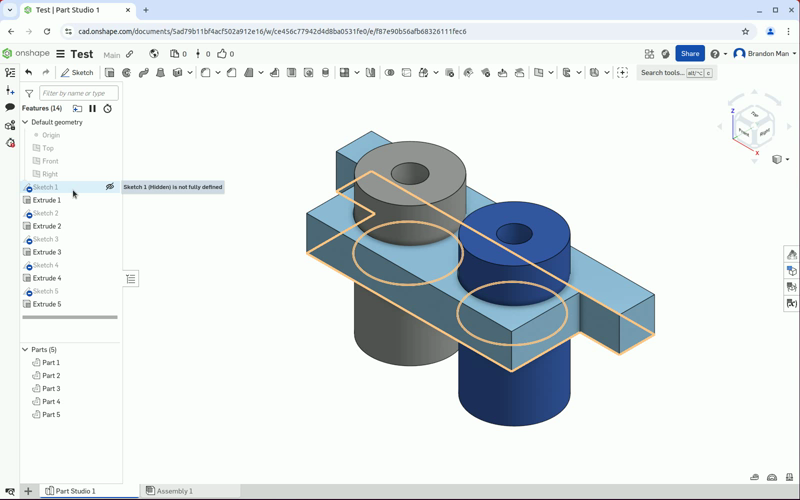
click(73, 189)